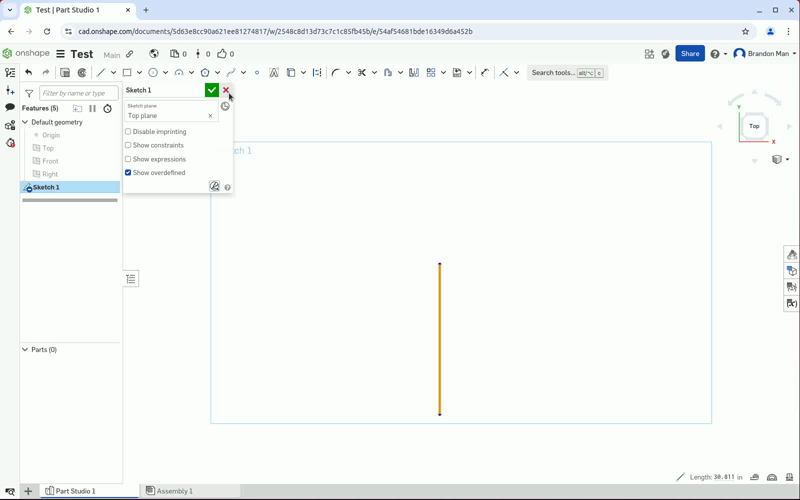
key(shift+h)
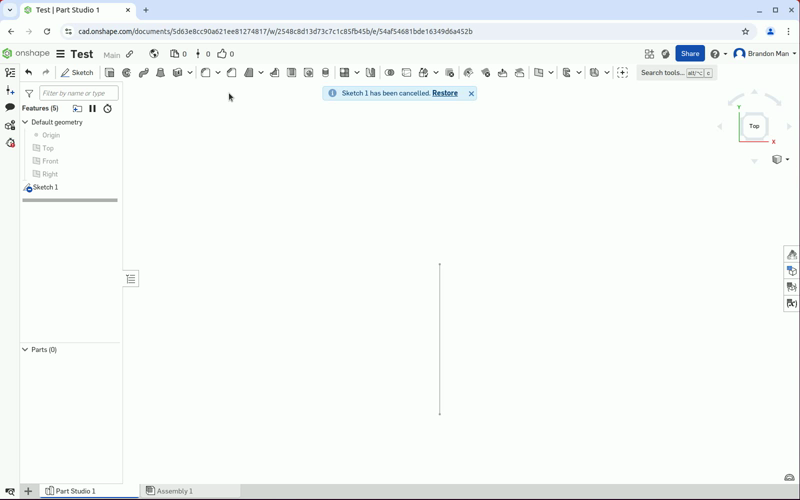
mouse_move(73, 352)
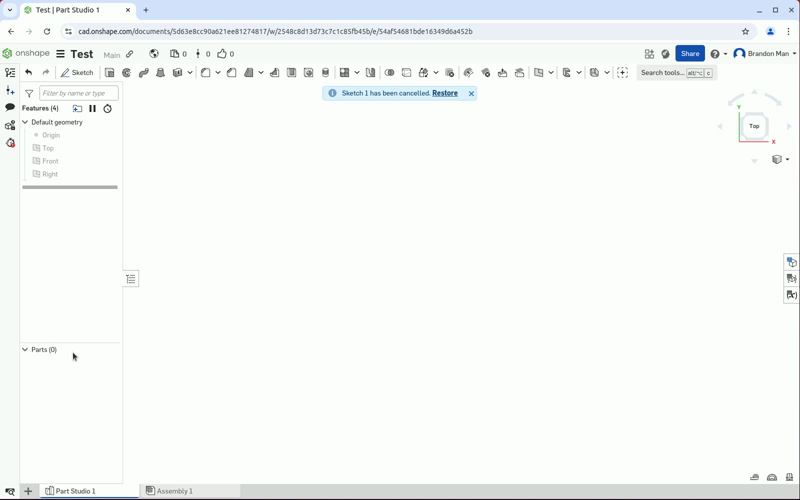
key(y)
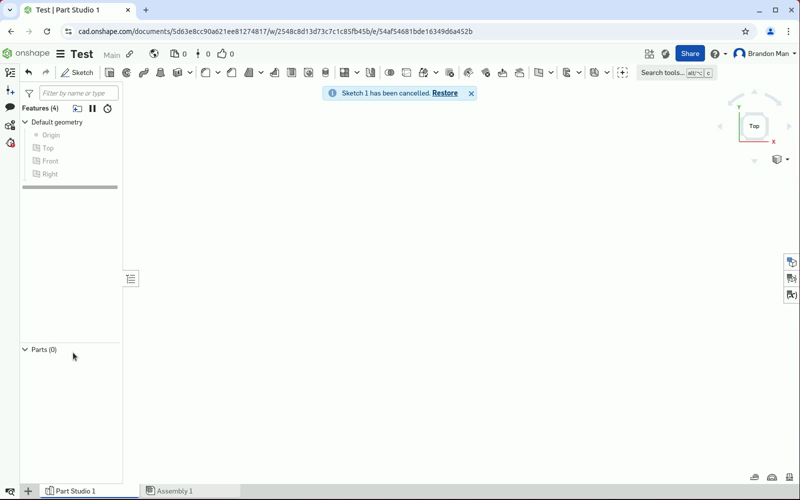
key(shift+p)
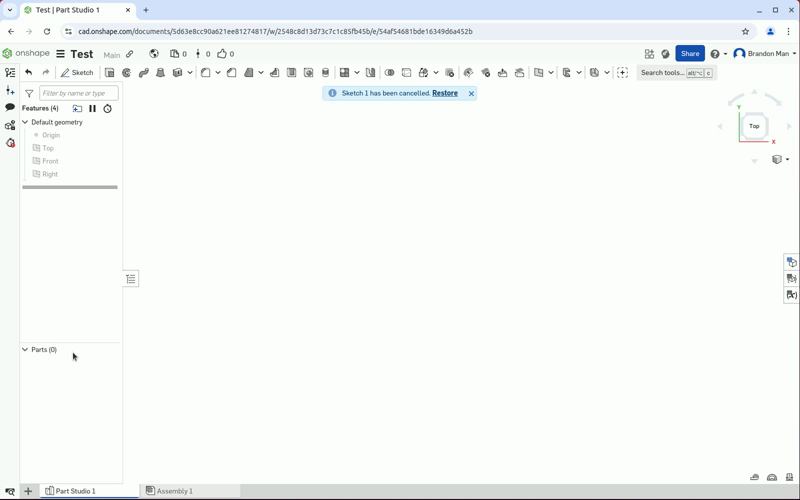
key(space)
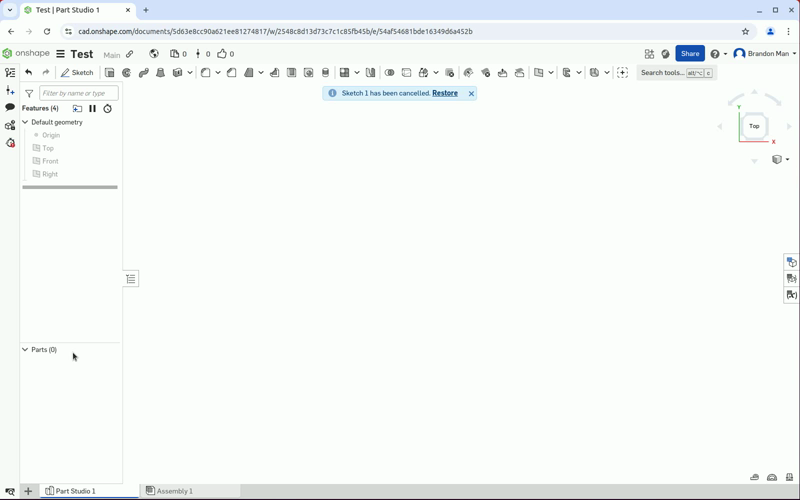
key_down(shift)
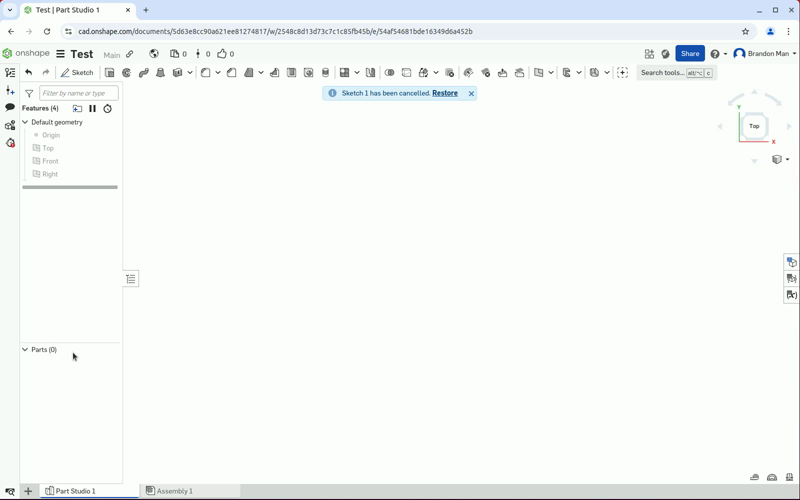
key(up)
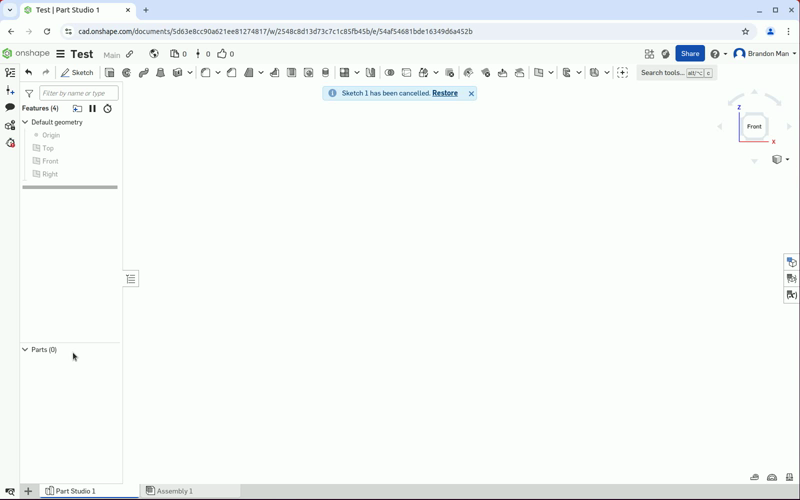
key_up(shift)
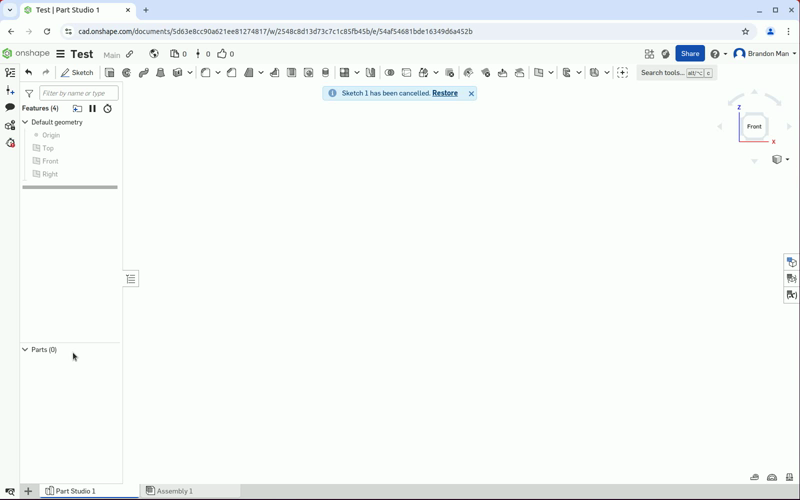
key(space)
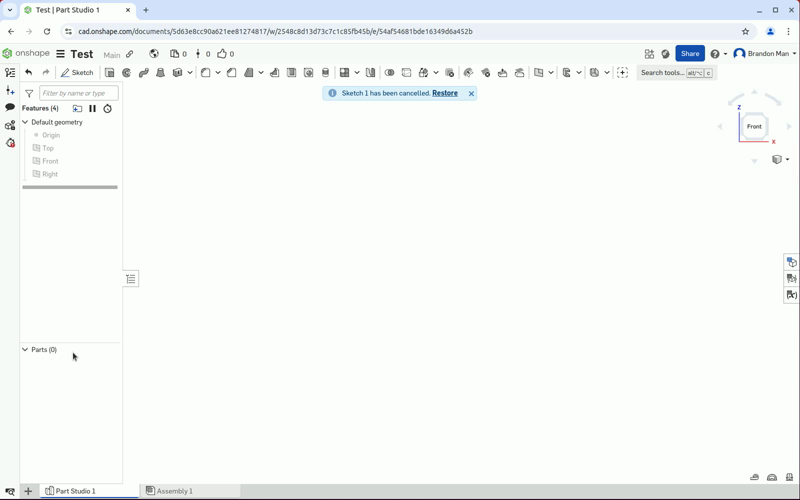
key_down(shift)
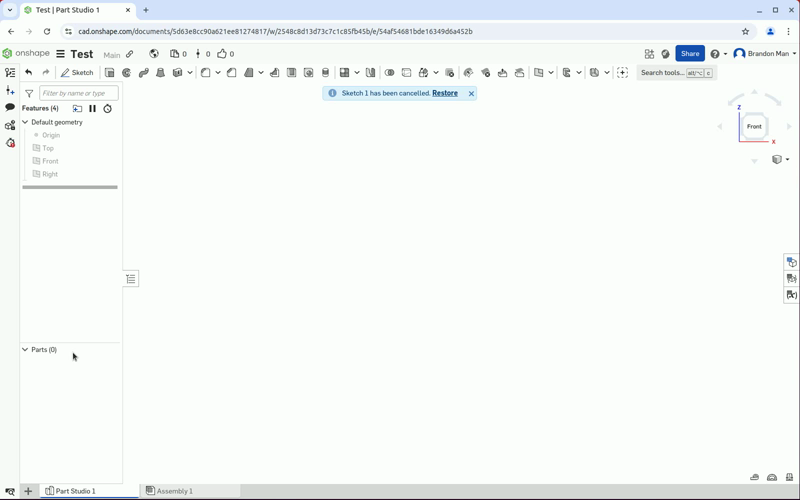
key(left)
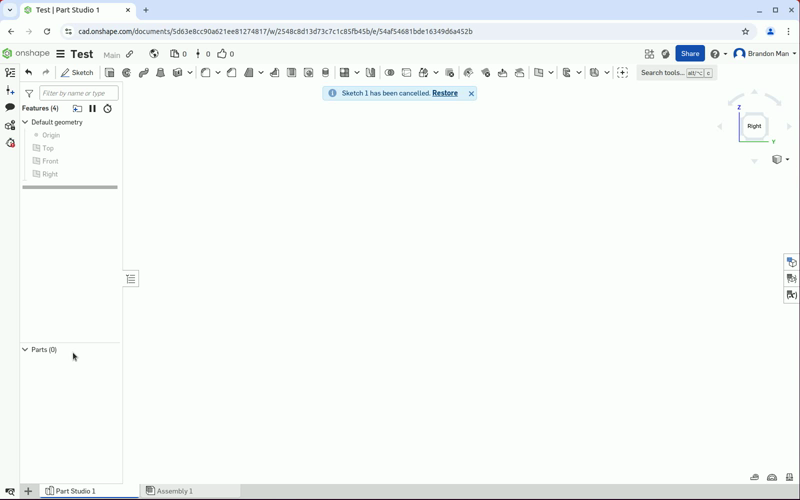
key_up(shift)
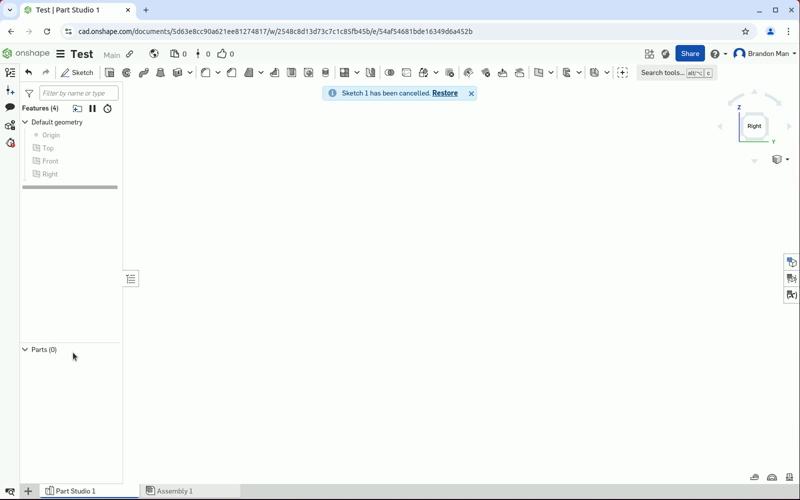
mouse_move(73, 352)
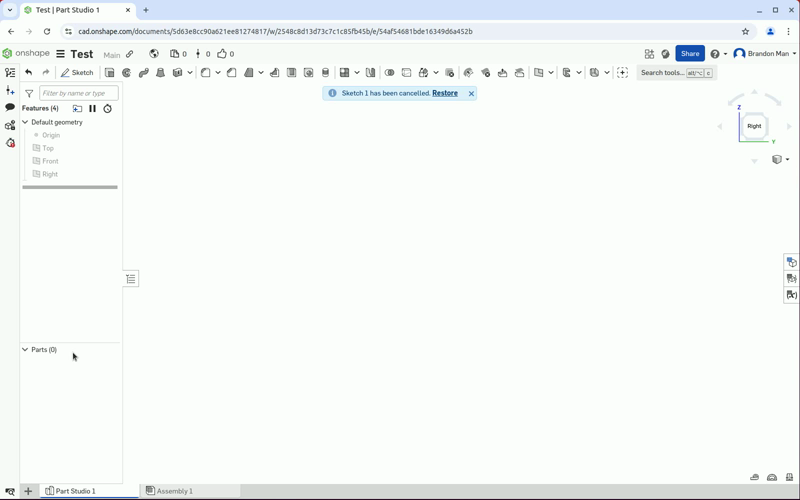
key(shift+y)
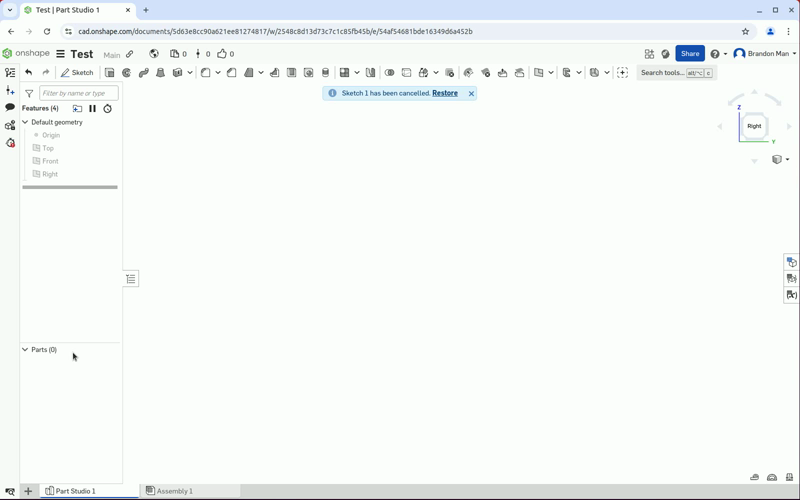
key(shift+s)
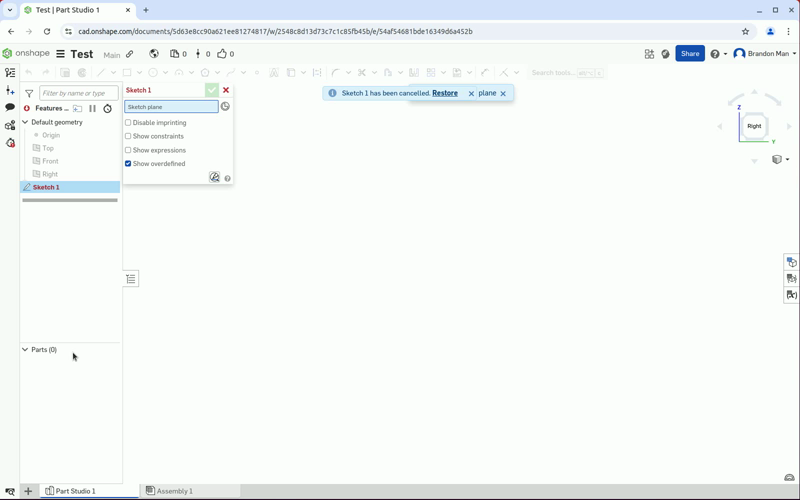
mouse_move(73, 176)
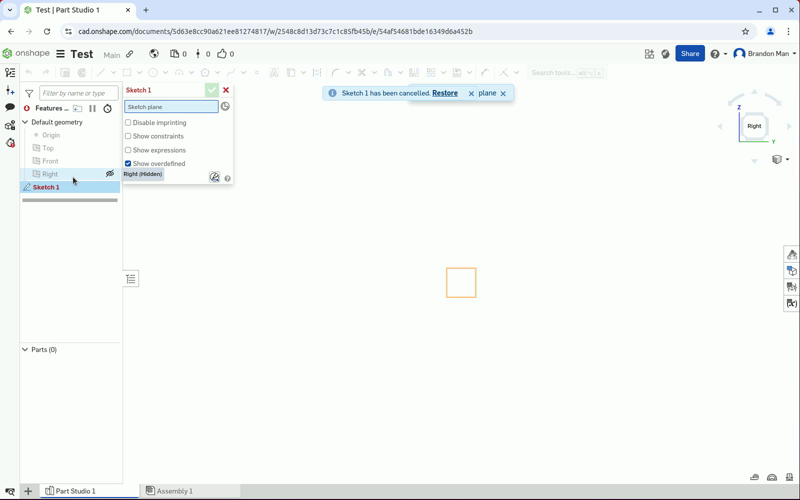
click(73, 176)
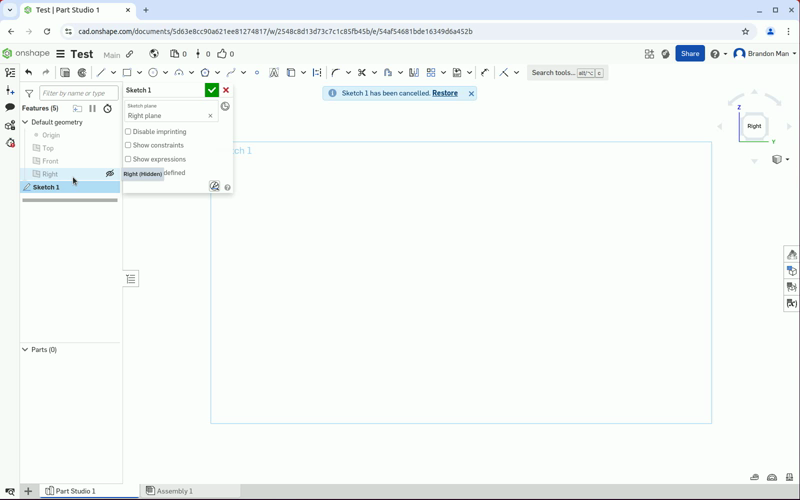
mouse_move(73, 352)
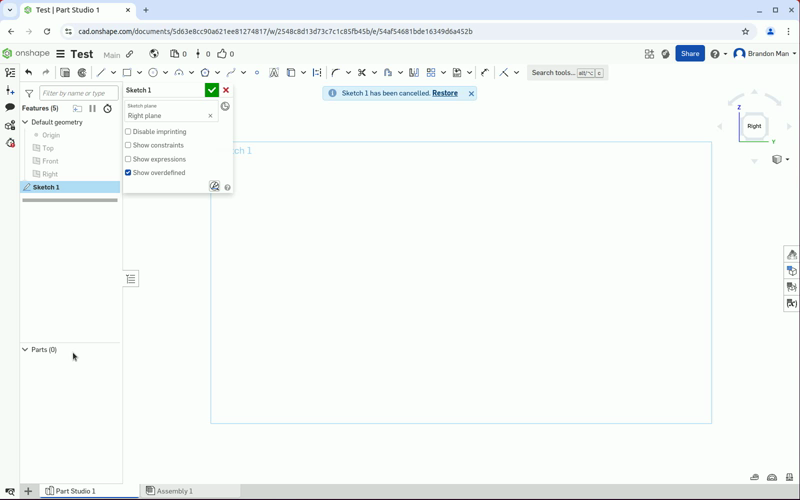
key(y)
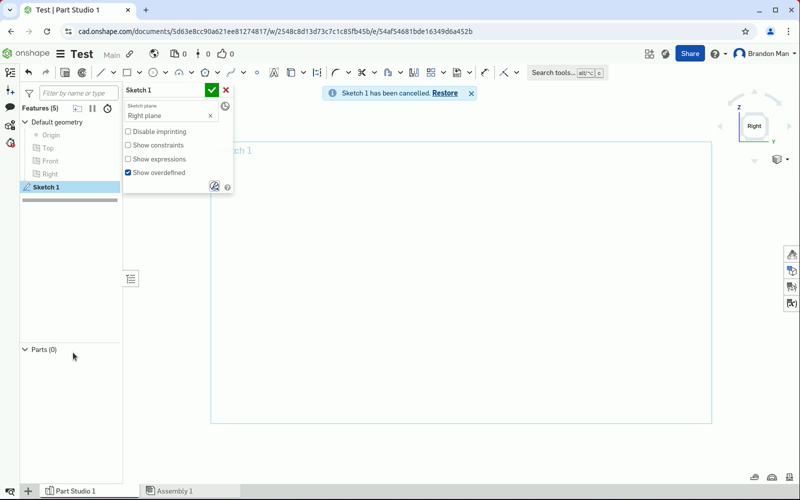
key(l)
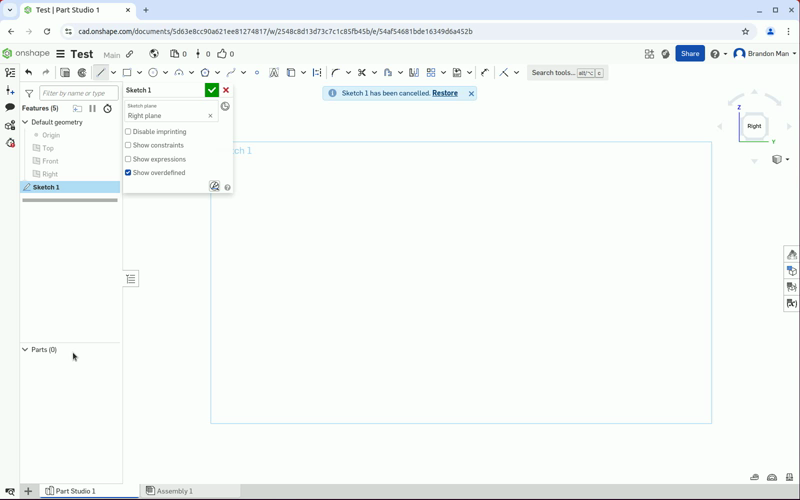
key_down(shift)
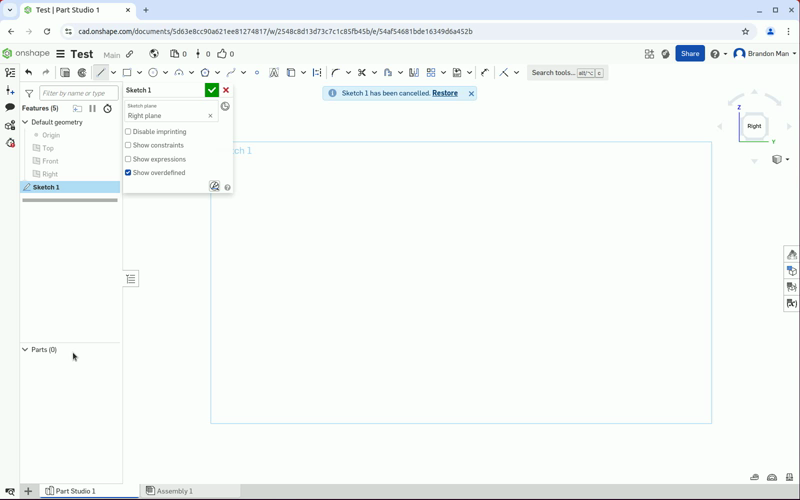
mouse_move(401, 315)
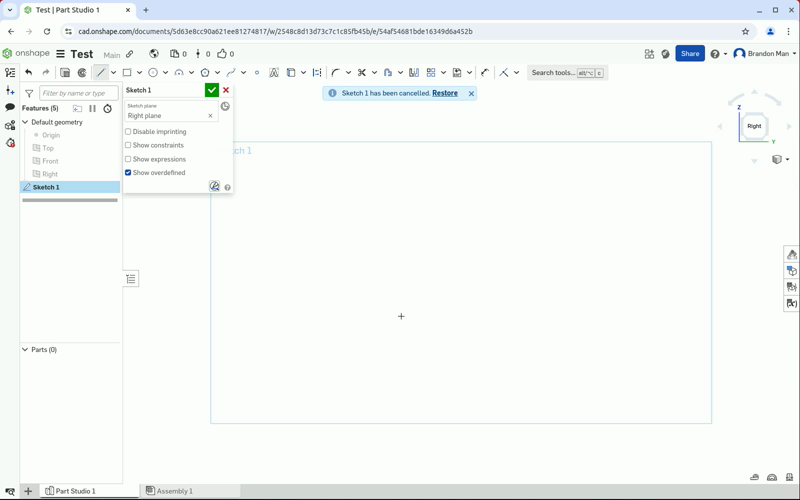
click(401, 315)
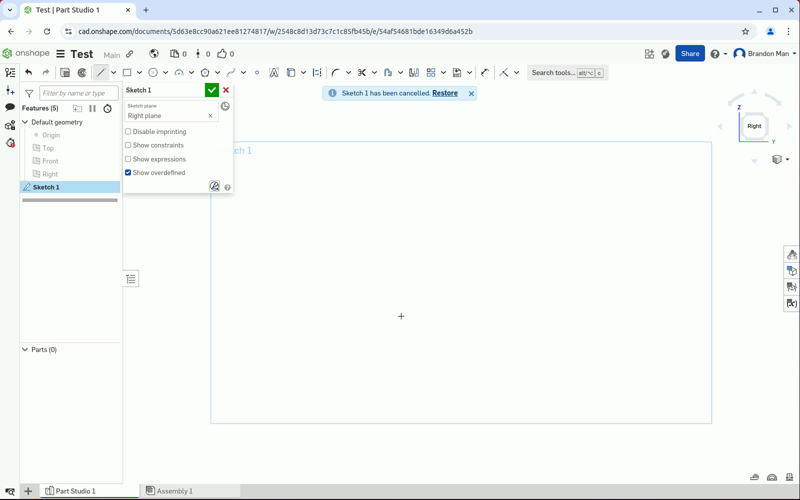
key_up(shift)
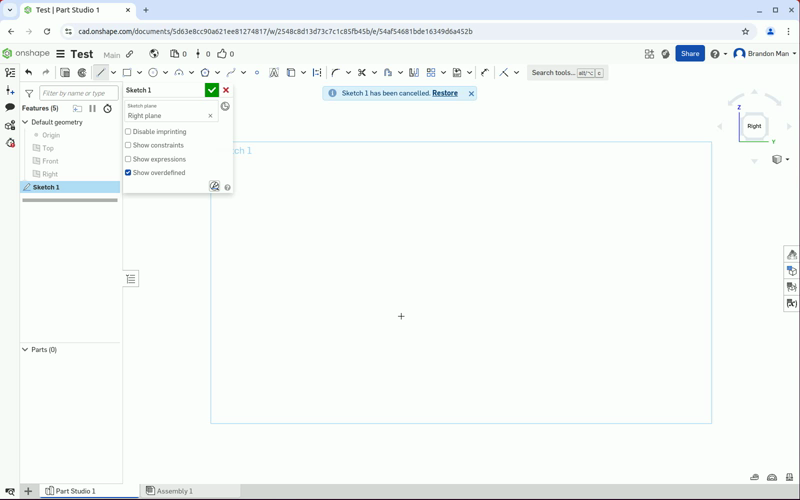
key_down(shift)
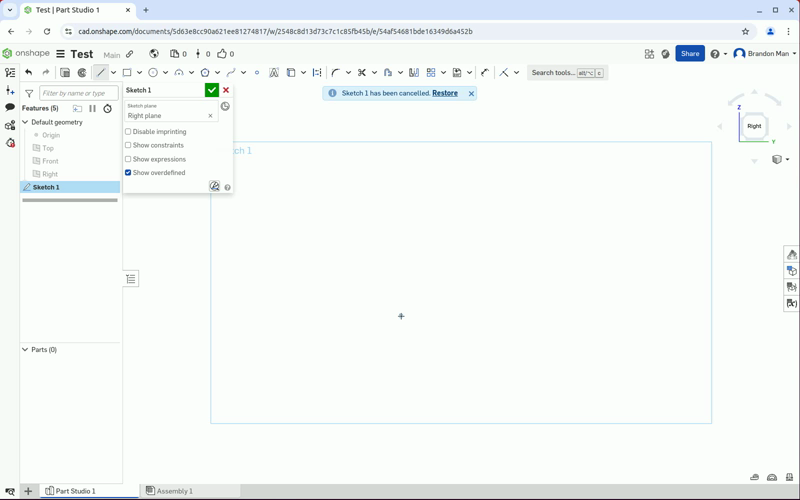
mouse_move(488, 315)
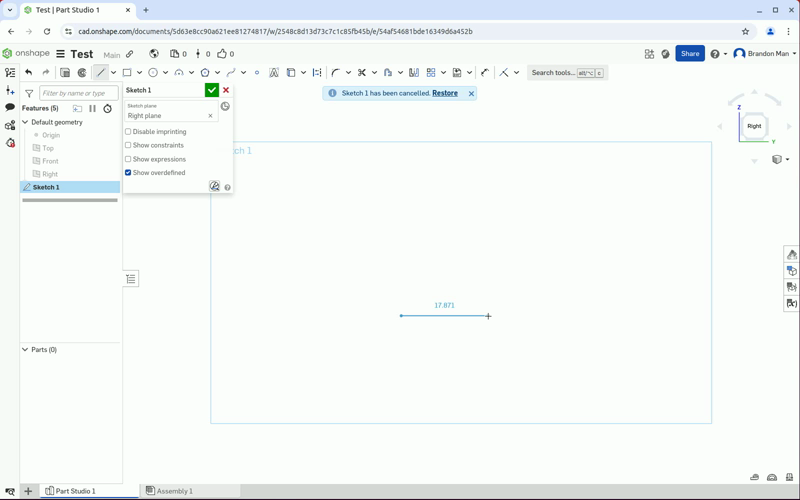
click(488, 315)
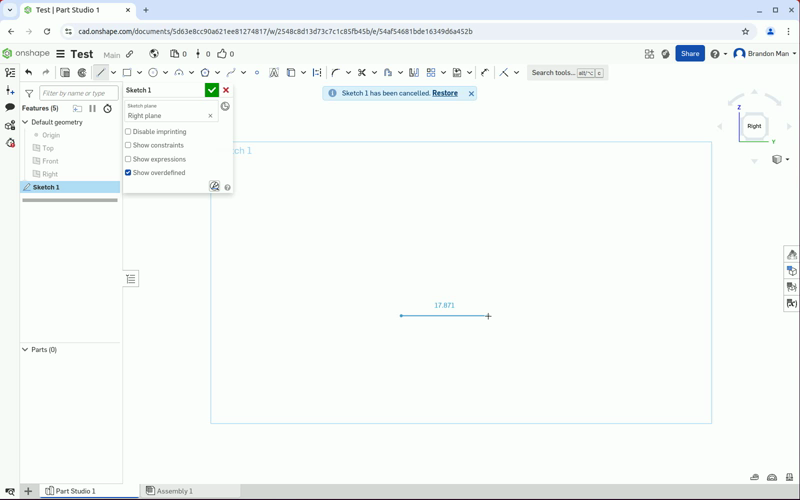
key_up(shift)
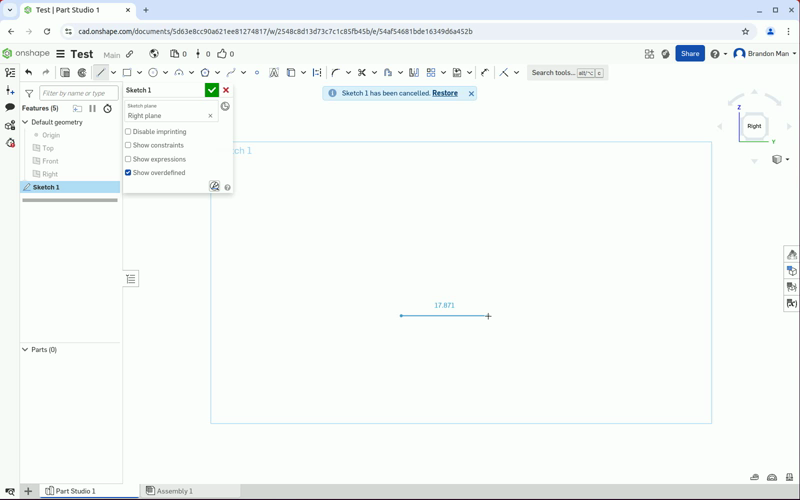
key_down(shift)
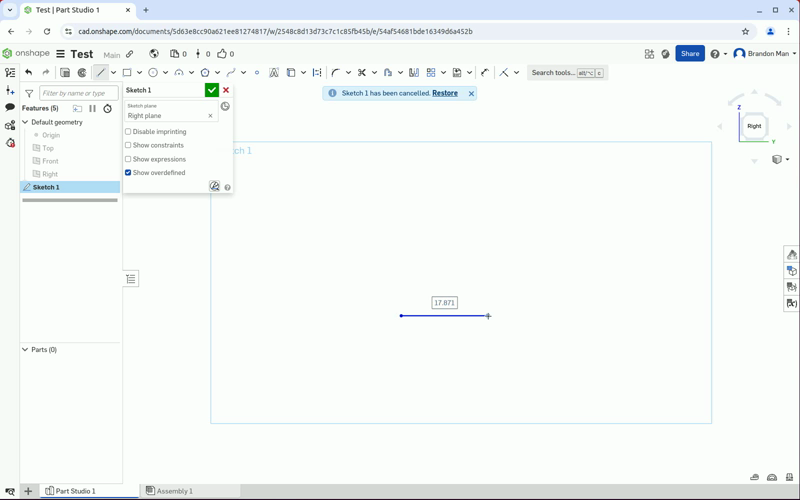
mouse_move(488, 255)
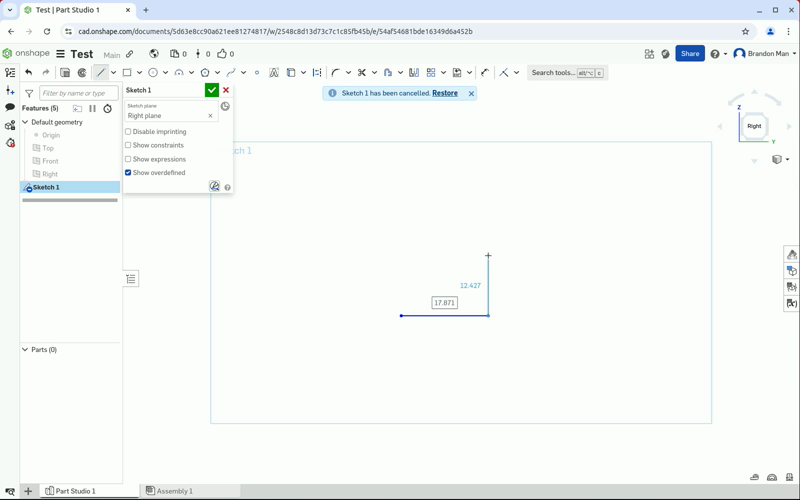
click(488, 255)
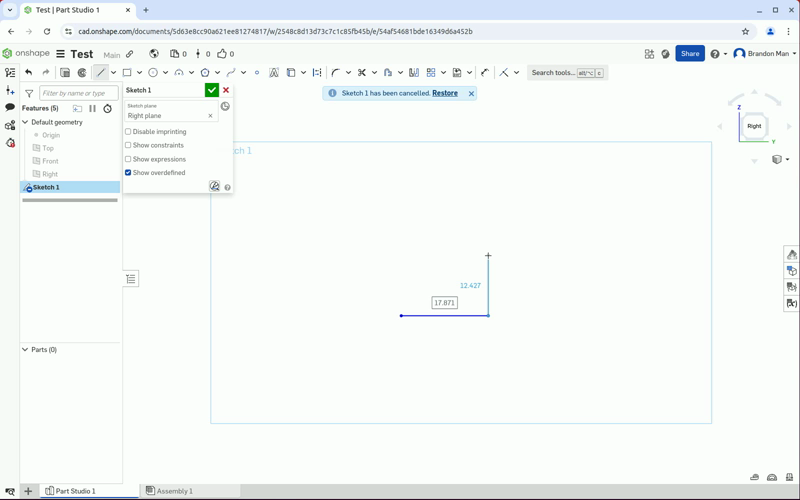
key_up(shift)
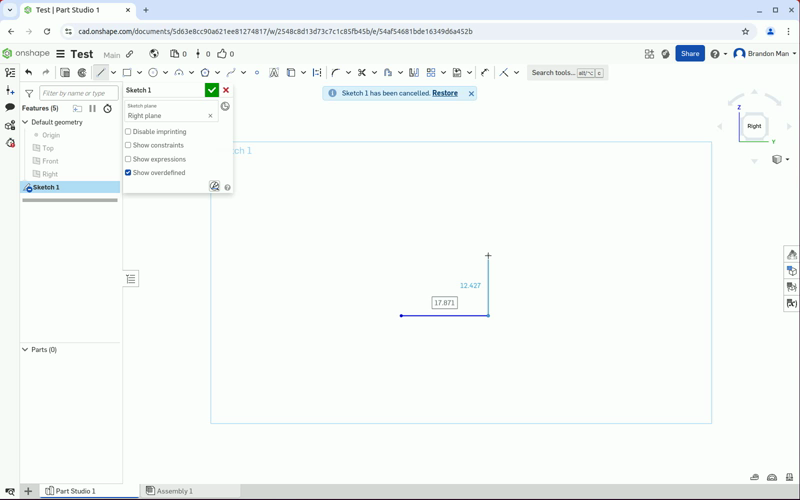
key_down(shift)
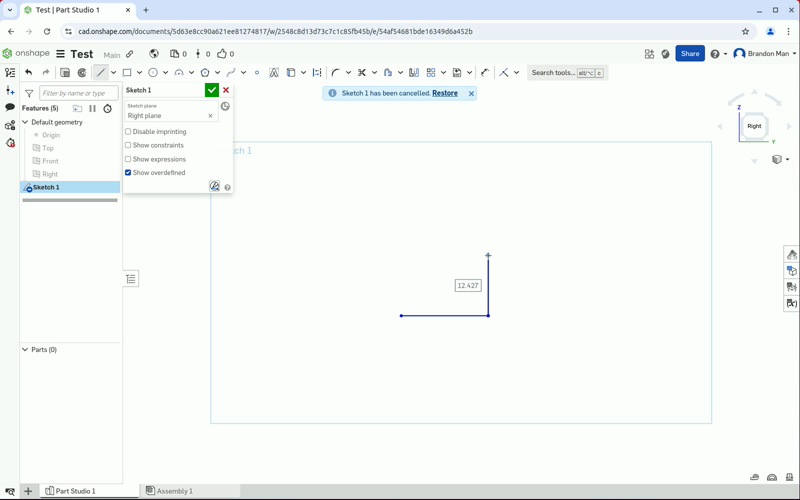
mouse_move(518, 255)
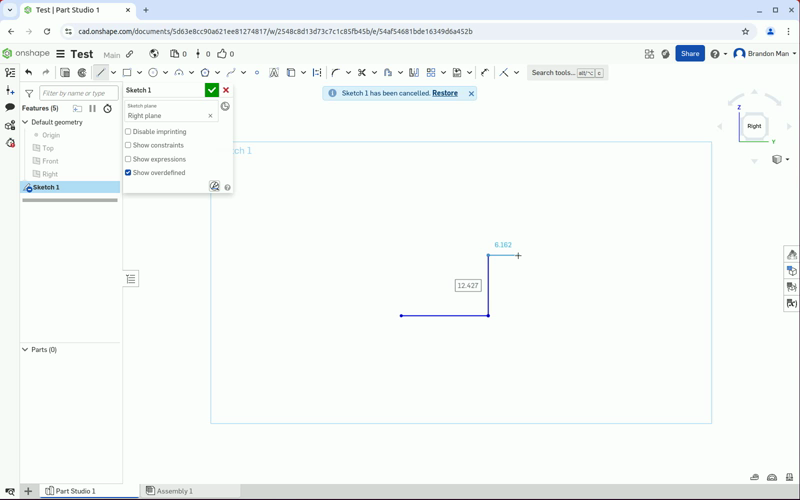
mouse_move(461, 255)
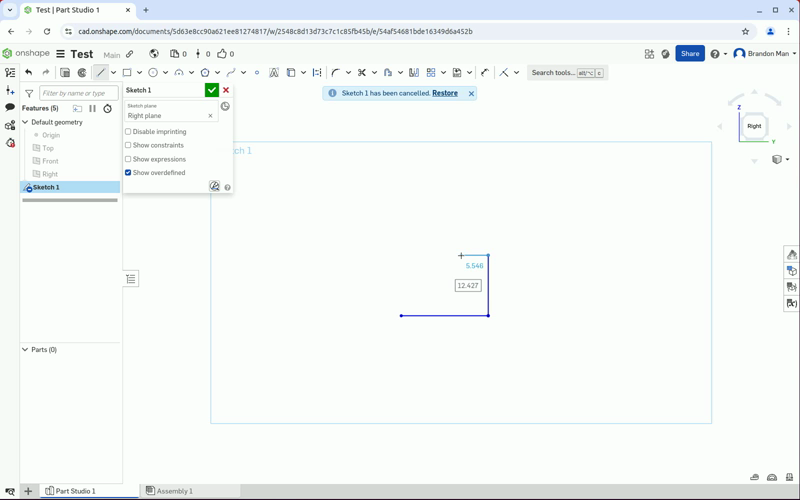
click(461, 255)
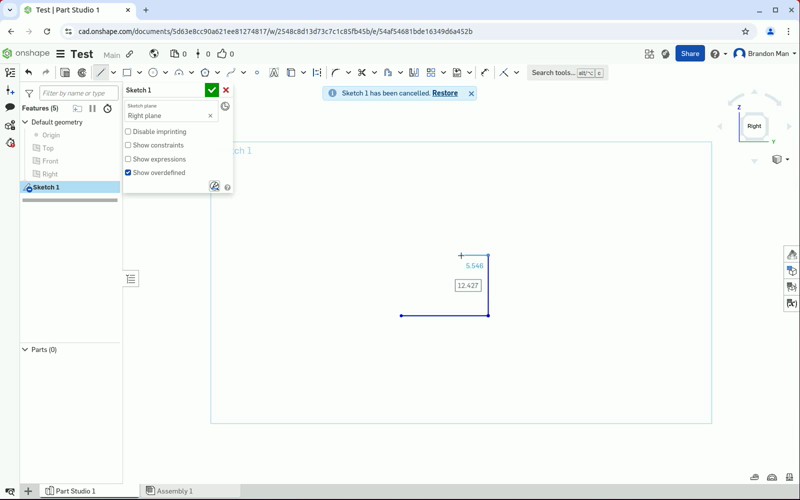
key_up(shift)
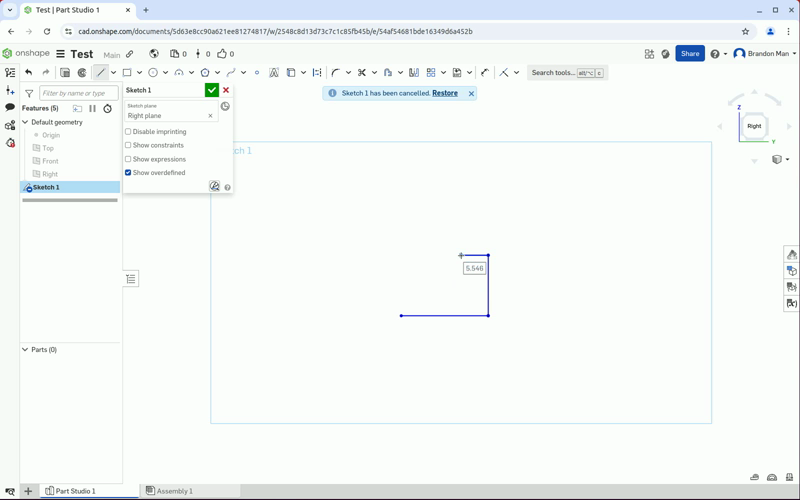
key_down(shift)
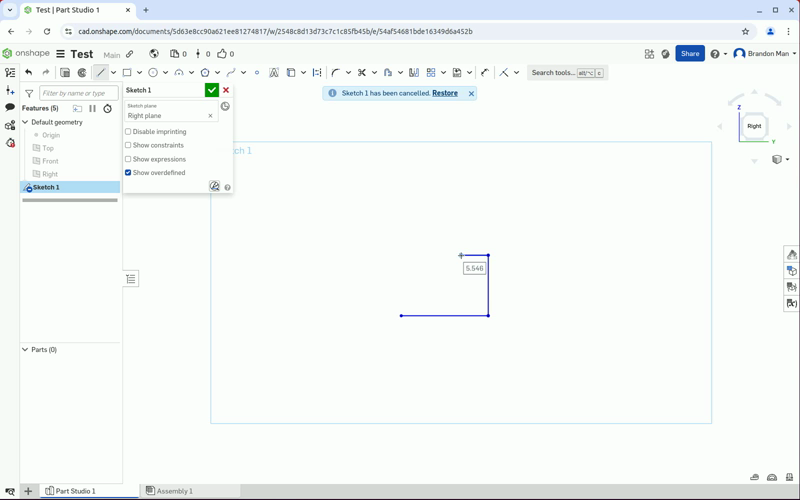
mouse_move(401, 298)
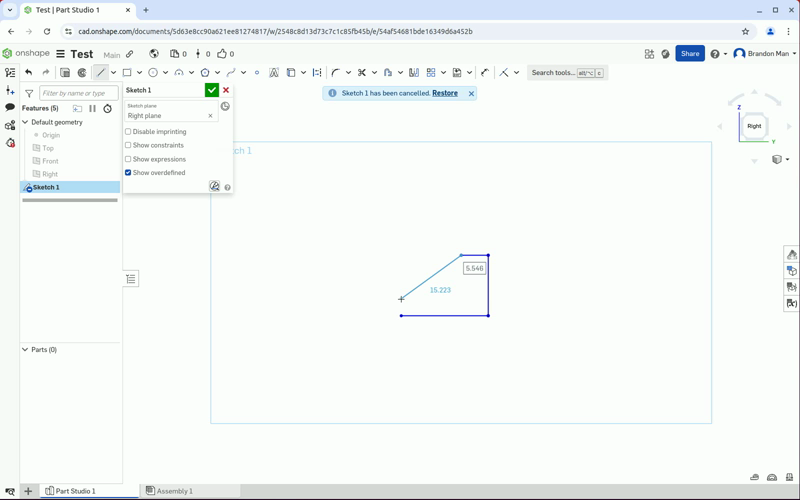
click(401, 298)
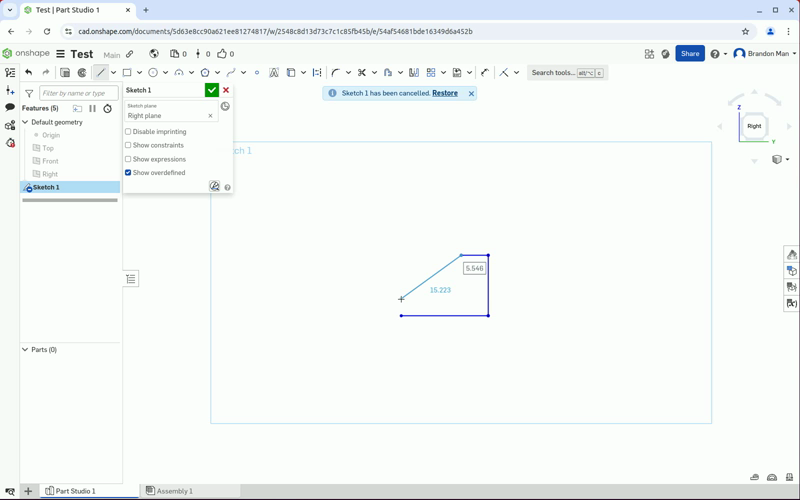
key_up(shift)
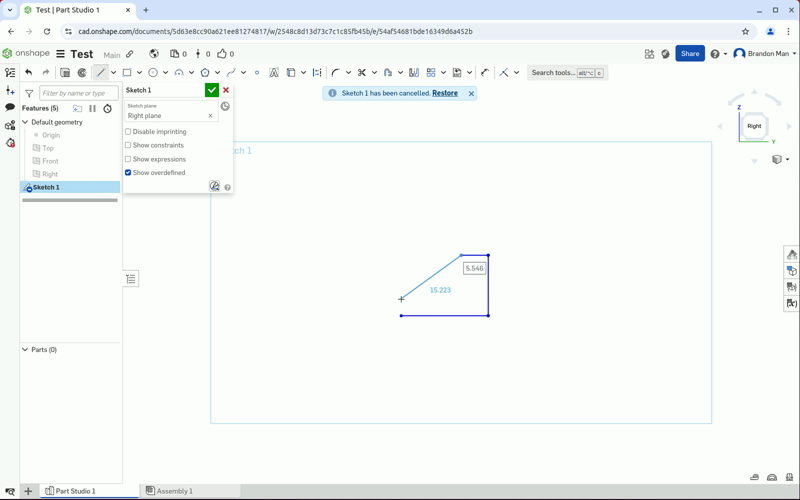
mouse_move(431, 298)
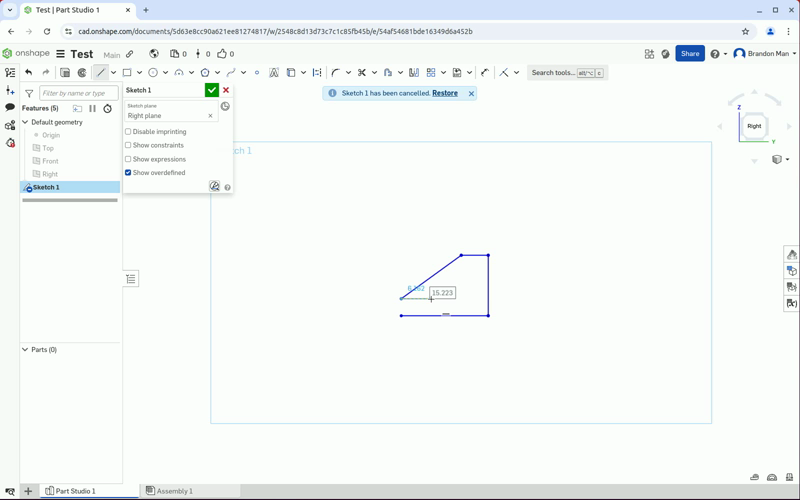
key_down(shift)
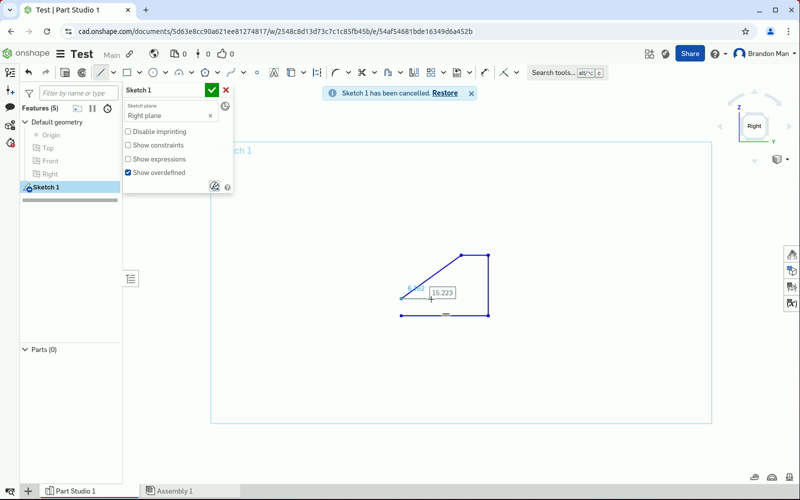
mouse_move(401, 315)
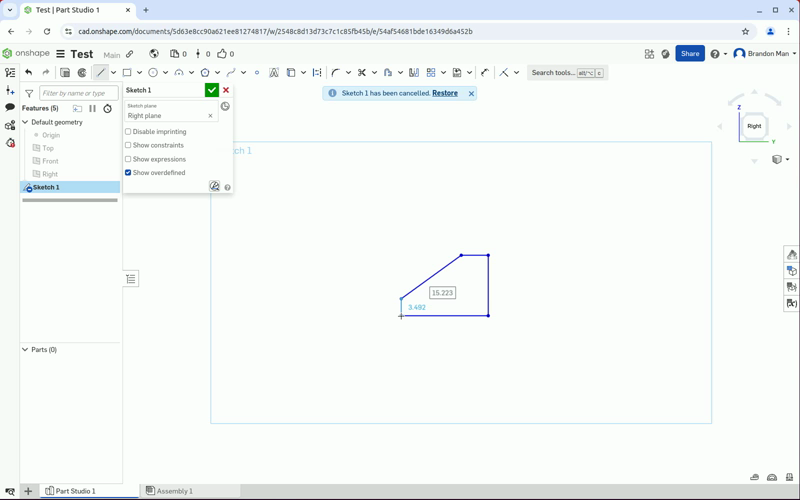
key_up(shift)
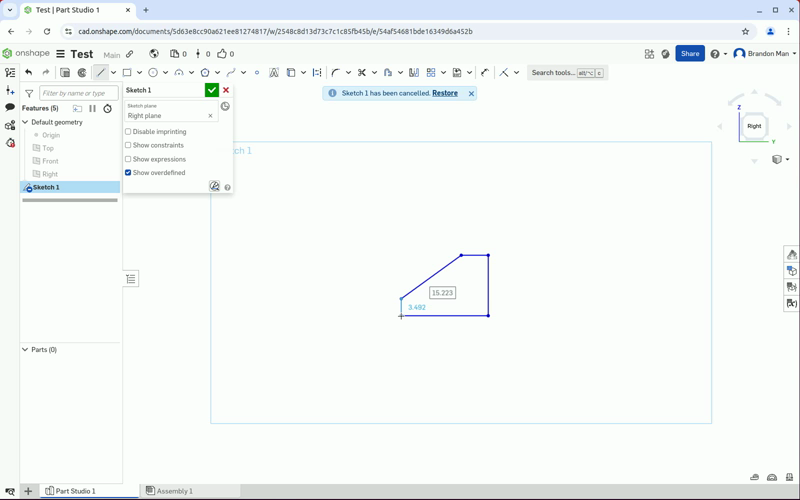
click(401, 315)
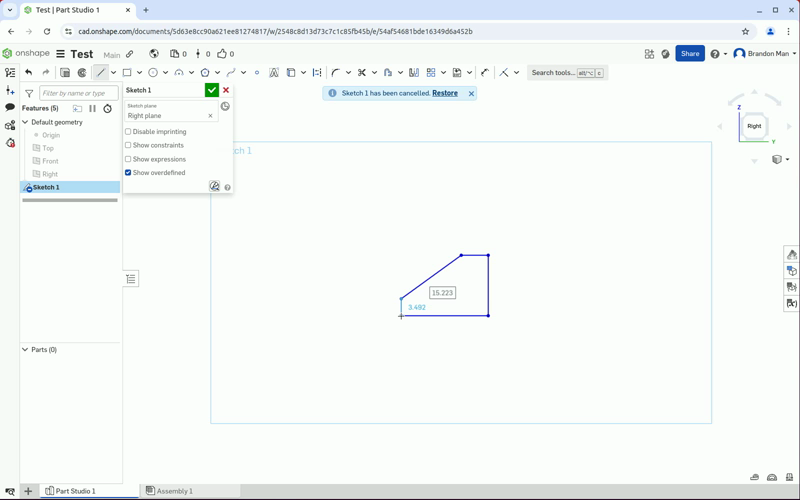
key(esc)
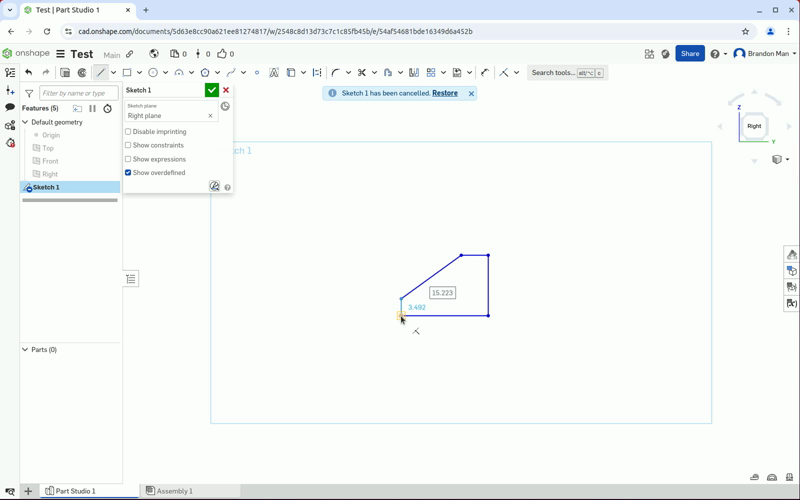
mouse_move(454, 289)
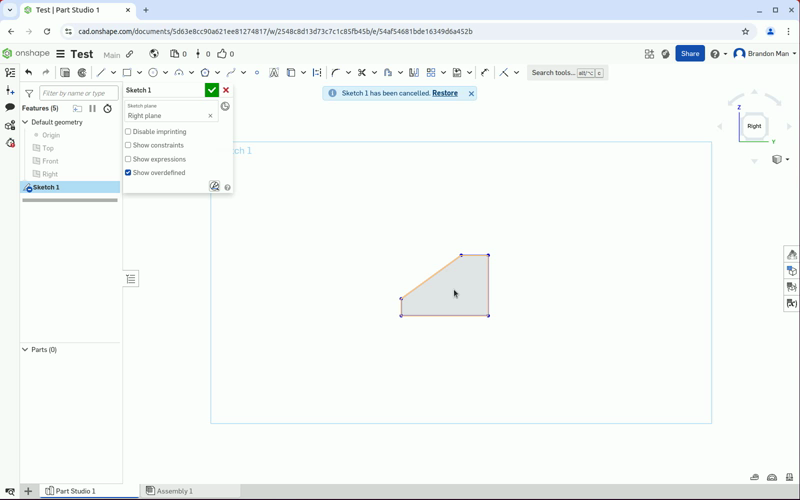
click(454, 289)
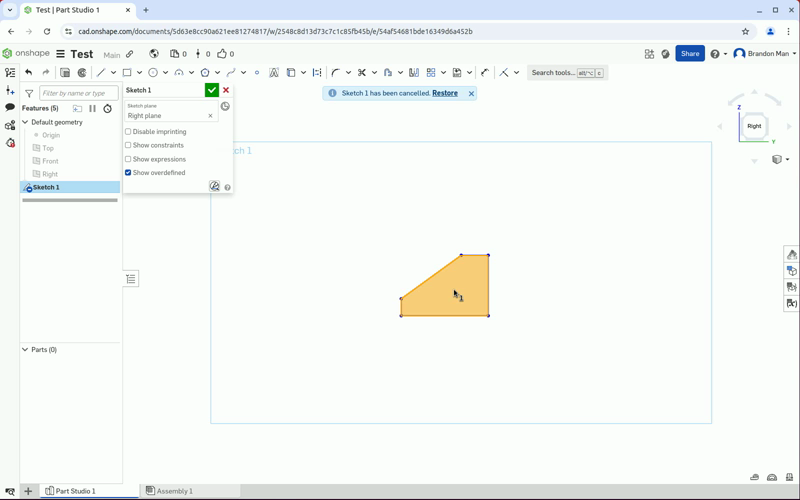
mouse_move(73, 352)
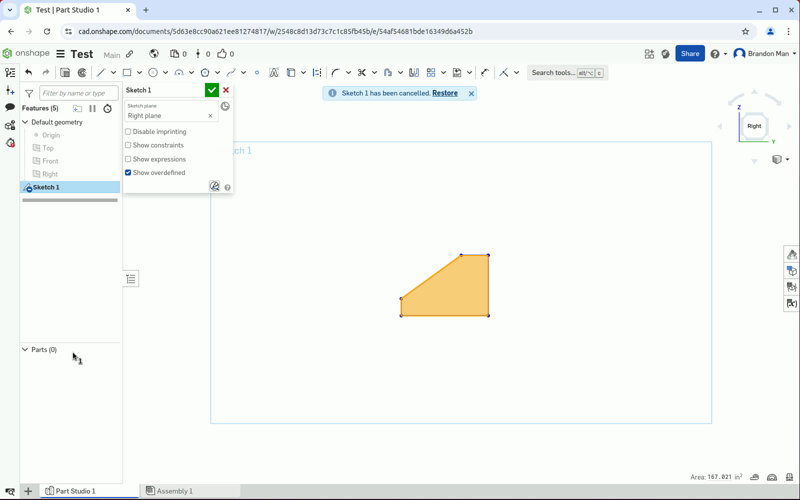
key(shift+y)
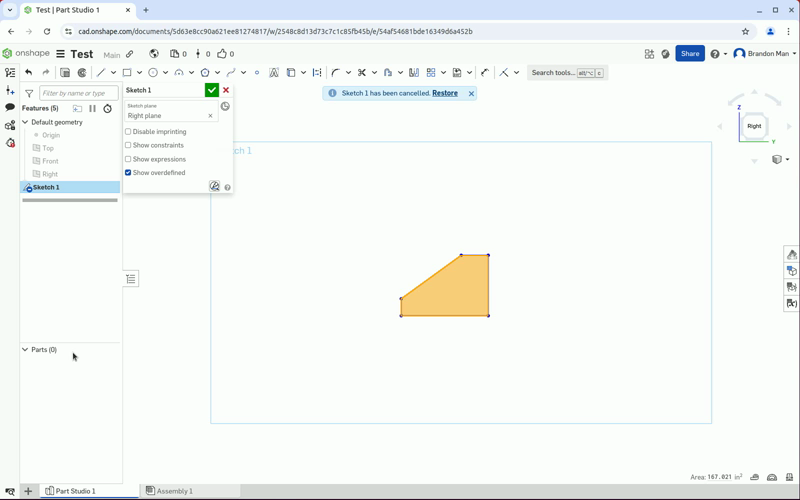
key(shift+e)
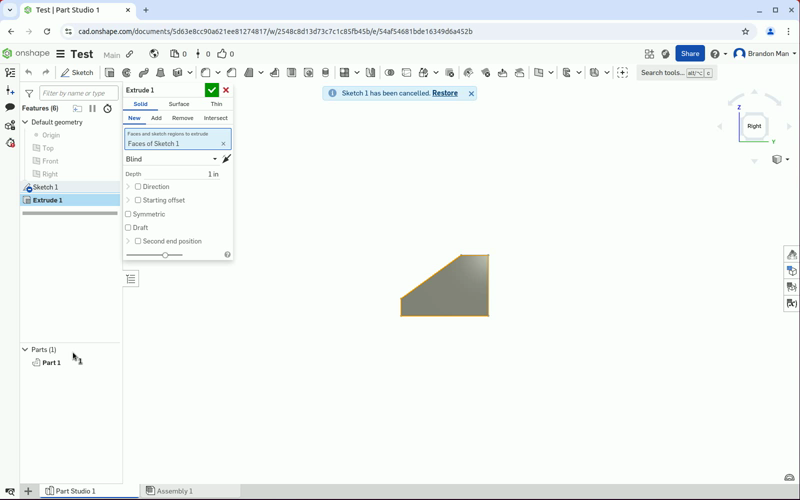
mouse_move(143, 106)
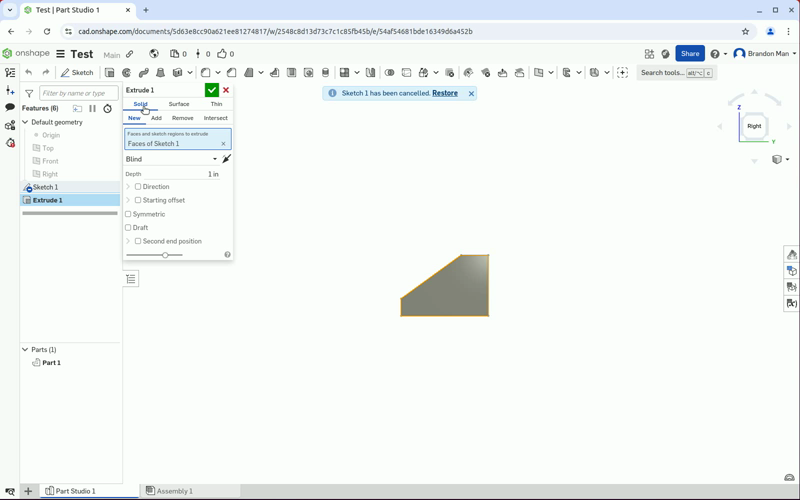
click(143, 106)
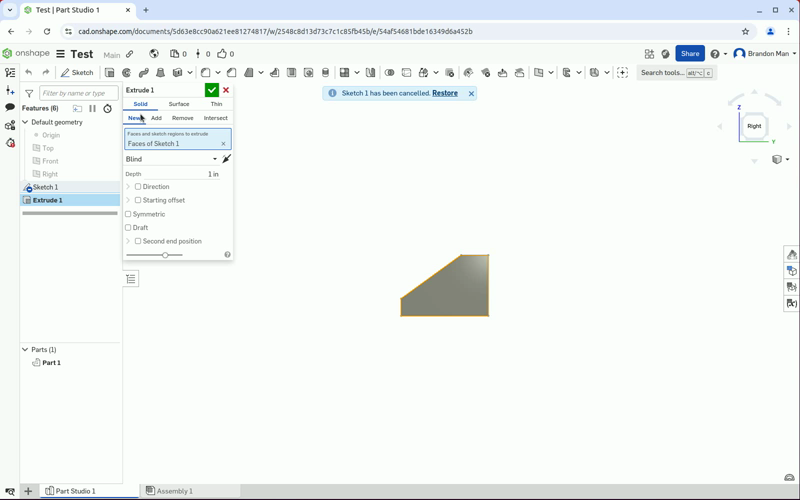
mouse_move(137, 120)
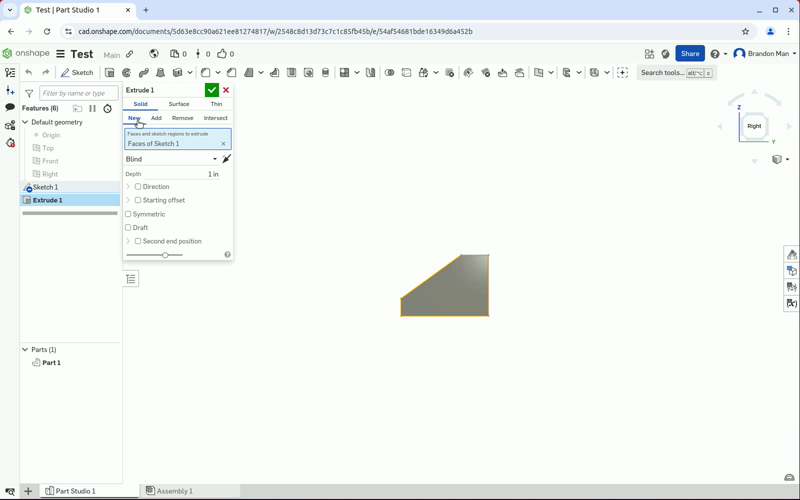
click(137, 120)
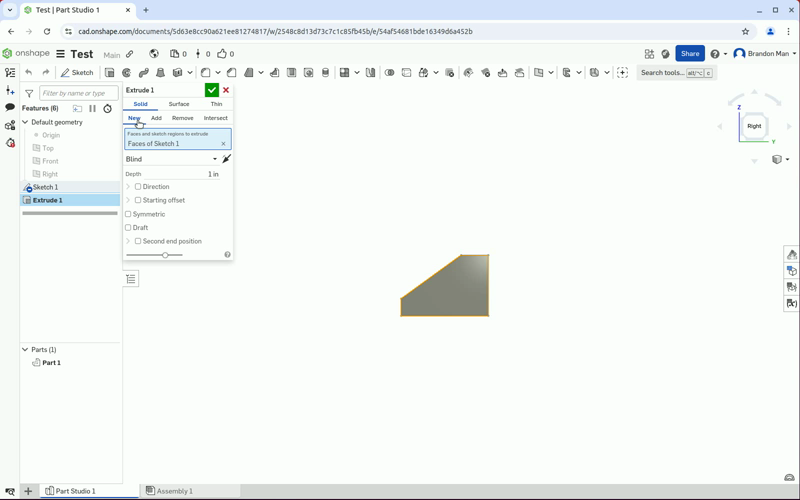
key(tab, 4)
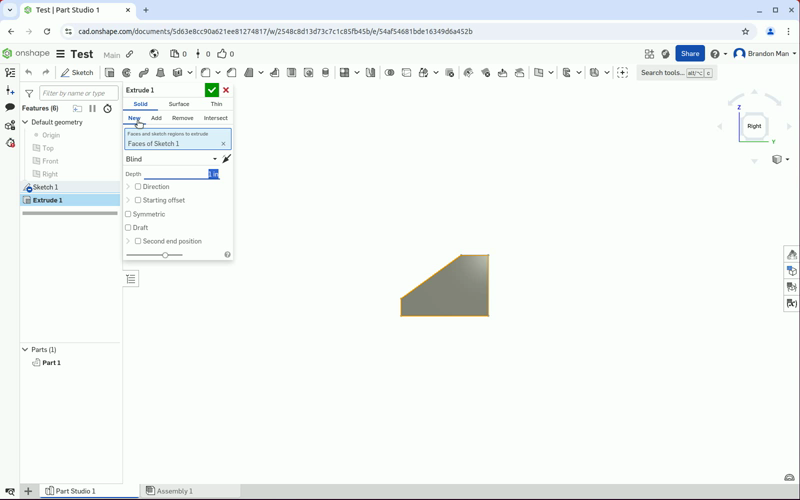
text(5.296)
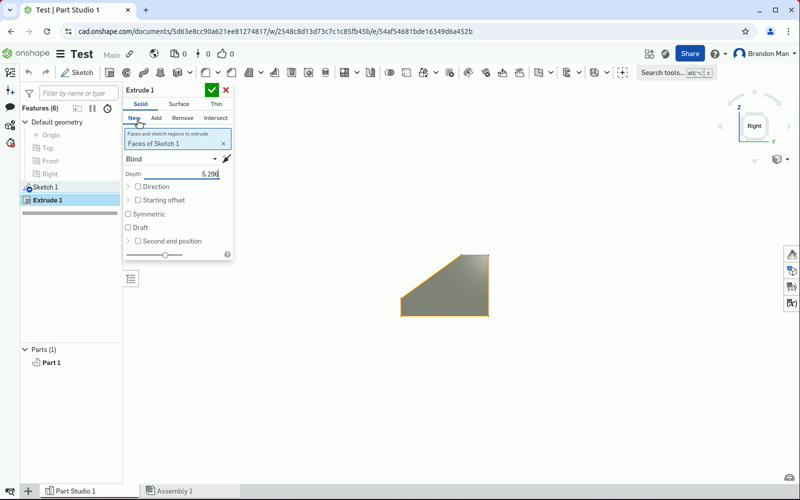
key(enter)
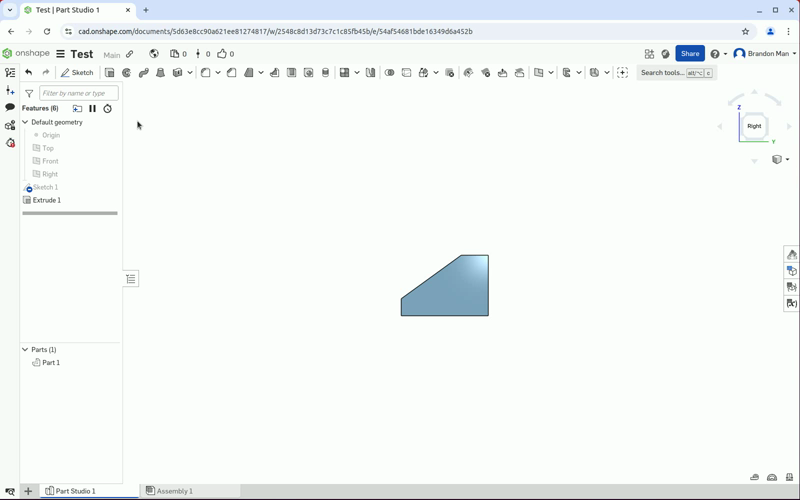
key(shift+h)
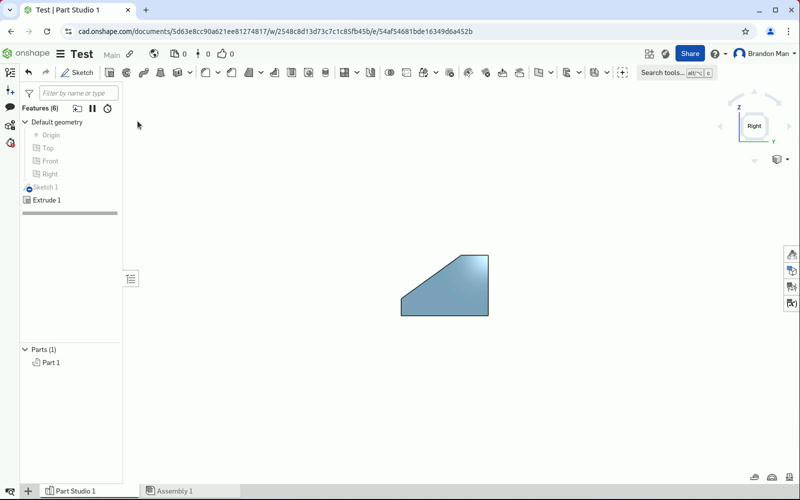
key(shift+h)
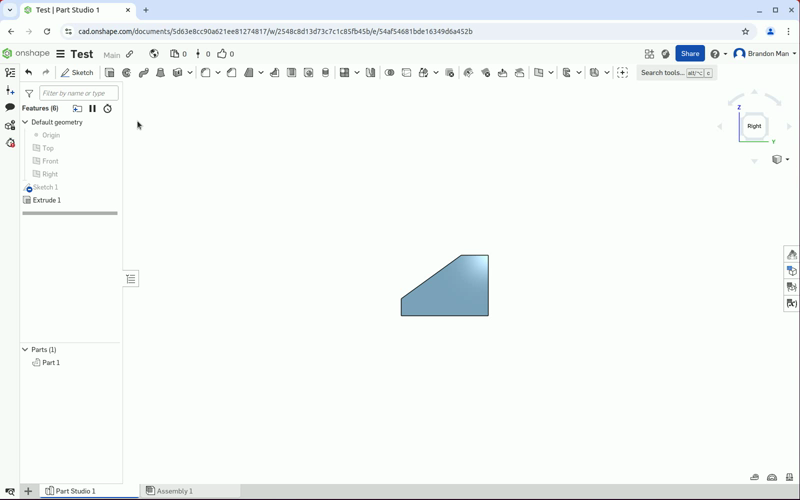
mouse_move(73, 189)
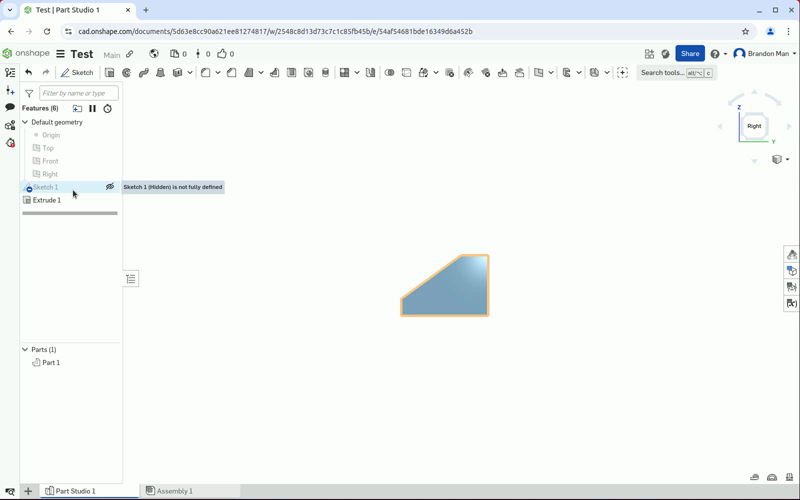
click(73, 189)
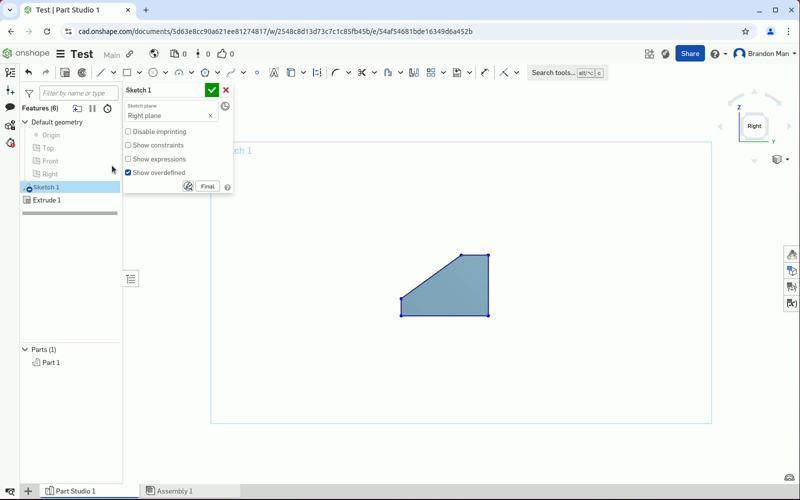
mouse_move(229, 92)
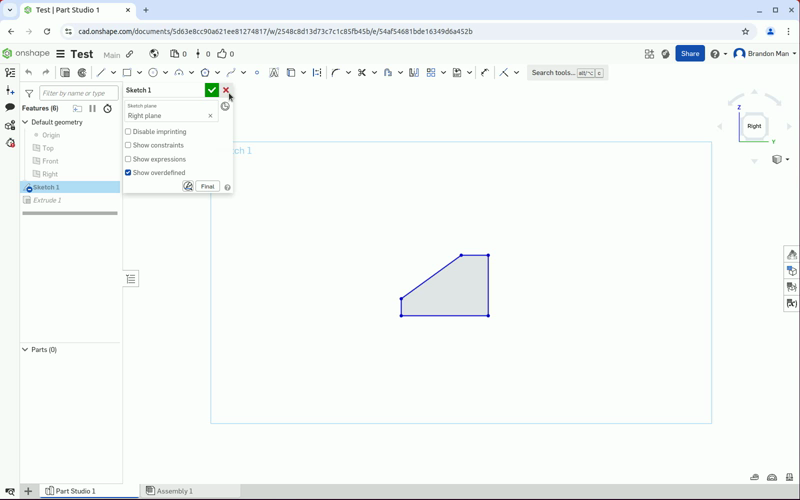
click(229, 92)
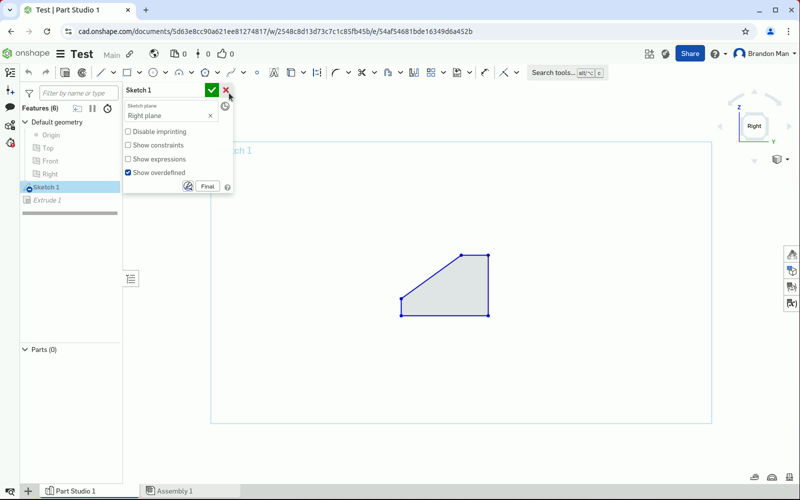
key(shift+s)
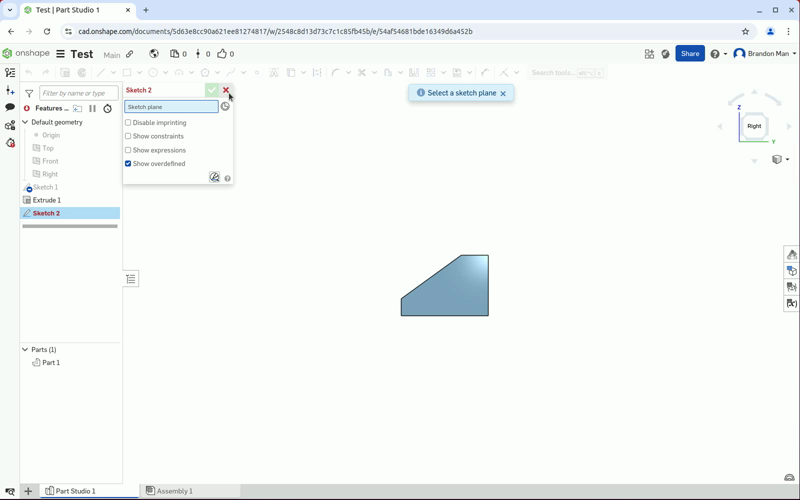
mouse_move(73, 176)
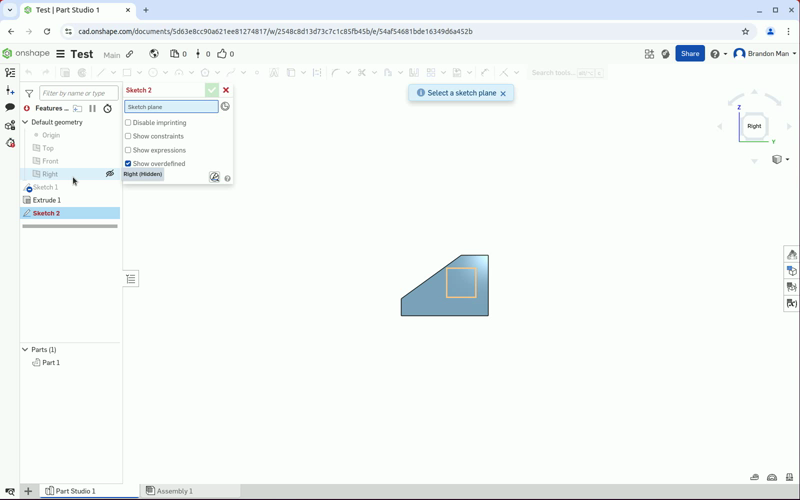
click(73, 176)
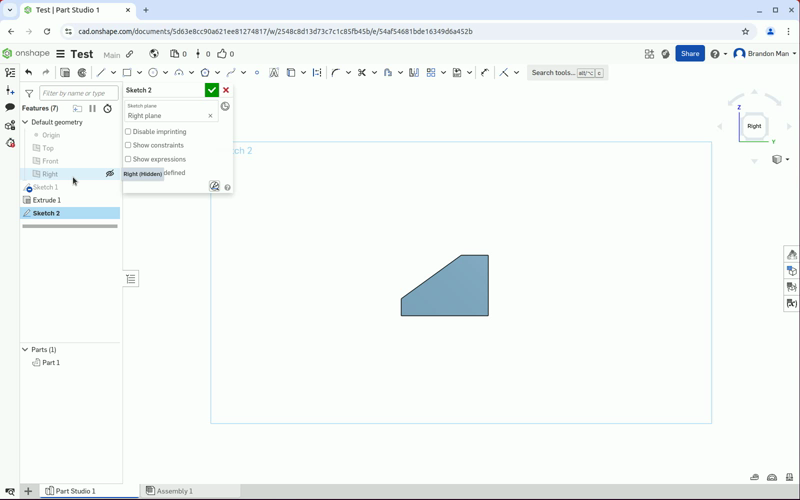
mouse_move(73, 352)
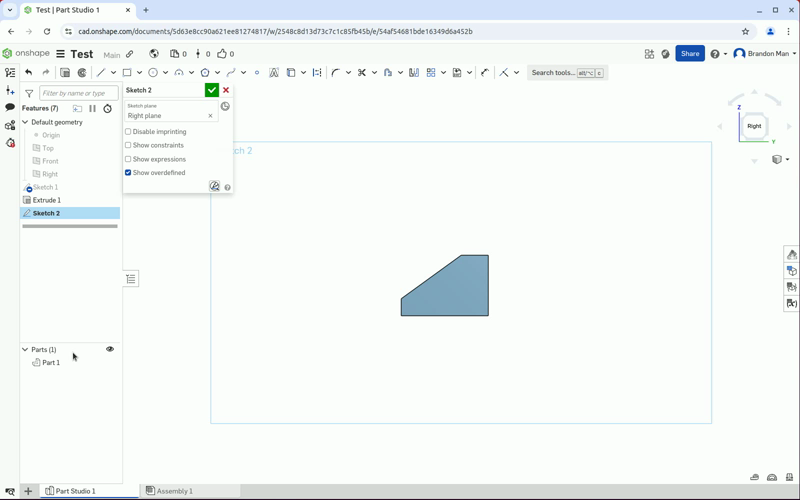
key(y)
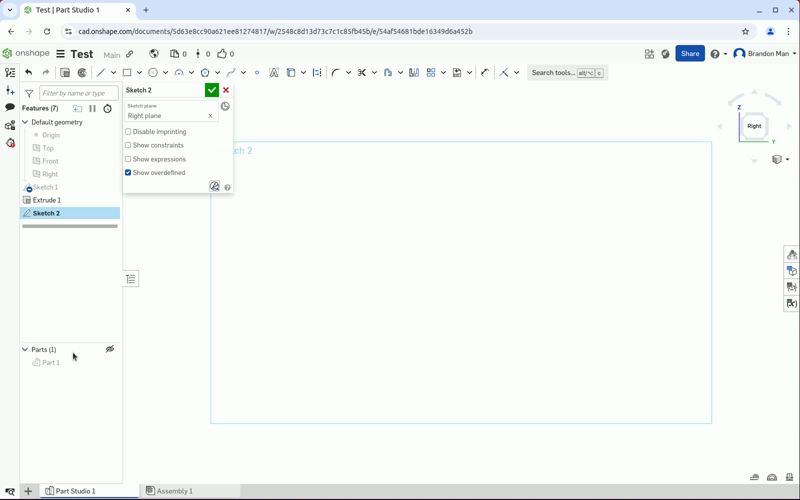
key(l)
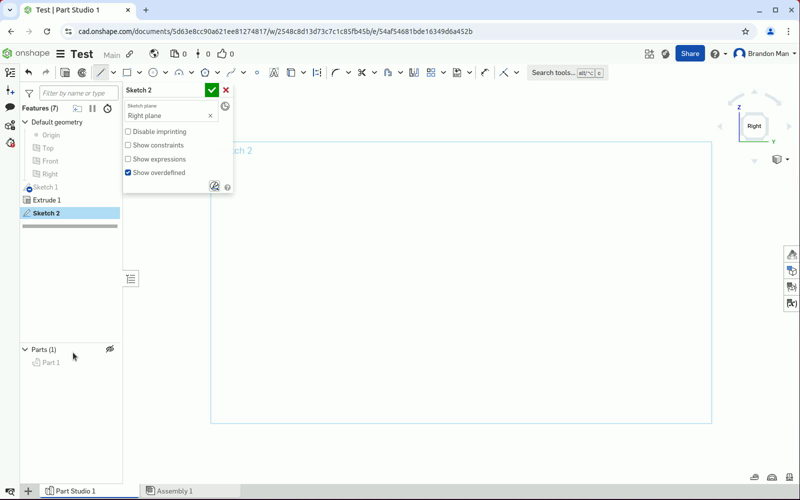
key_down(shift)
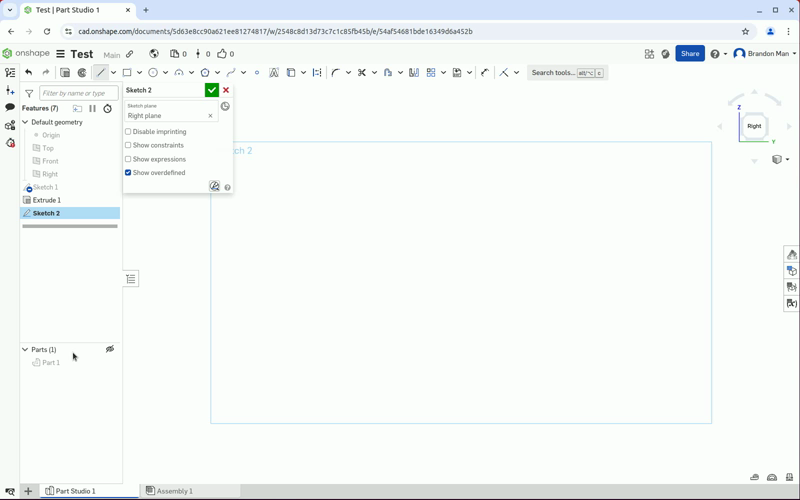
mouse_move(401, 315)
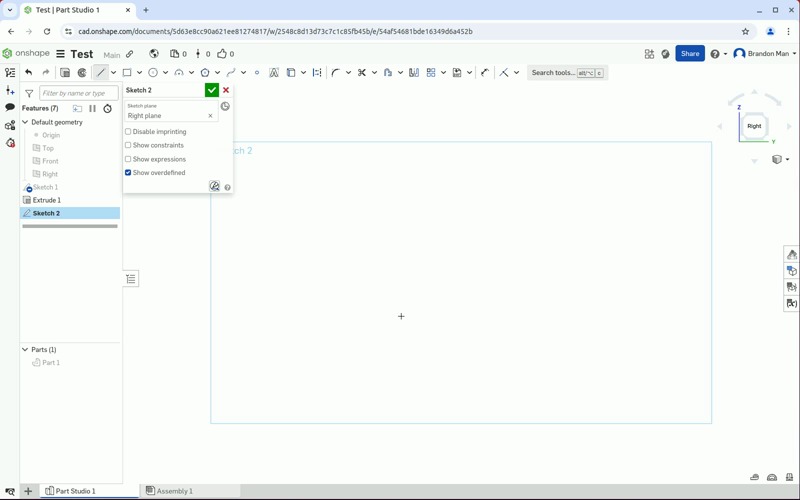
click(401, 315)
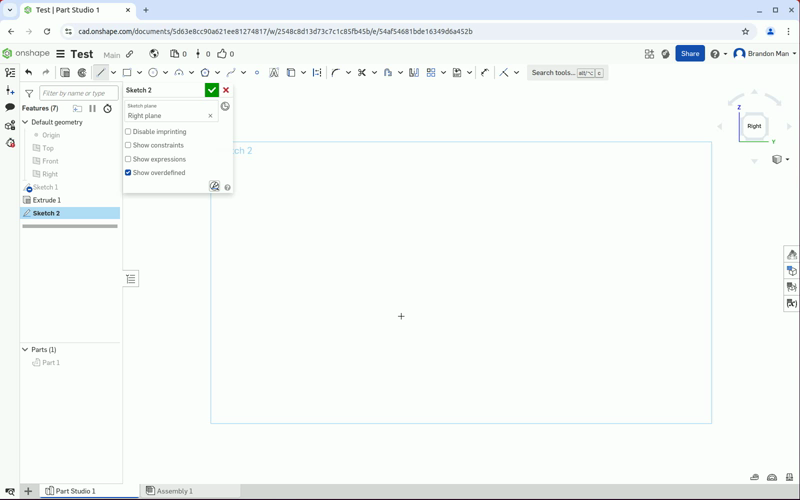
key_up(shift)
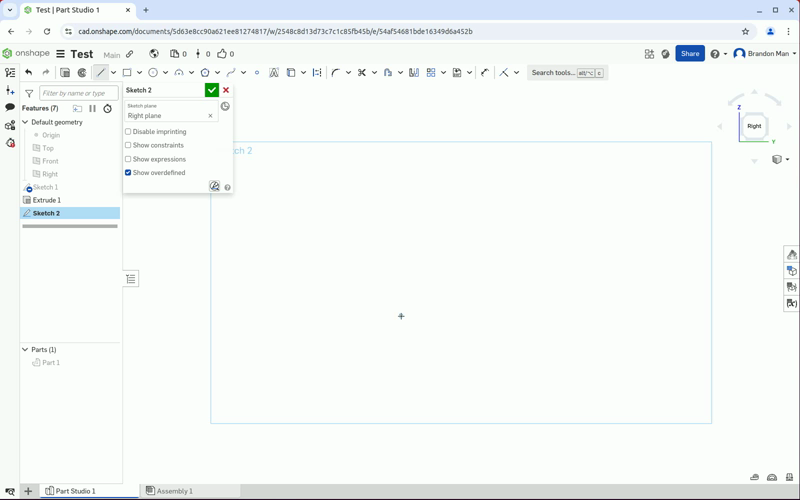
key_down(shift)
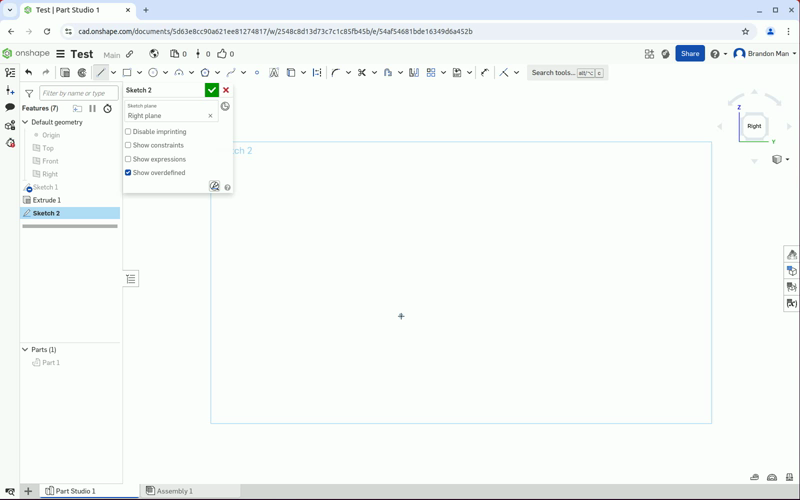
mouse_move(462, 315)
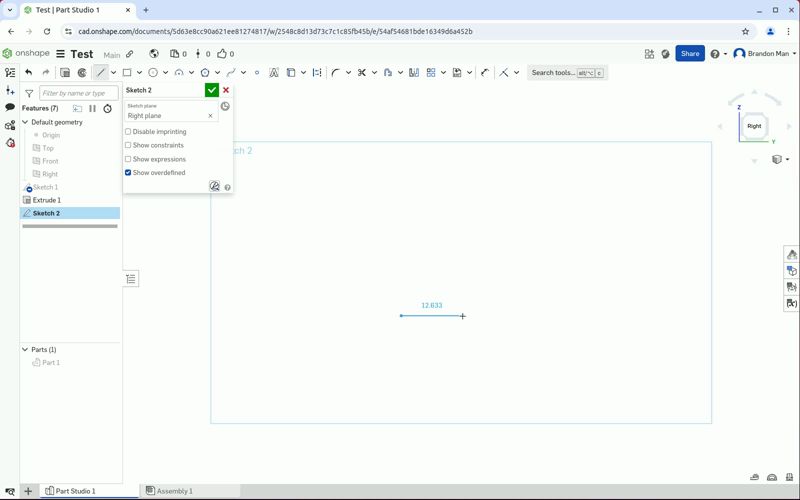
click(462, 315)
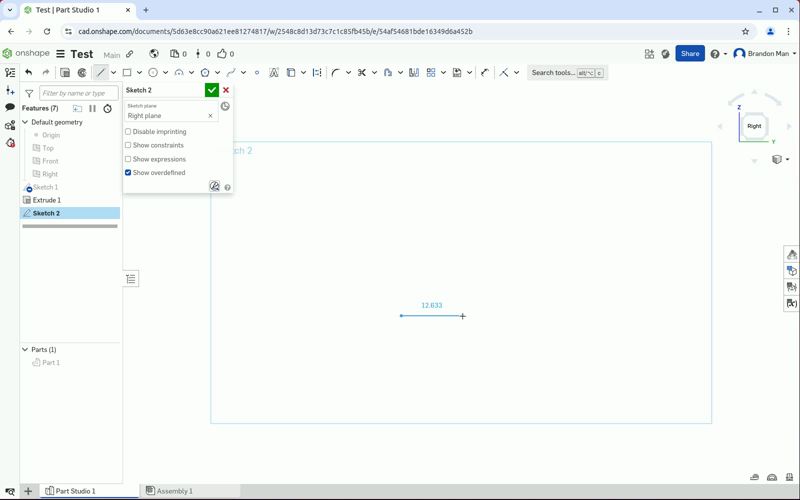
key_up(shift)
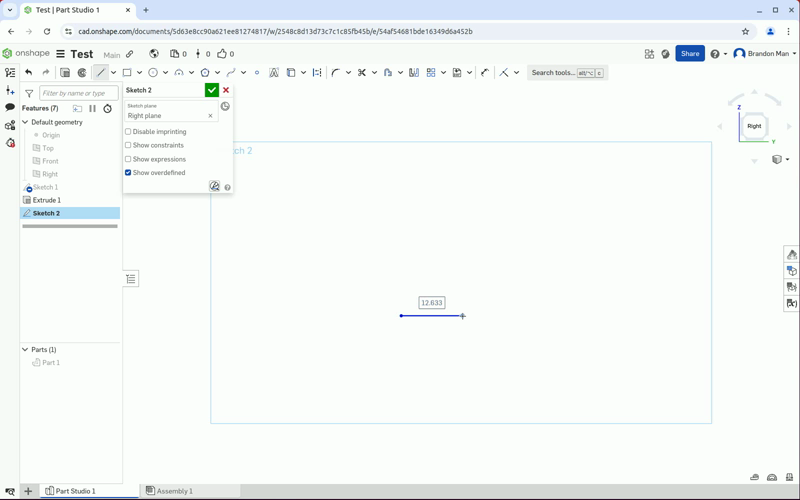
key_down(shift)
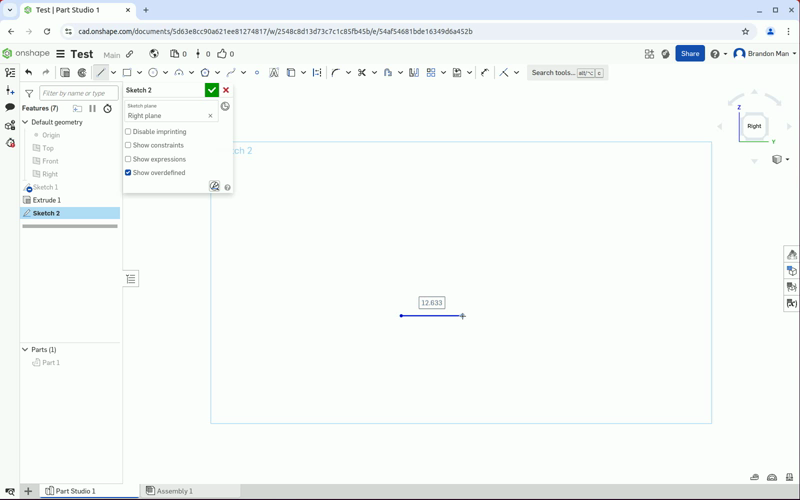
mouse_move(492, 315)
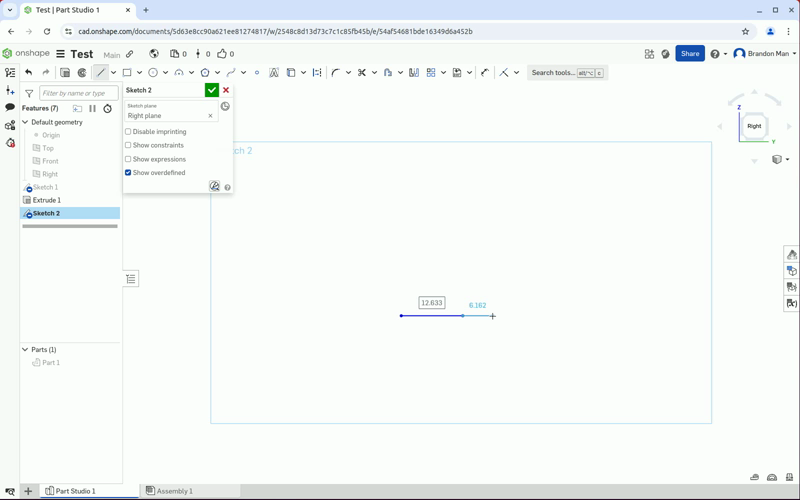
mouse_move(462, 289)
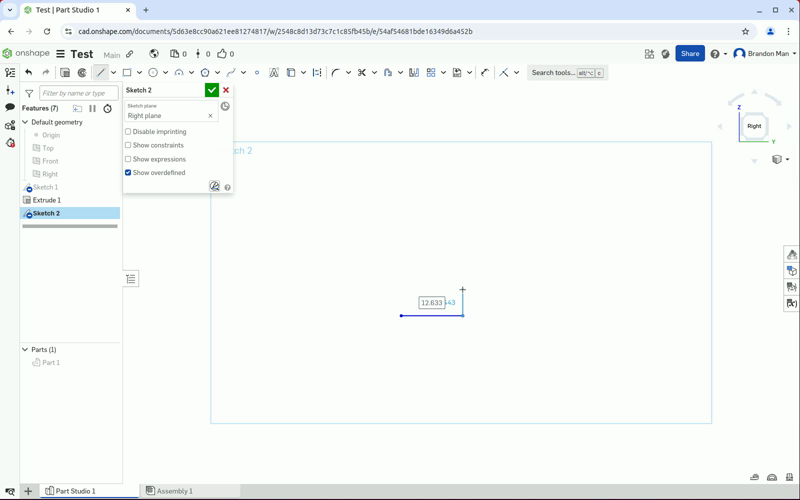
click(462, 289)
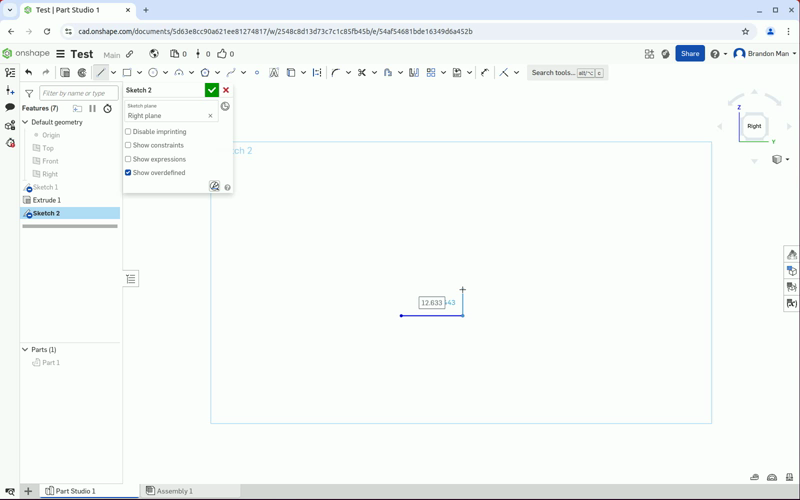
key_up(shift)
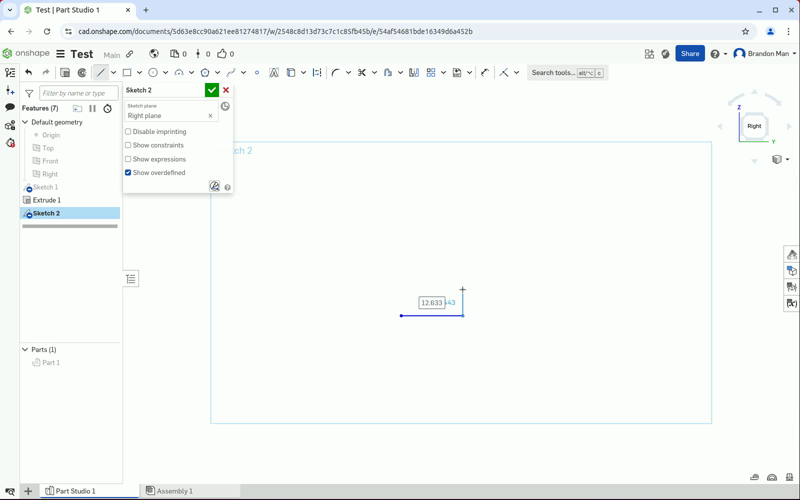
key_down(shift)
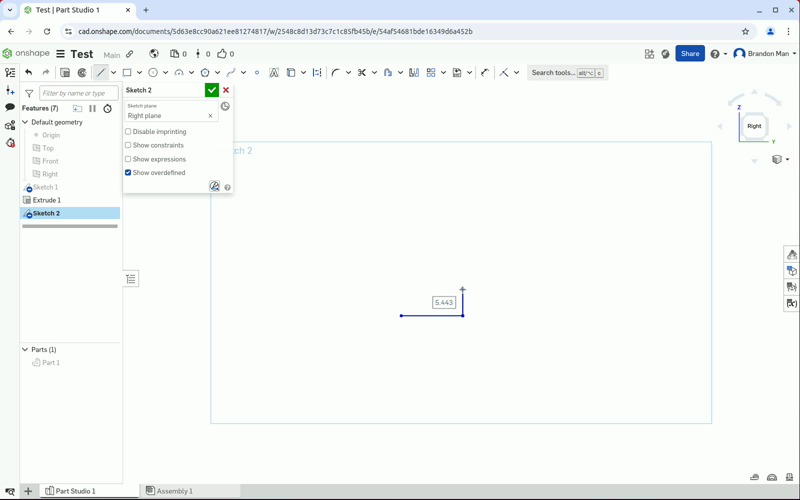
mouse_move(401, 289)
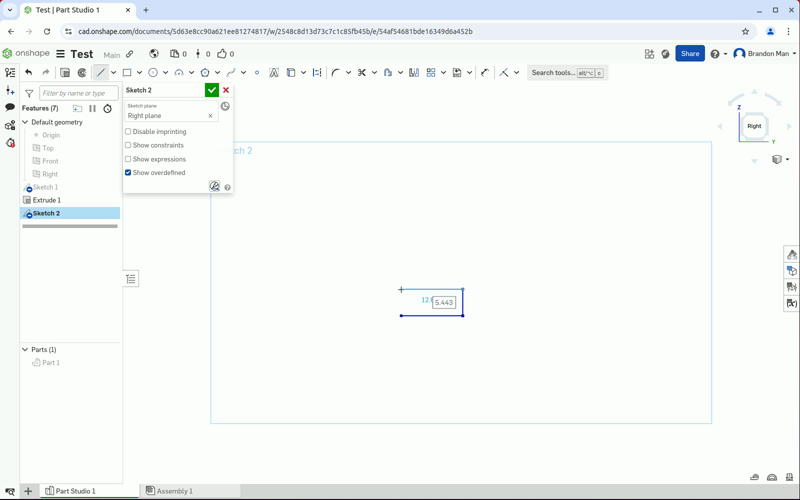
click(401, 289)
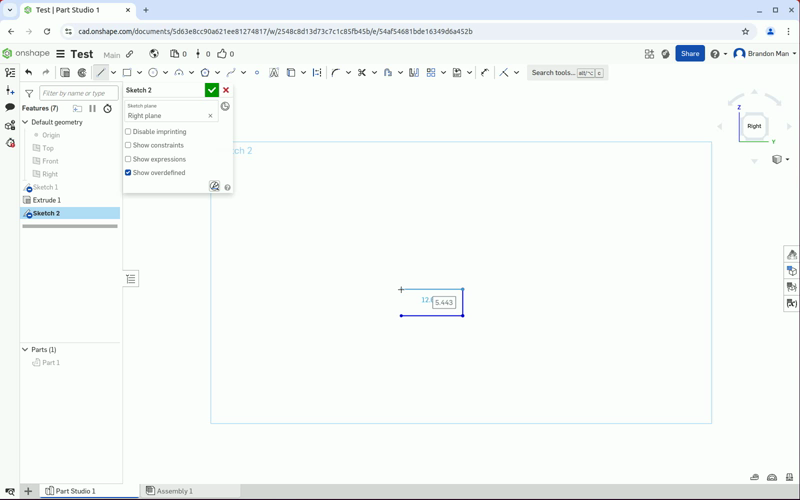
key_up(shift)
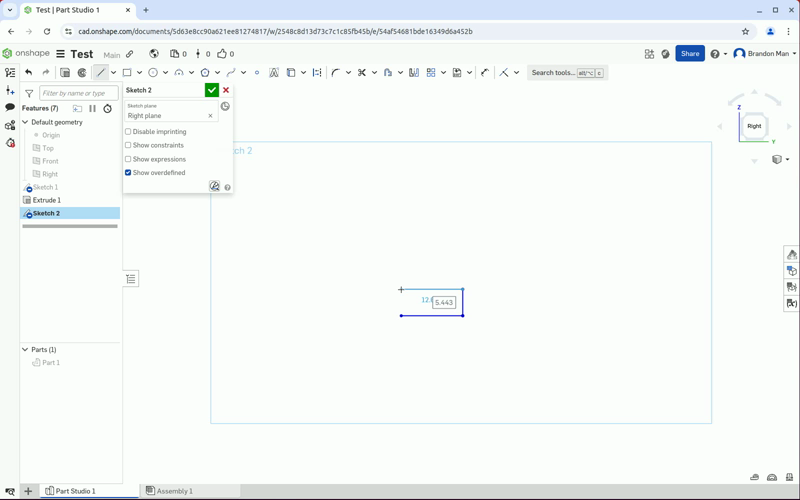
mouse_move(431, 289)
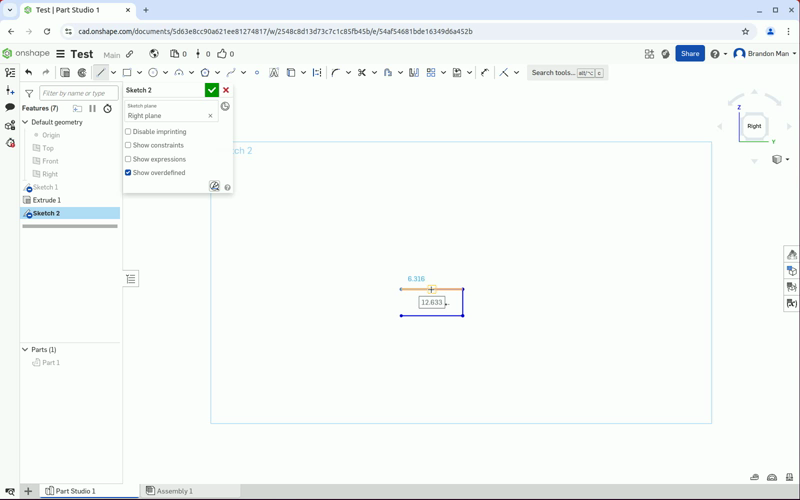
key_down(shift)
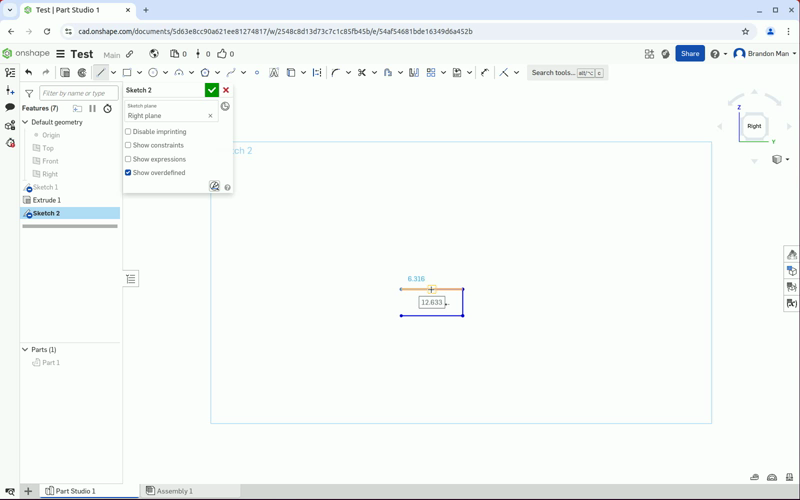
mouse_move(401, 315)
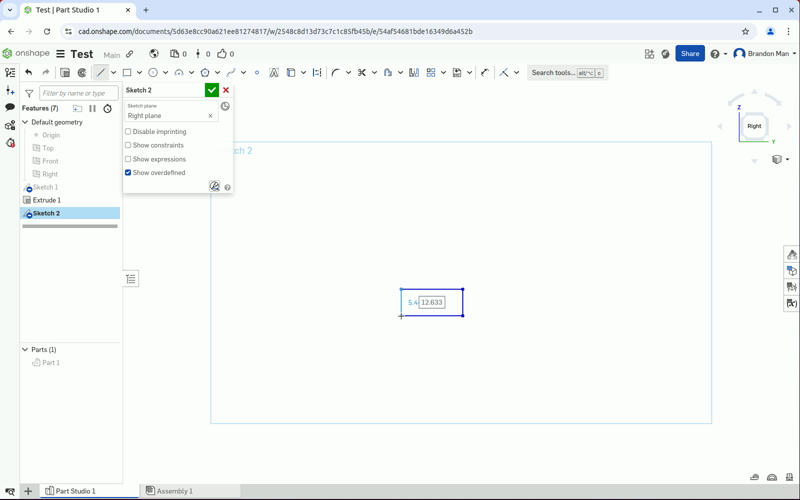
key_up(shift)
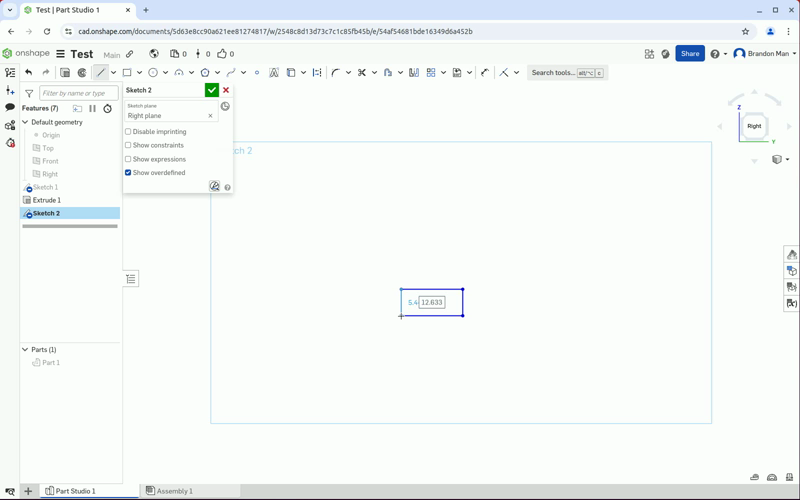
click(401, 315)
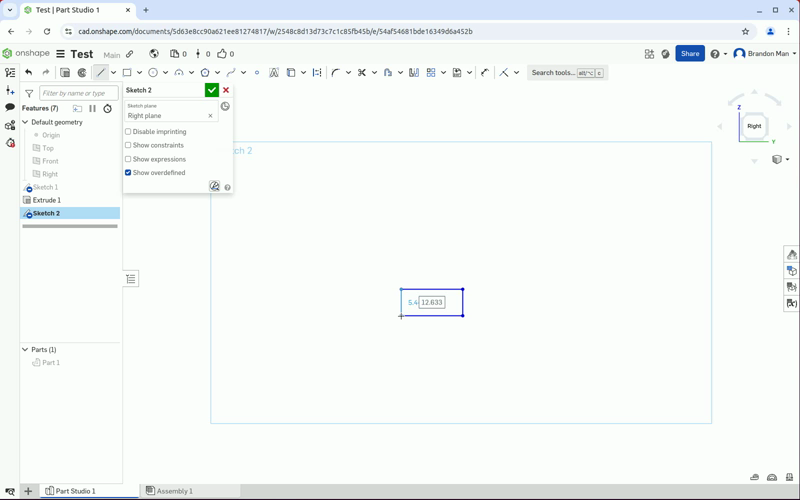
key(esc)
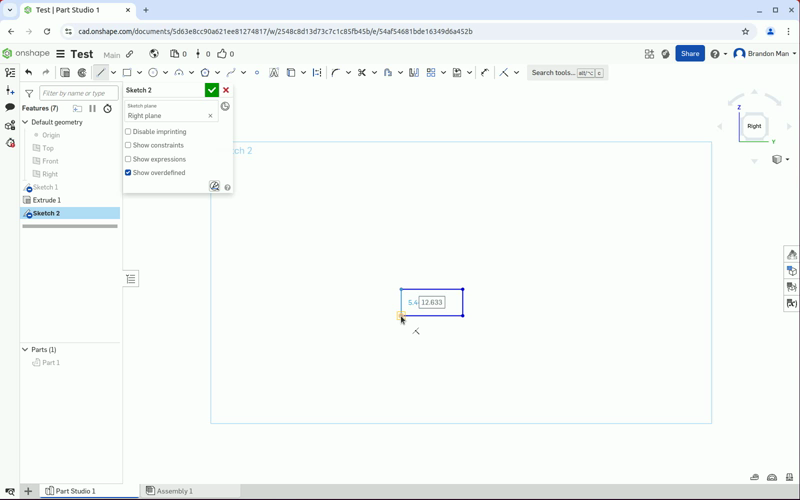
mouse_move(438, 297)
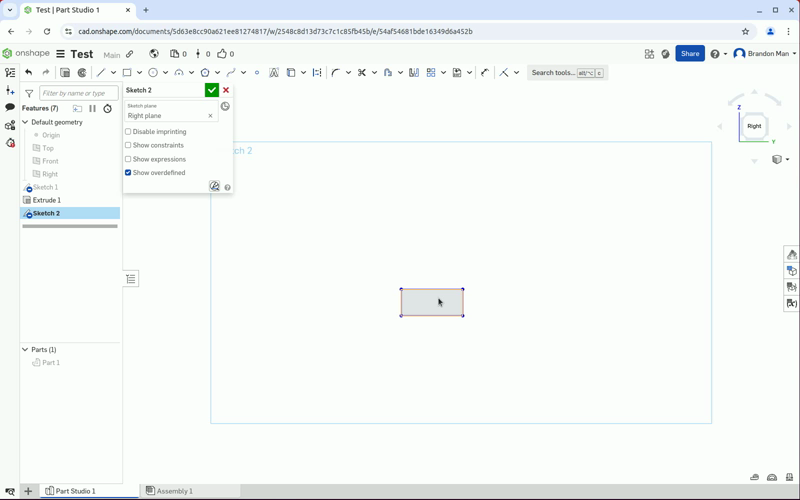
scroll(6)
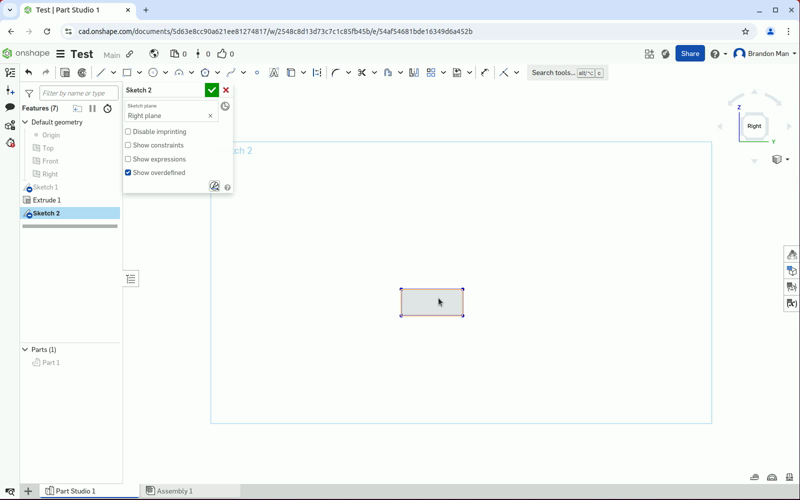
scroll(6)
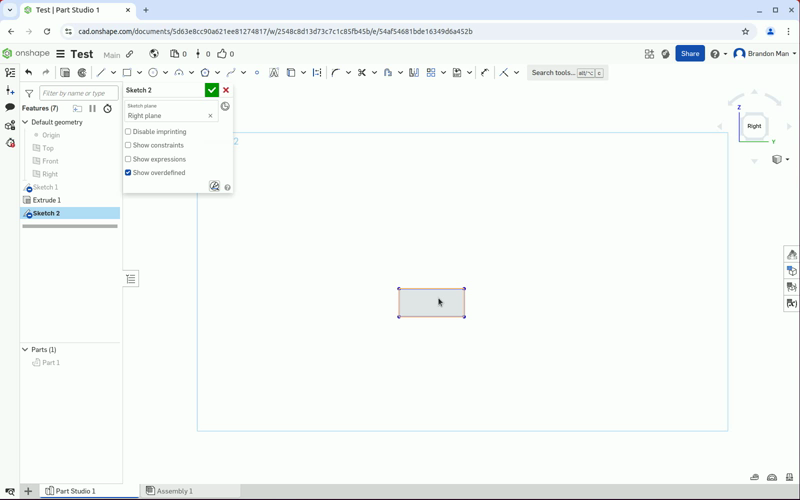
scroll(6)
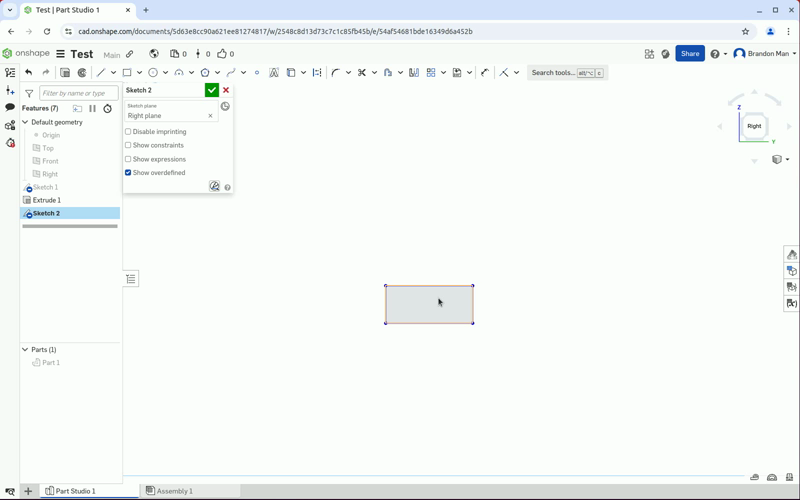
scroll(6)
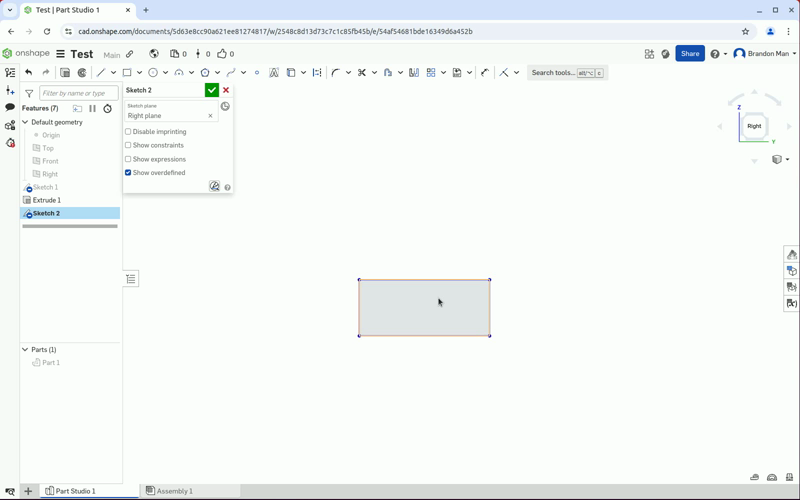
scroll(6)
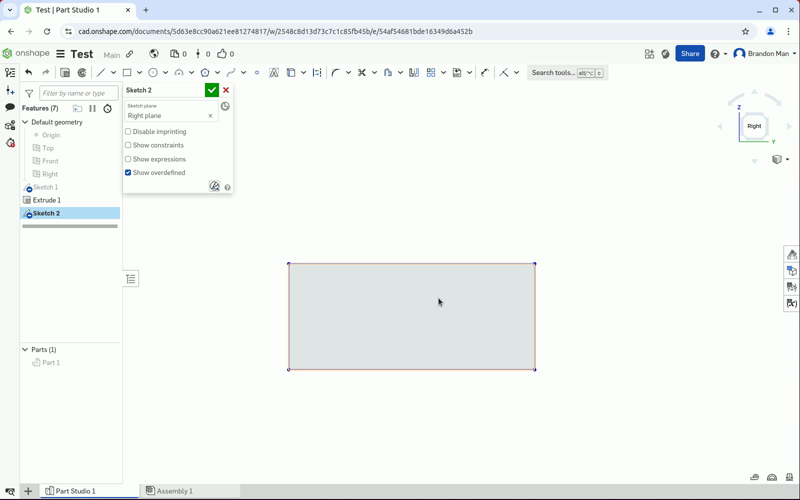
scroll(6)
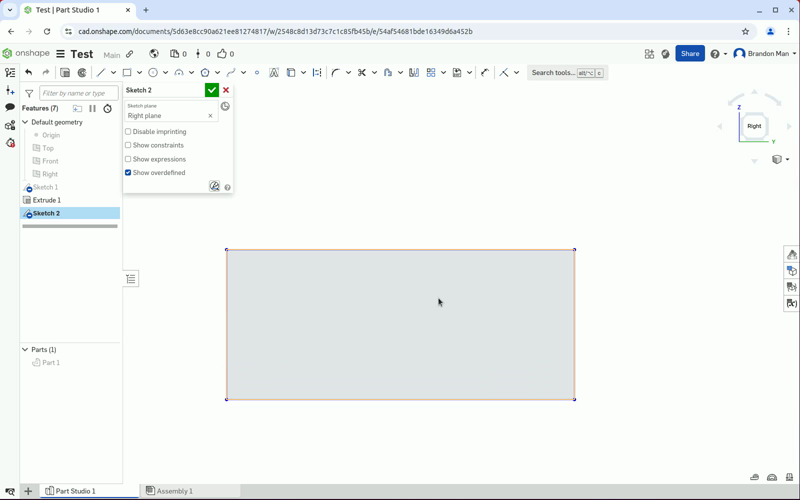
scroll(6)
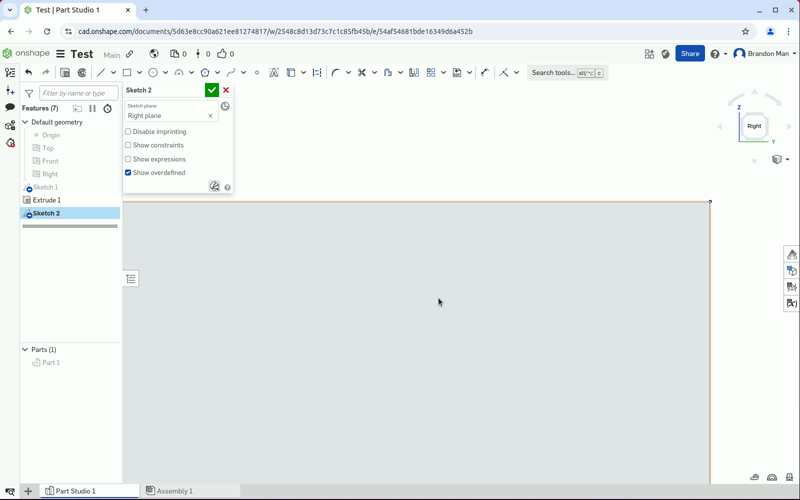
click(438, 297)
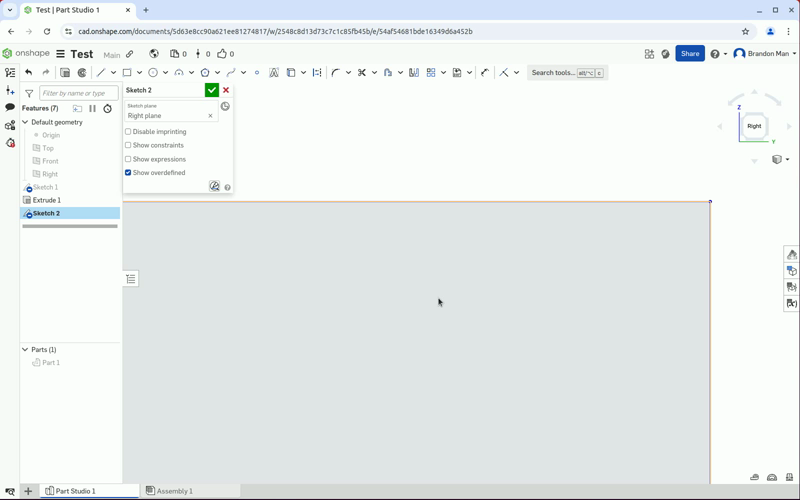
scroll(-6)
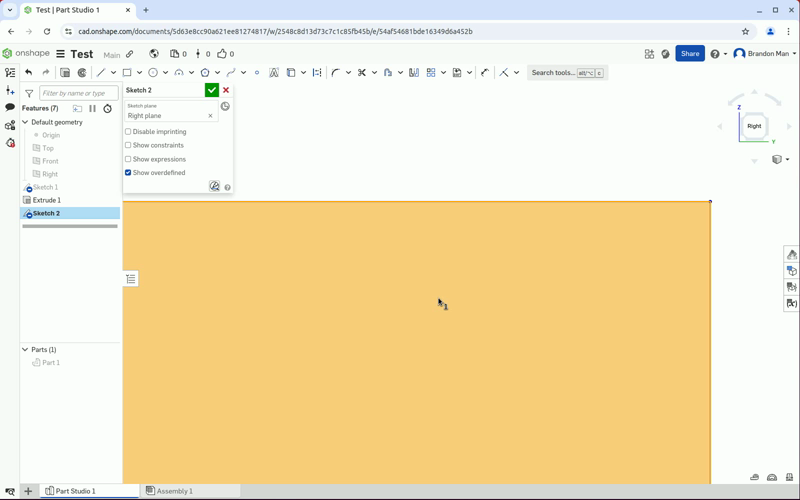
scroll(-6)
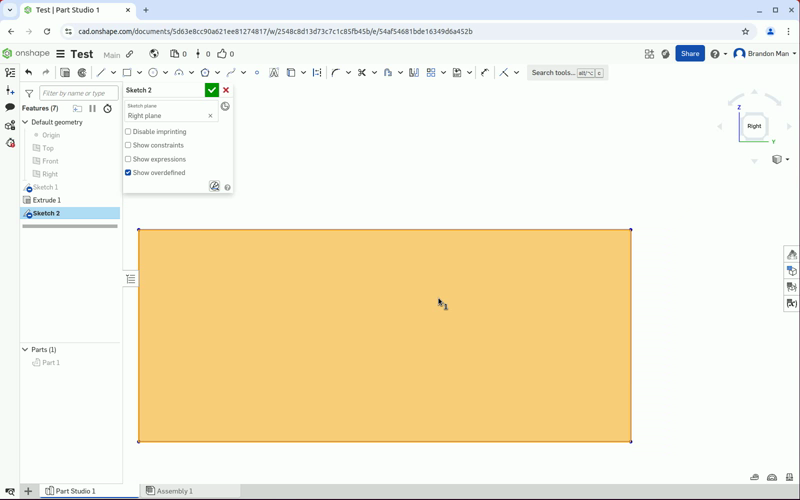
scroll(-6)
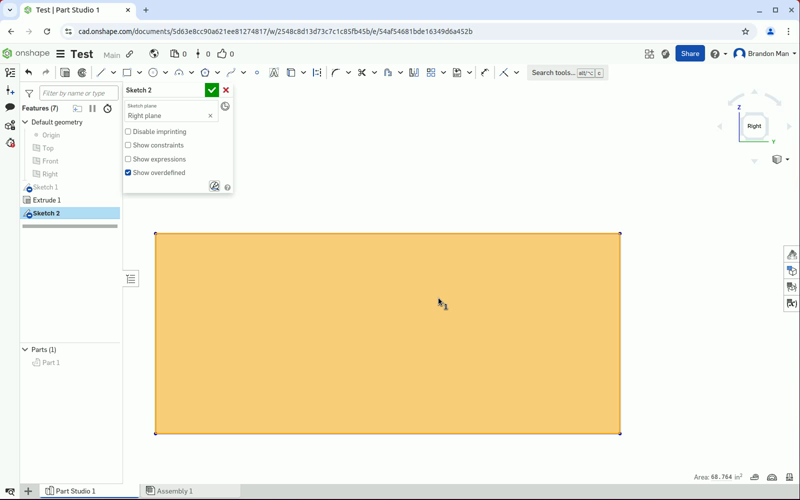
scroll(-6)
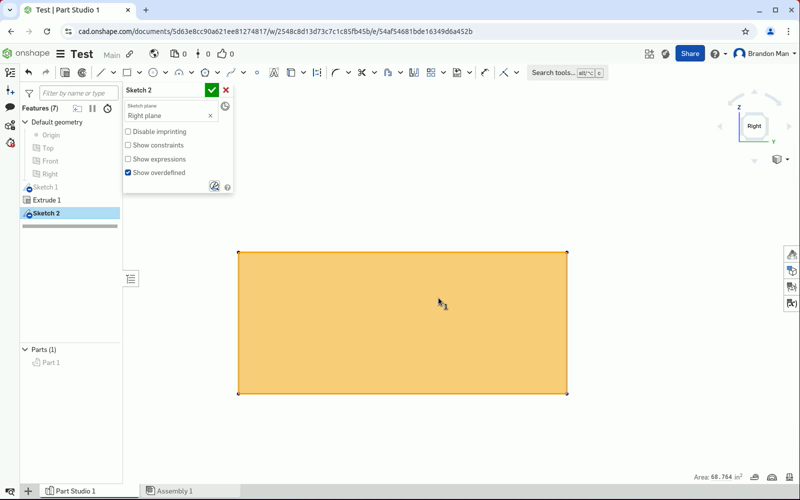
scroll(-6)
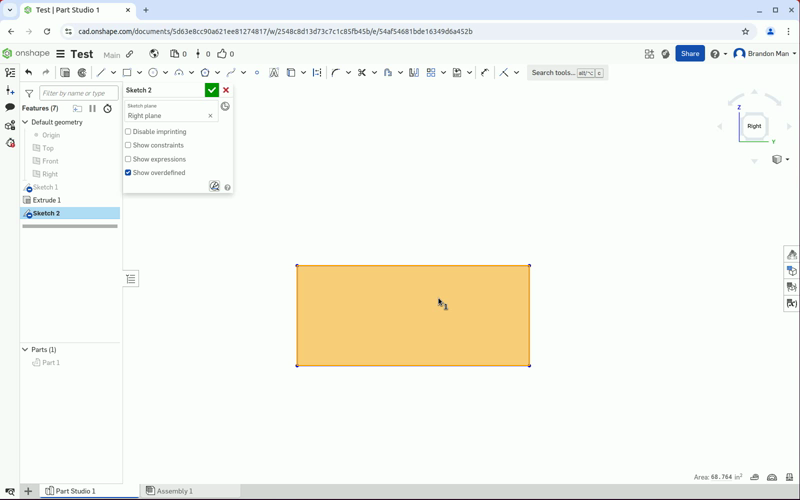
scroll(-6)
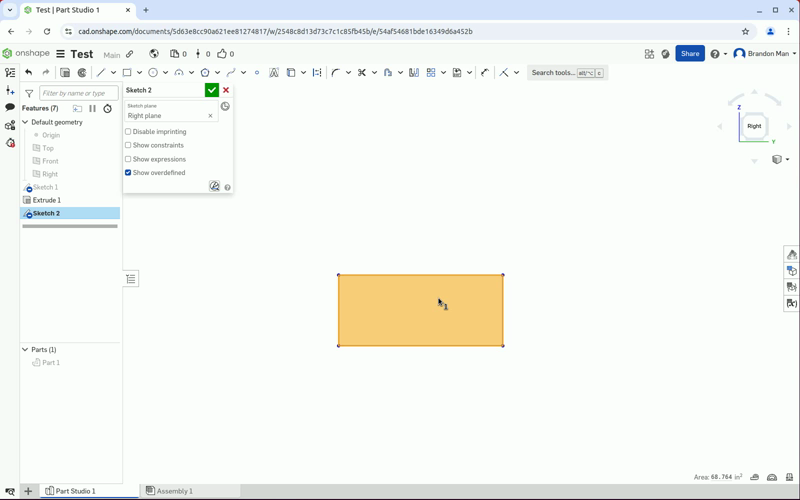
scroll(-6)
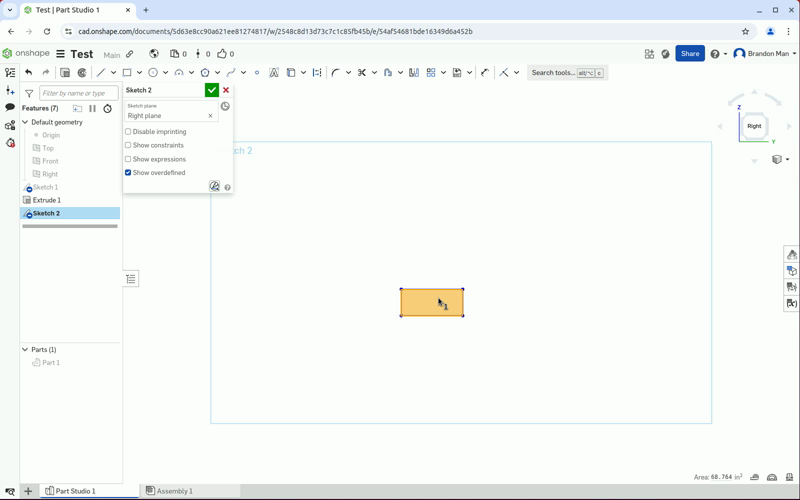
mouse_move(73, 352)
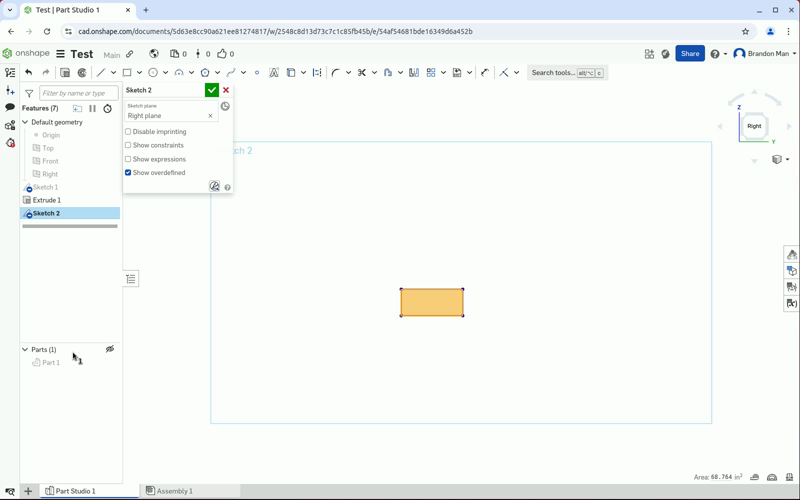
key(shift+y)
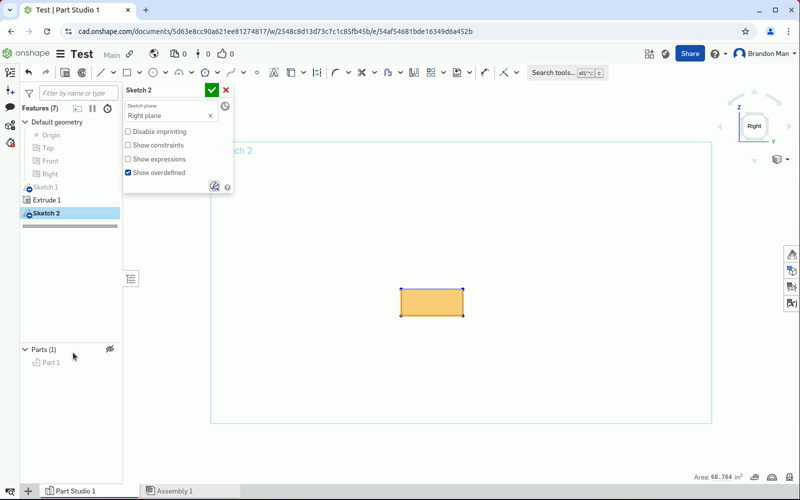
key(shift+e)
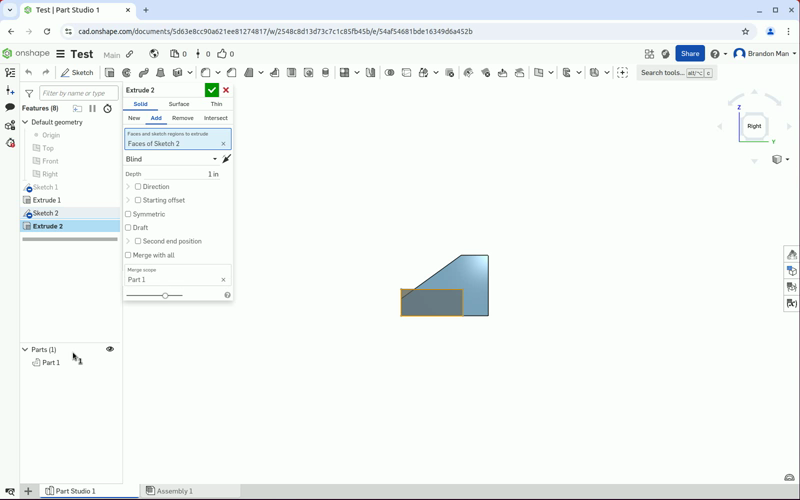
mouse_move(143, 106)
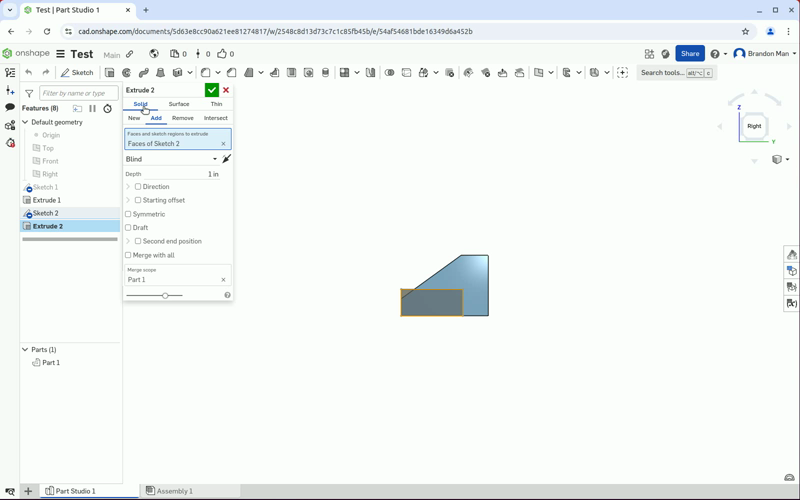
click(143, 106)
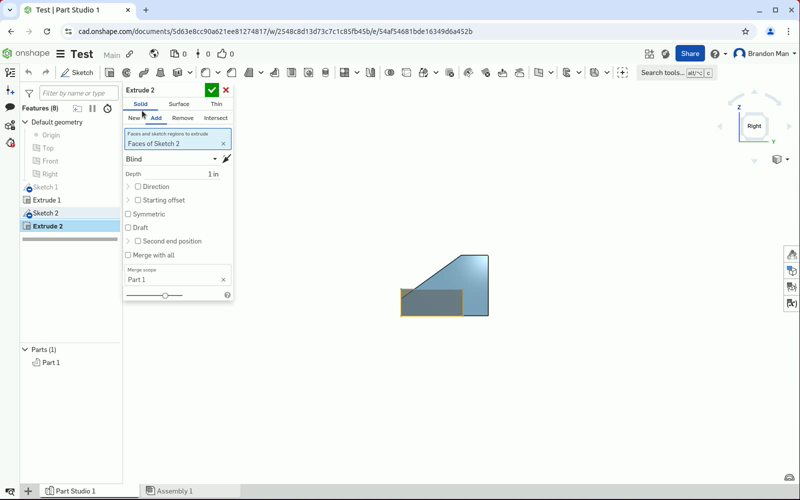
mouse_move(137, 120)
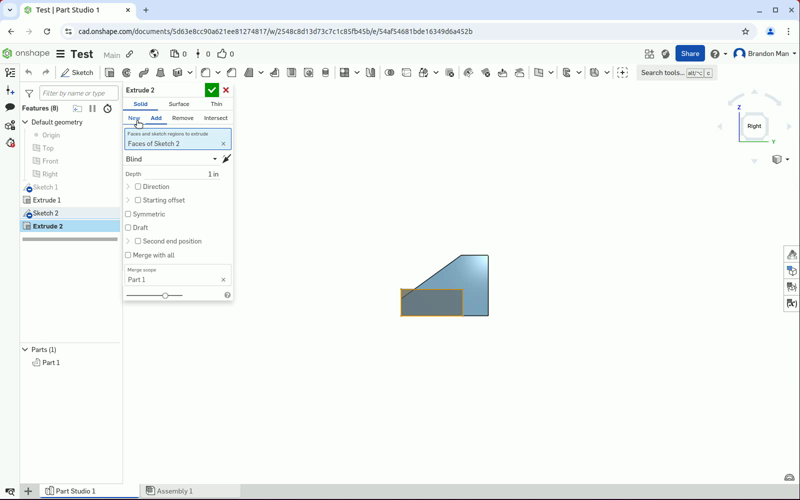
click(137, 120)
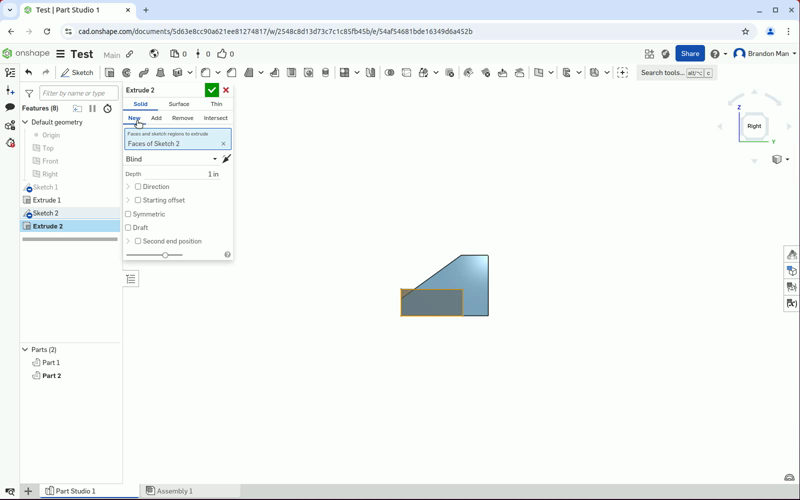
key(tab, 4)
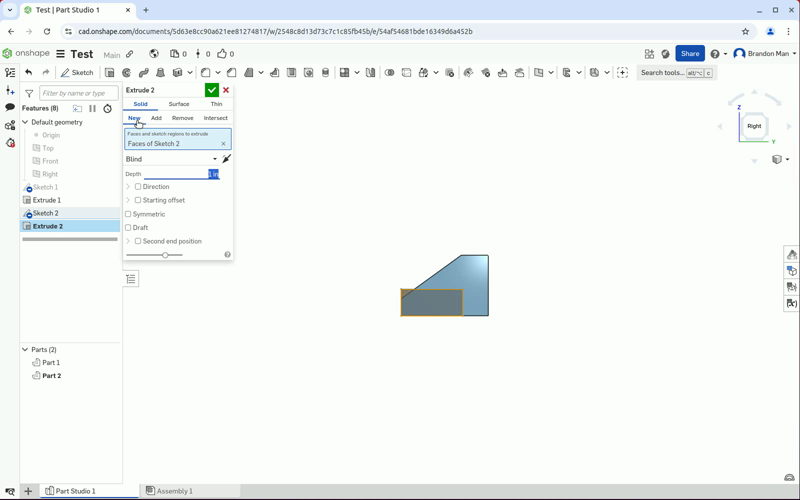
text(17.813)
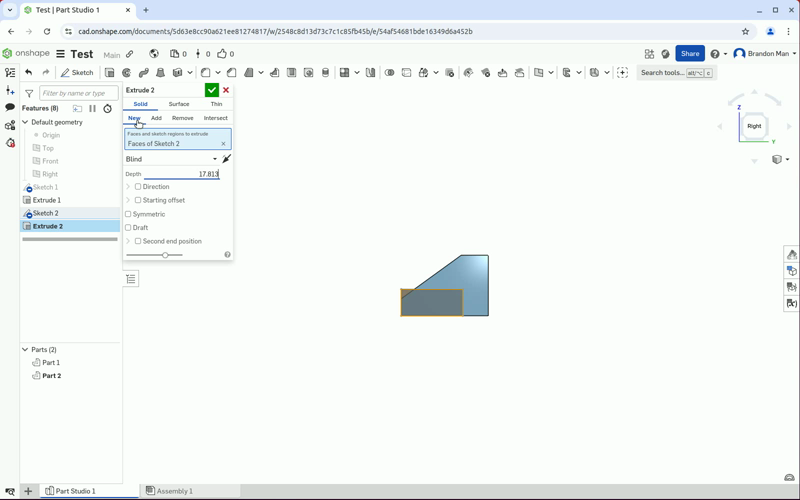
key(enter)
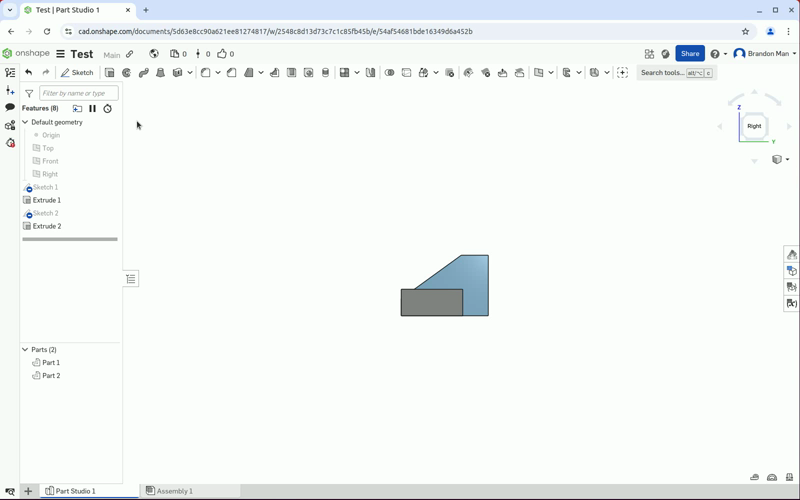
key(shift+h)
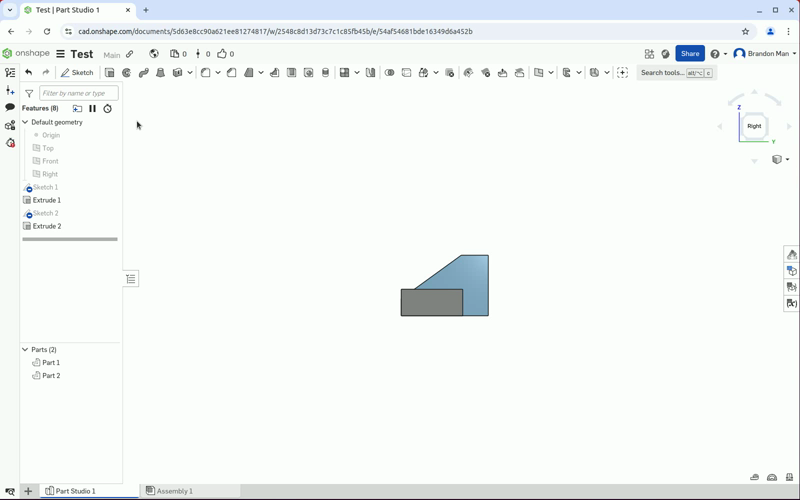
key(shift+h)
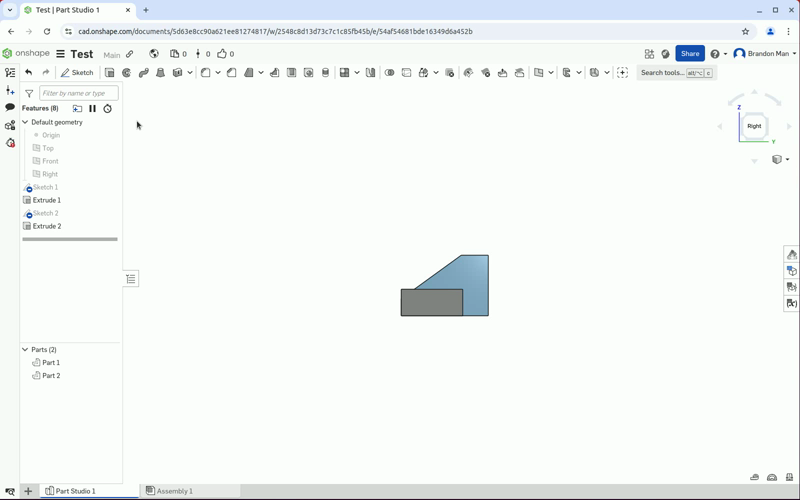
mouse_move(73, 189)
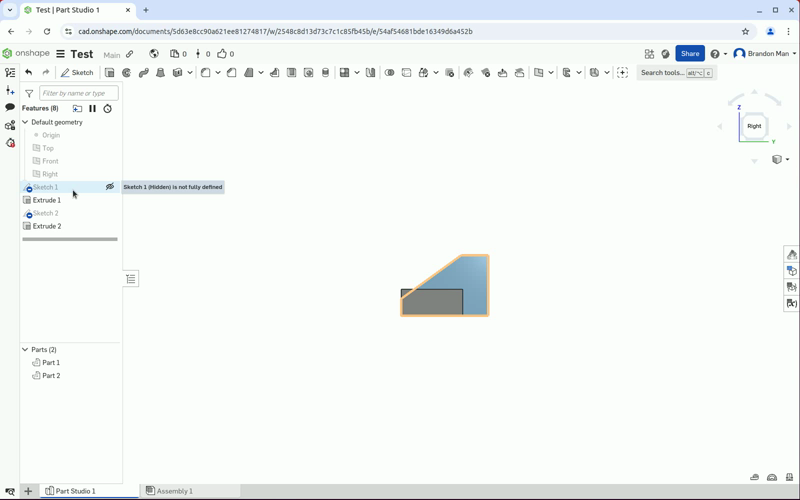
click(73, 189)
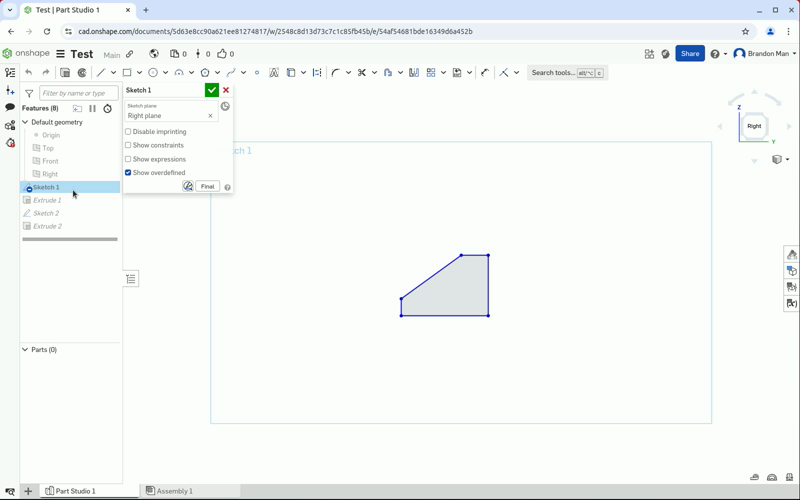
mouse_move(229, 92)
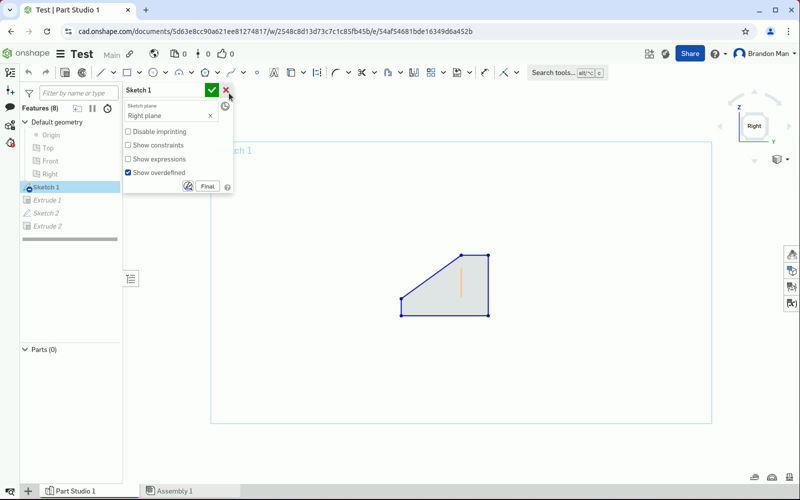
click(229, 92)
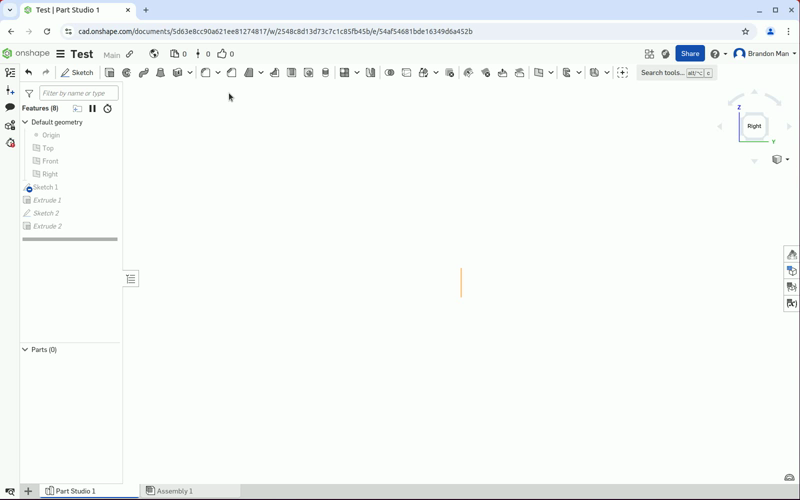
mouse_move(541, 75)
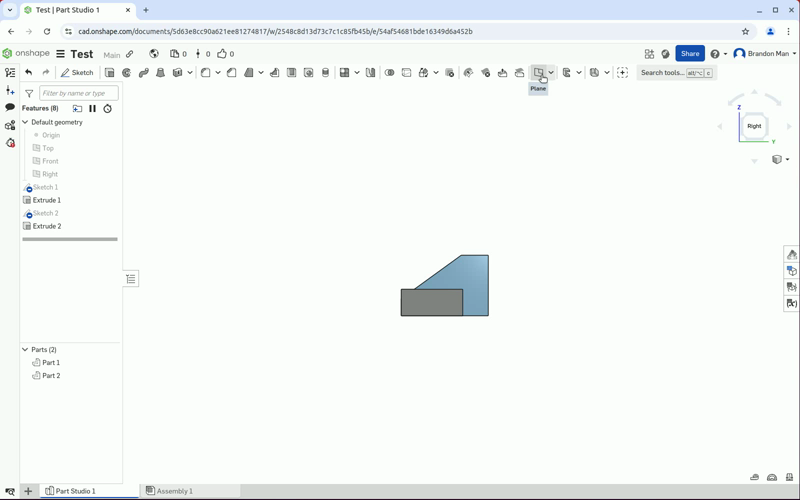
click(541, 75)
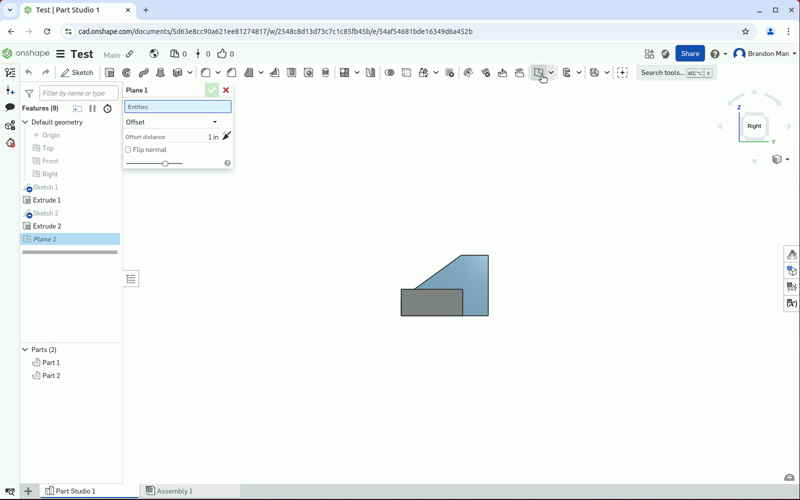
mouse_move(73, 176)
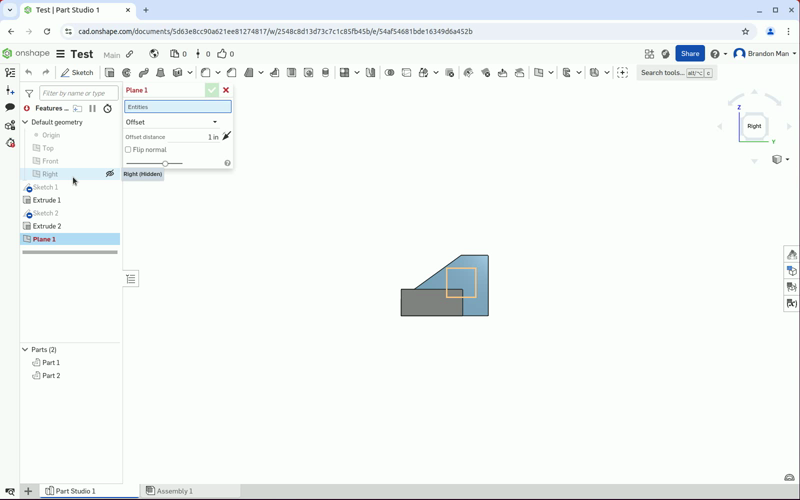
click(73, 176)
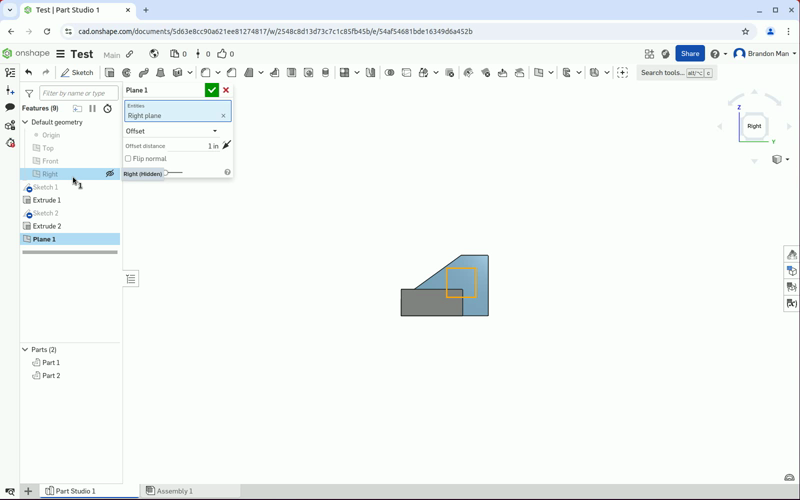
key(tab, 2)
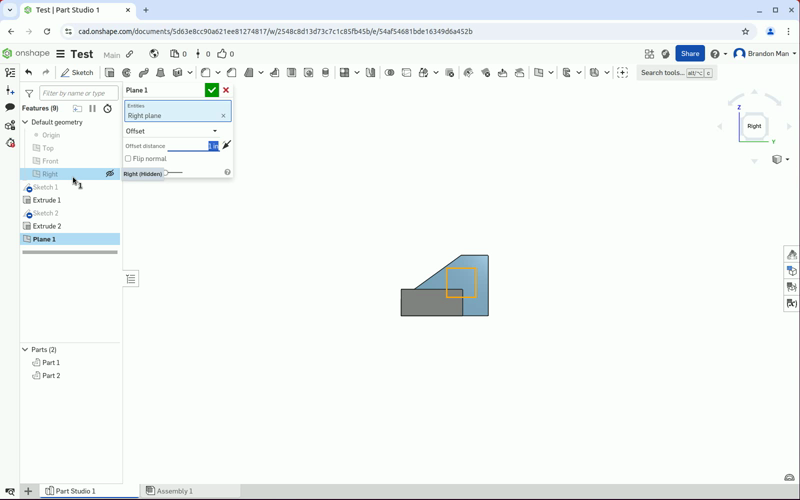
text(17.809)
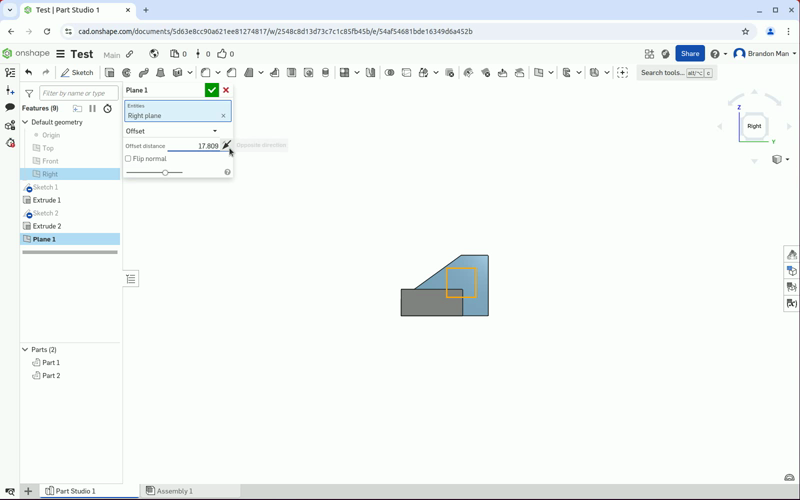
mouse_move(229, 147)
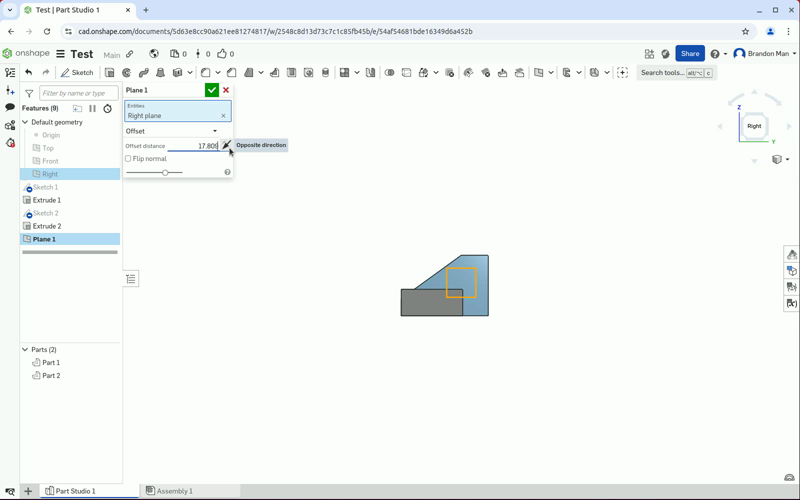
click(229, 147)
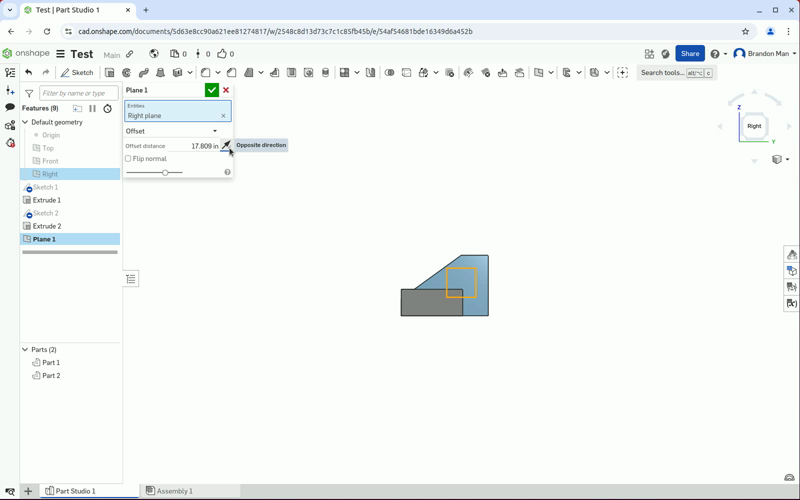
key(enter, 2)
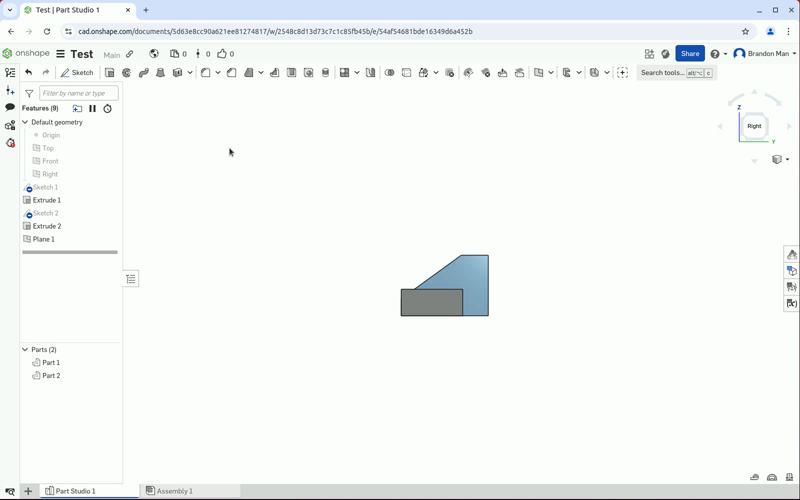
key(shift+s)
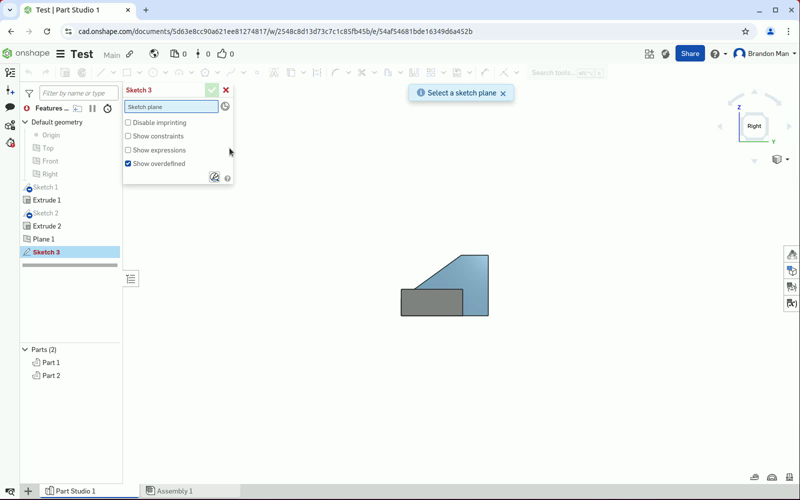
mouse_move(73, 241)
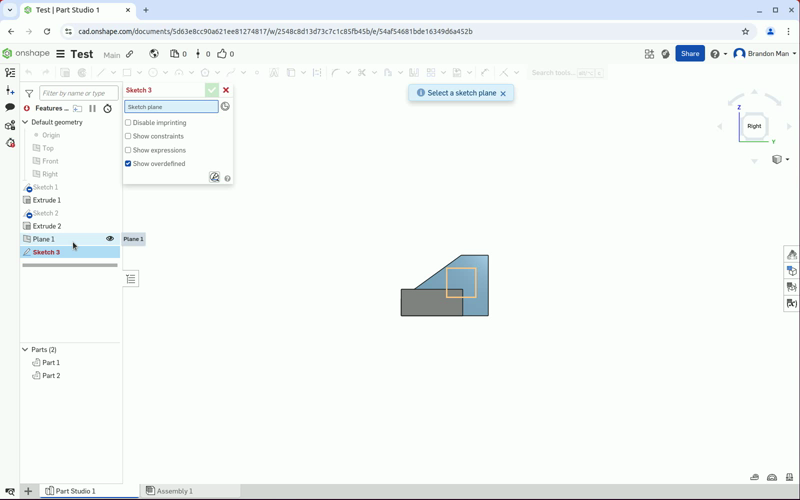
click(73, 241)
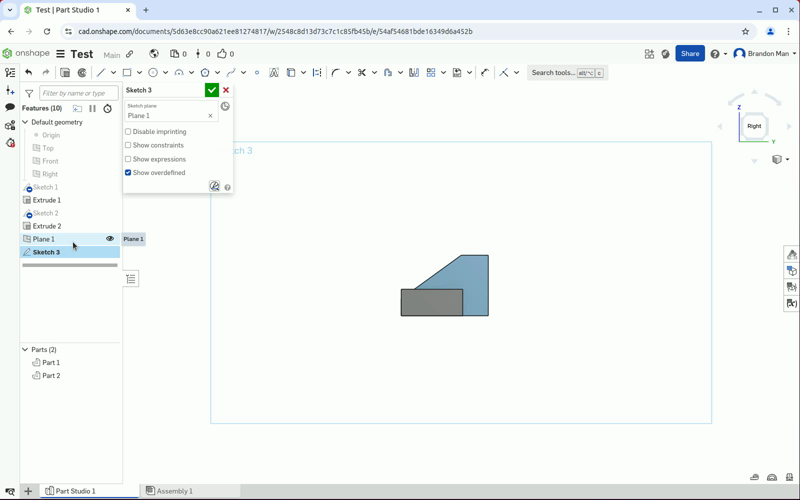
mouse_move(73, 352)
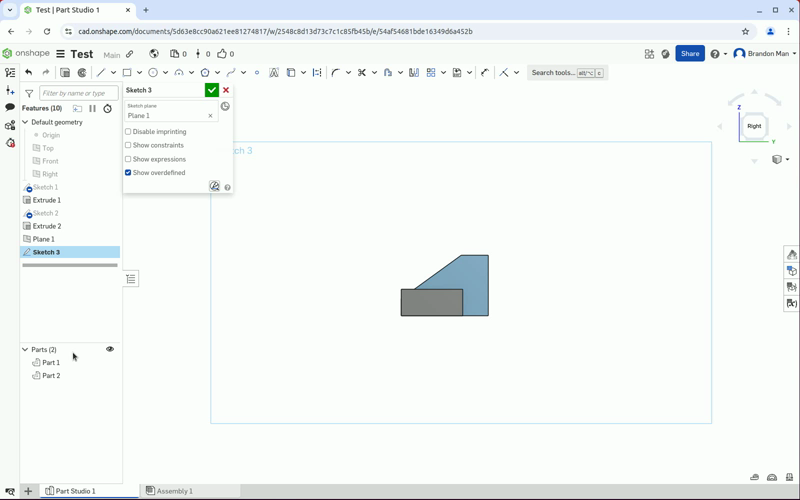
key(y)
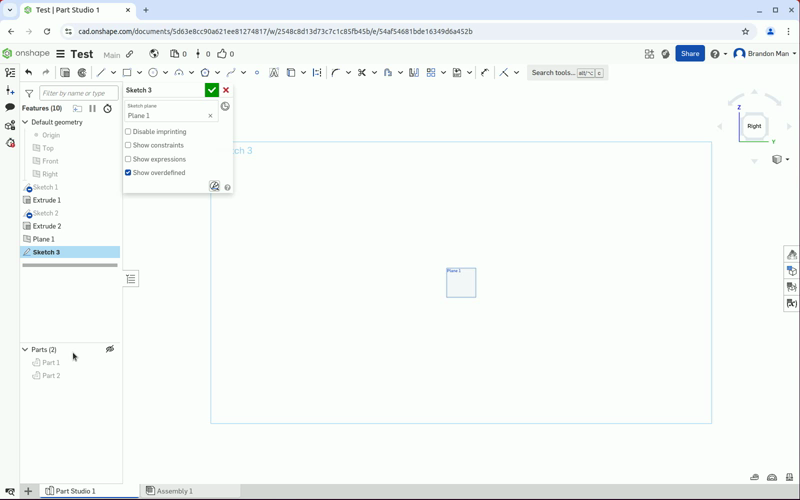
key(l)
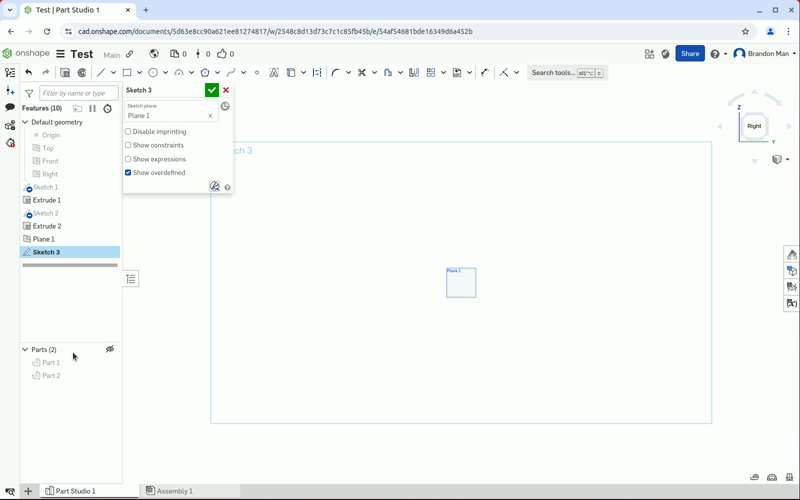
key_down(shift)
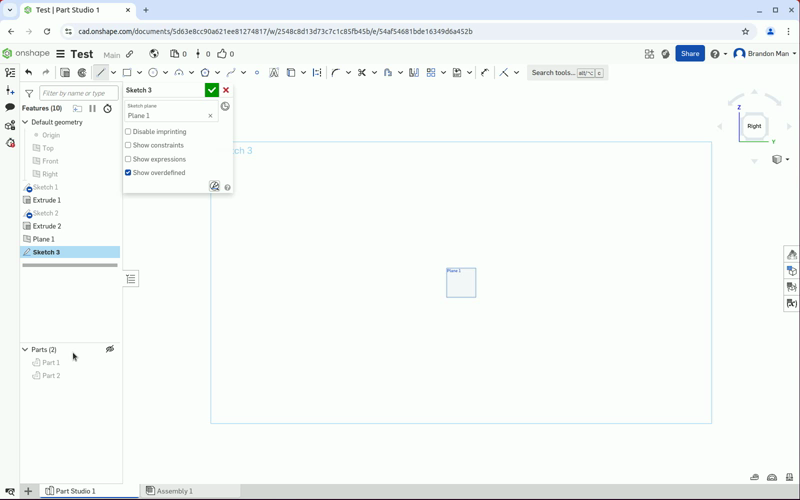
mouse_move(487, 290)
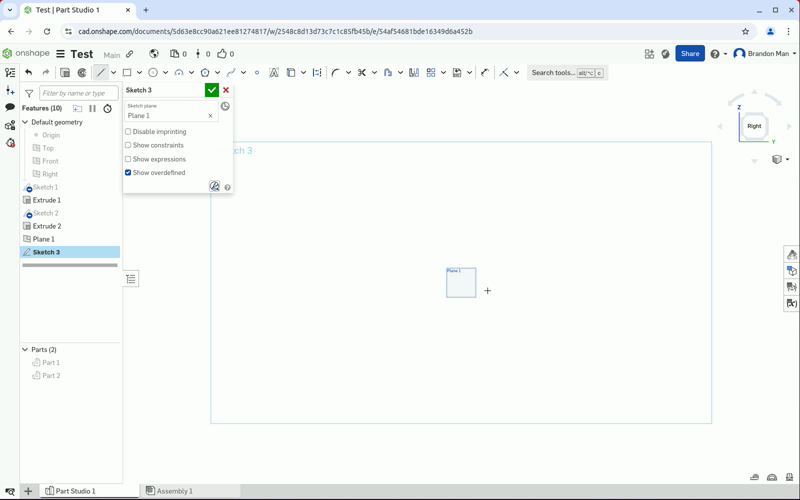
click(487, 290)
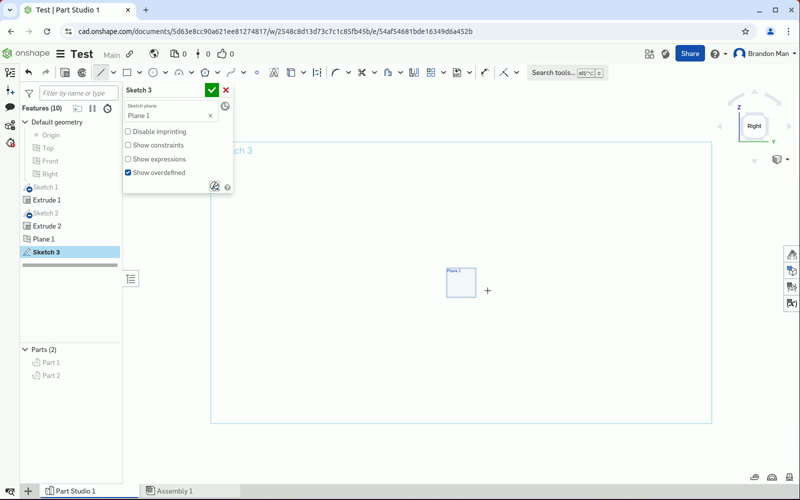
key_up(shift)
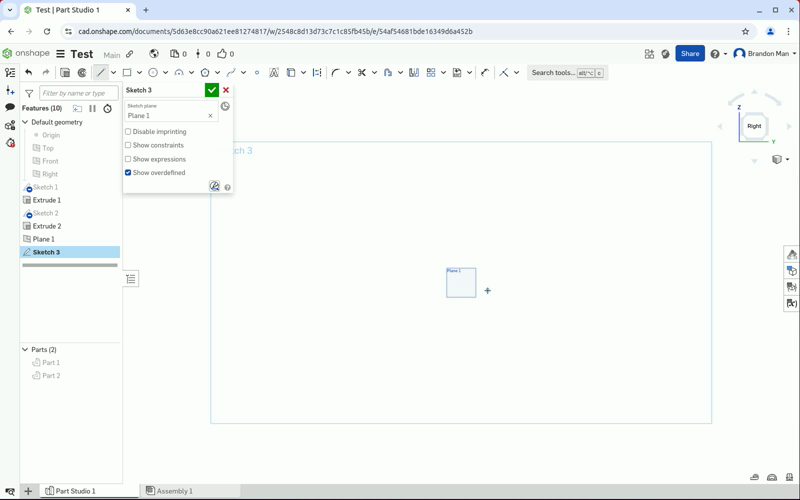
key_down(shift)
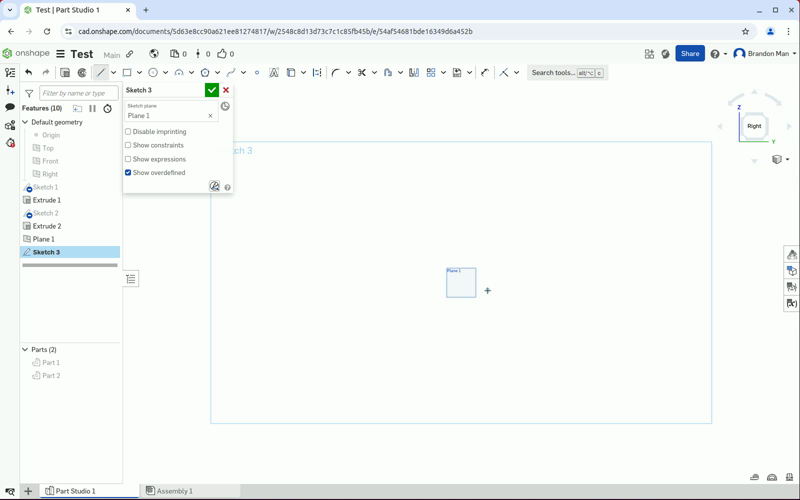
mouse_move(517, 290)
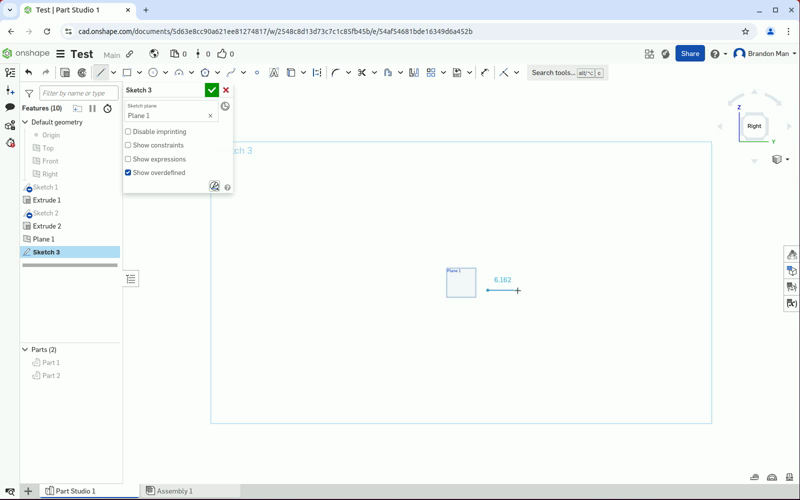
mouse_move(547, 290)
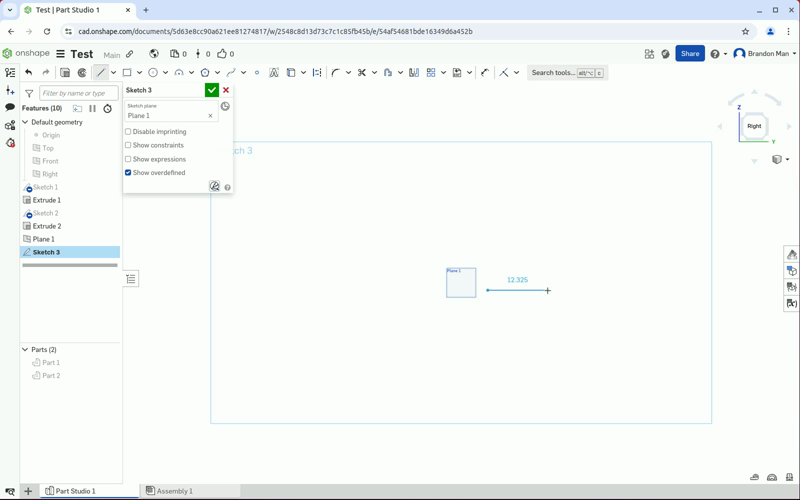
click(547, 290)
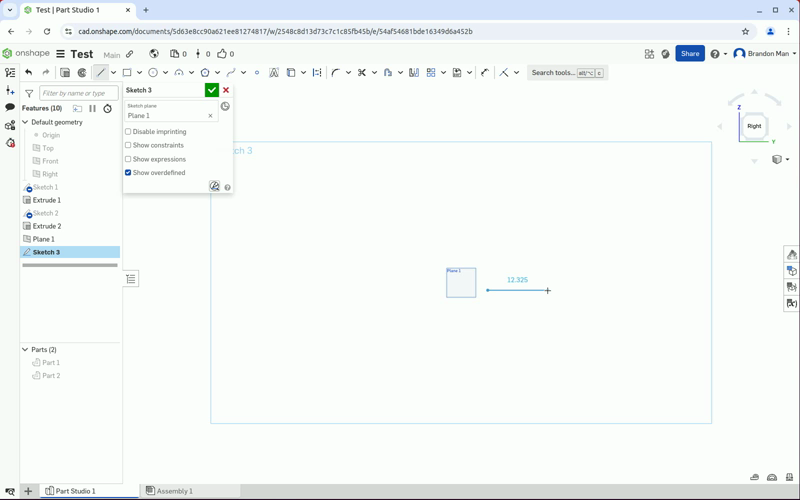
key_up(shift)
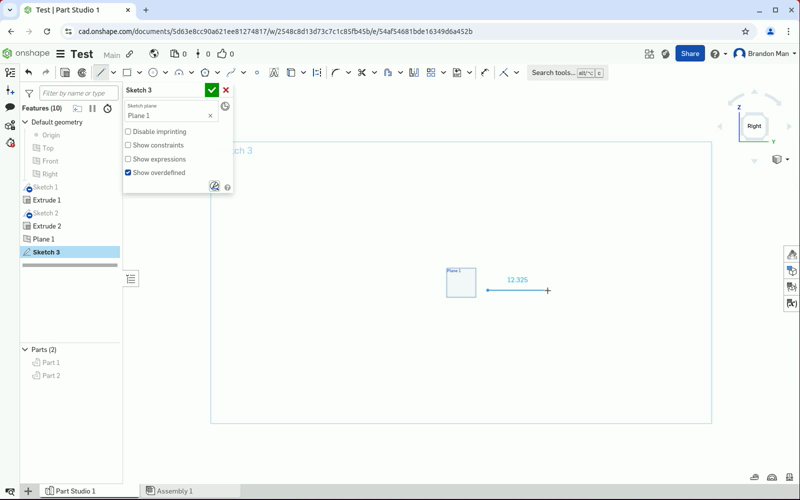
key_down(shift)
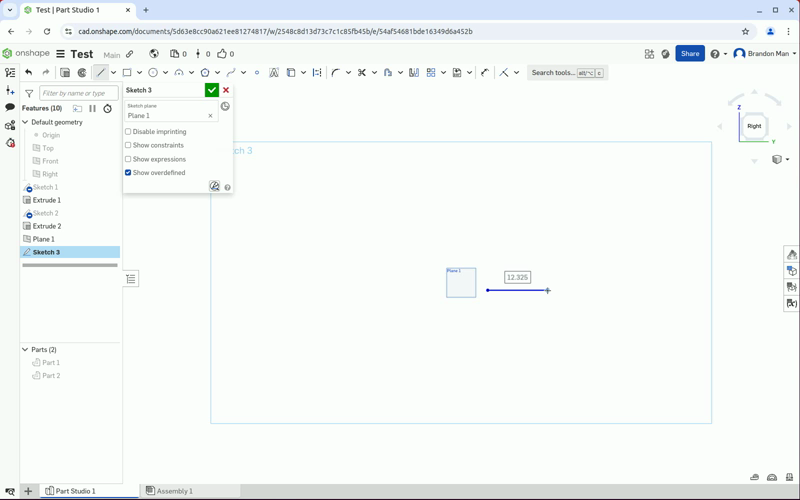
mouse_move(577, 290)
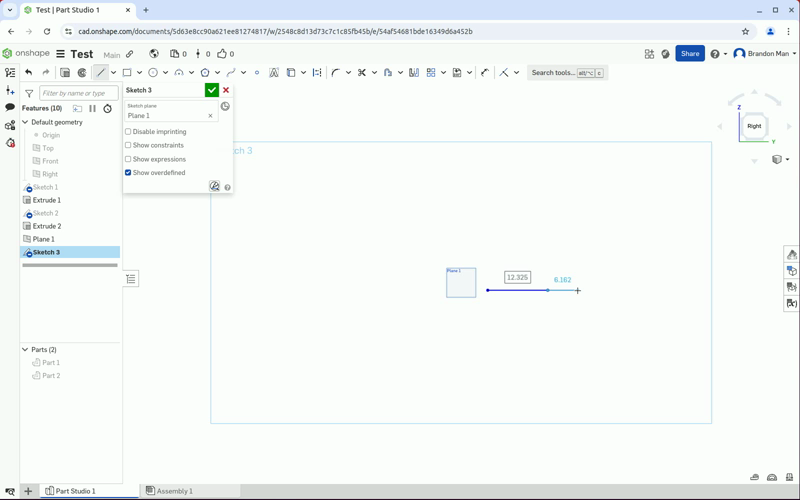
mouse_move(547, 316)
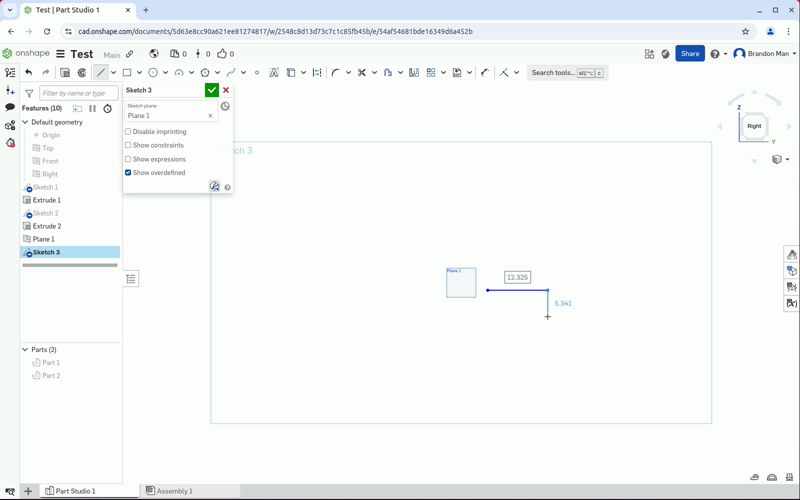
click(547, 316)
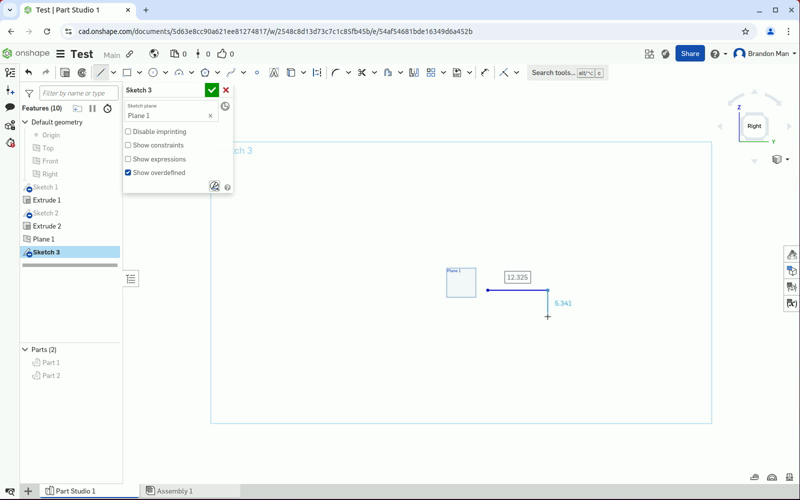
key_up(shift)
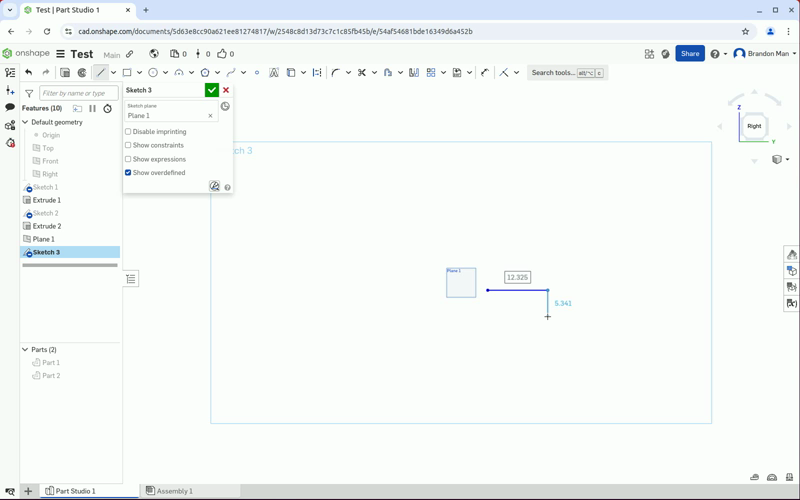
key_down(shift)
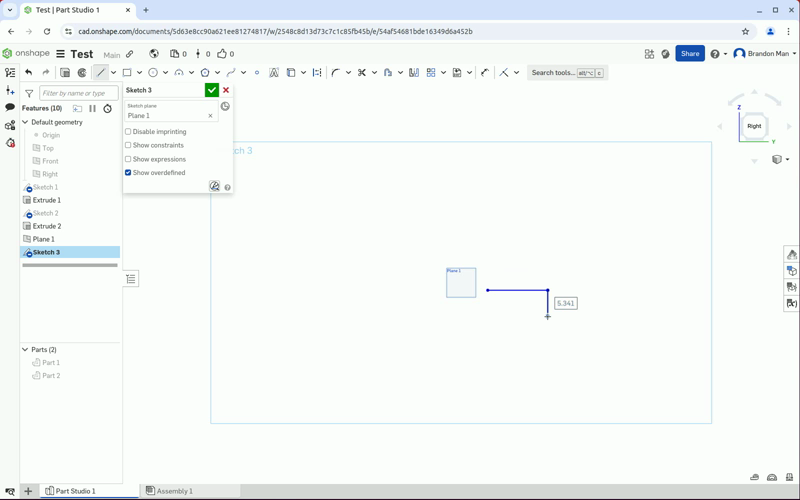
mouse_move(577, 316)
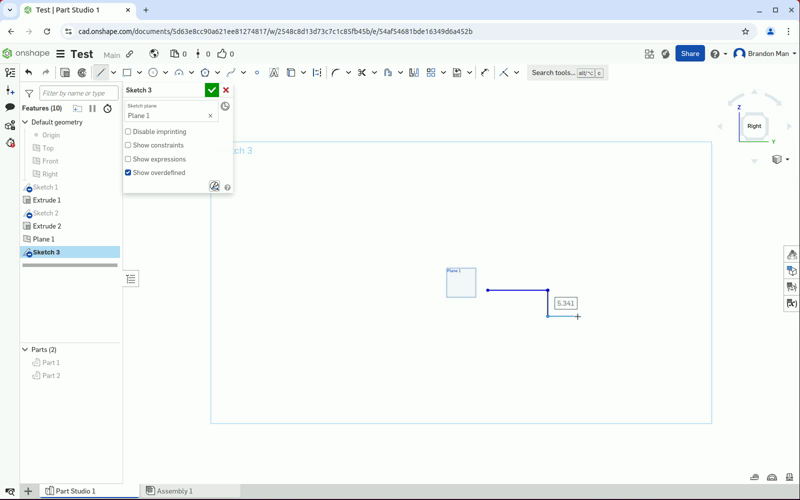
mouse_move(573, 316)
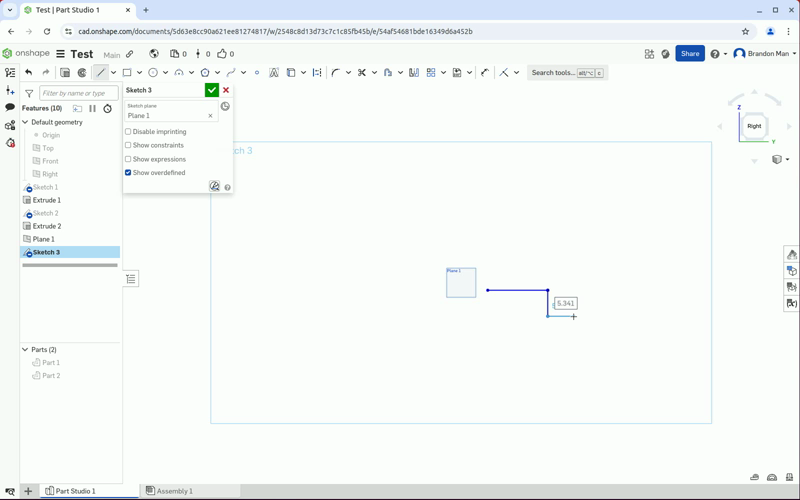
click(573, 316)
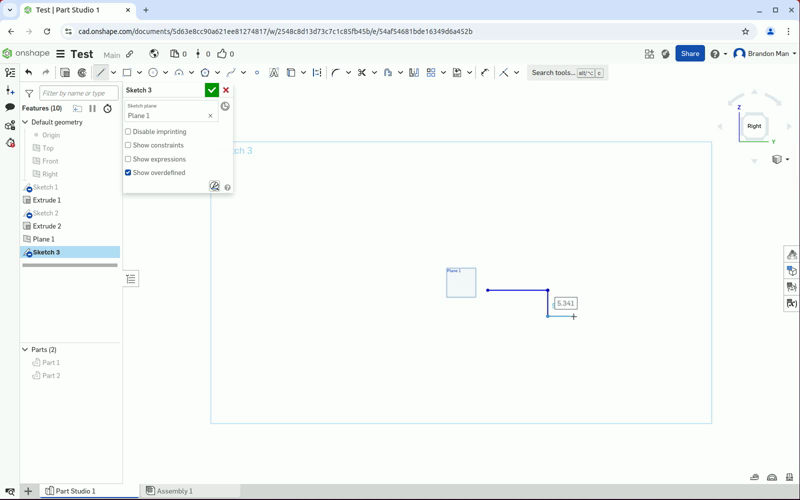
key_up(shift)
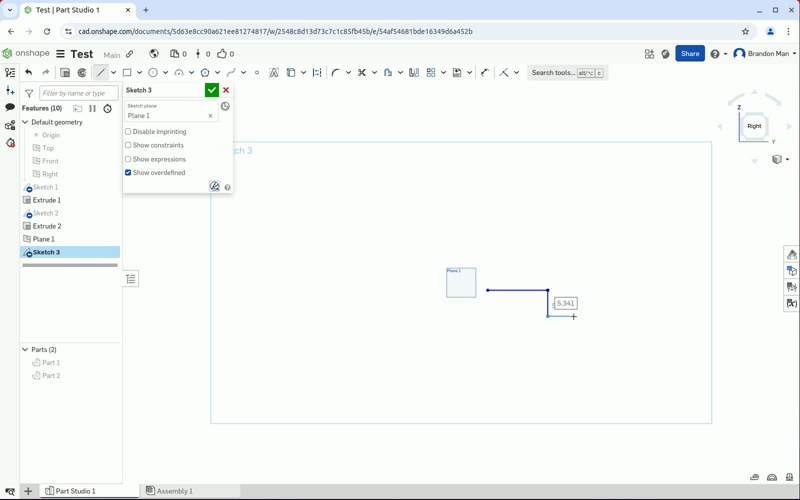
key_down(shift)
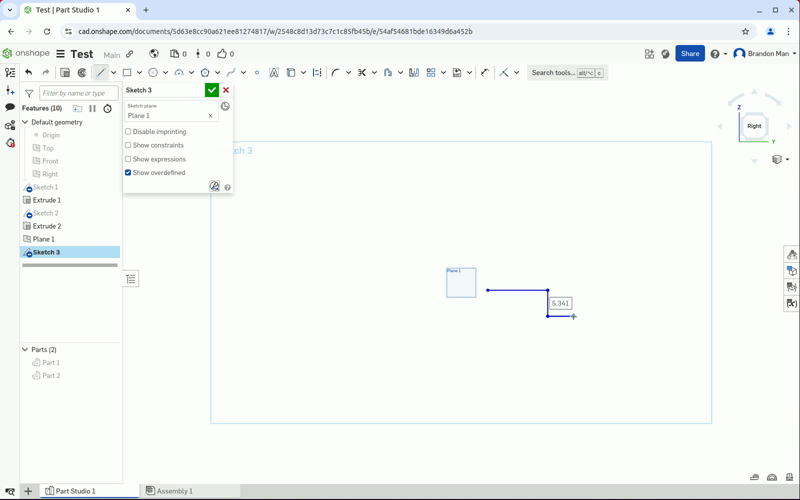
mouse_move(589, 316)
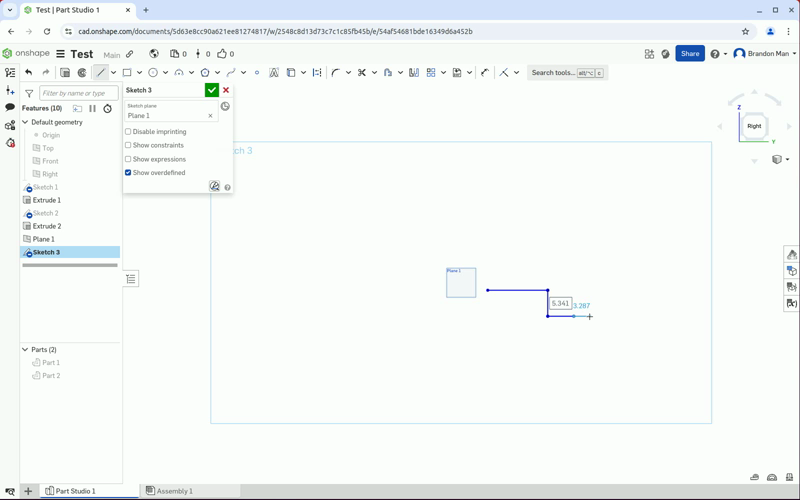
mouse_move(573, 299)
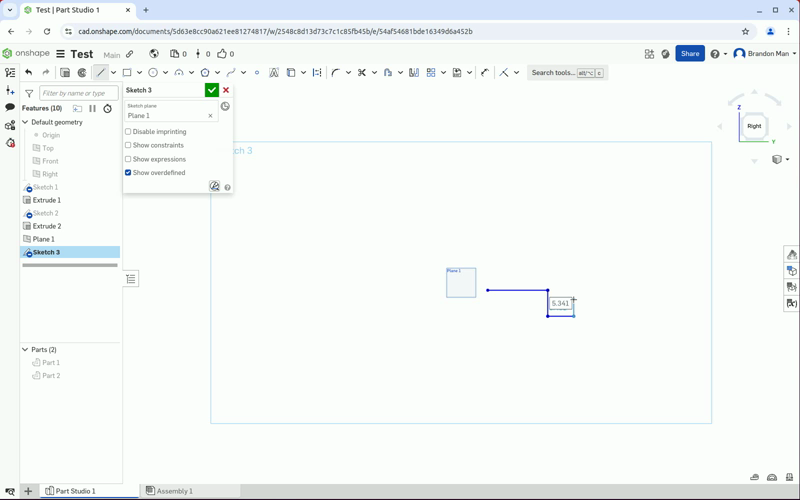
click(573, 299)
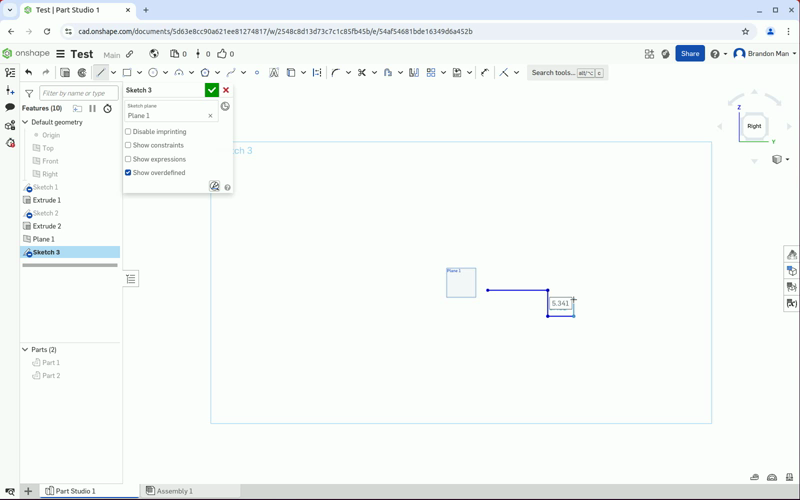
key_up(shift)
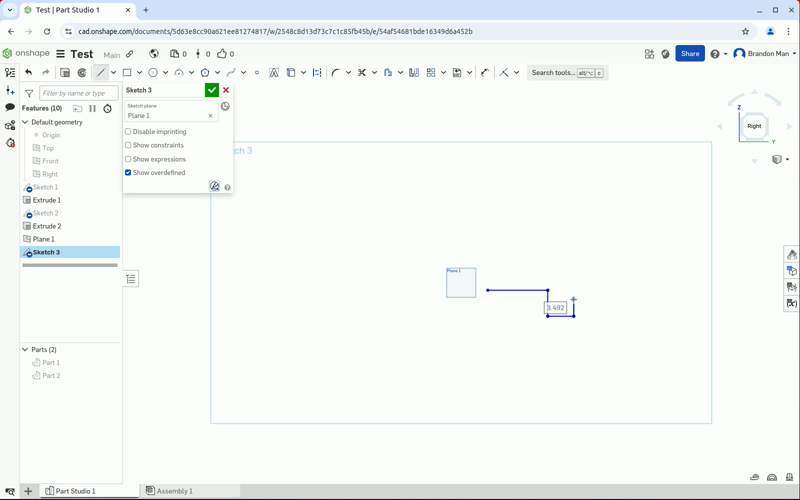
key_down(shift)
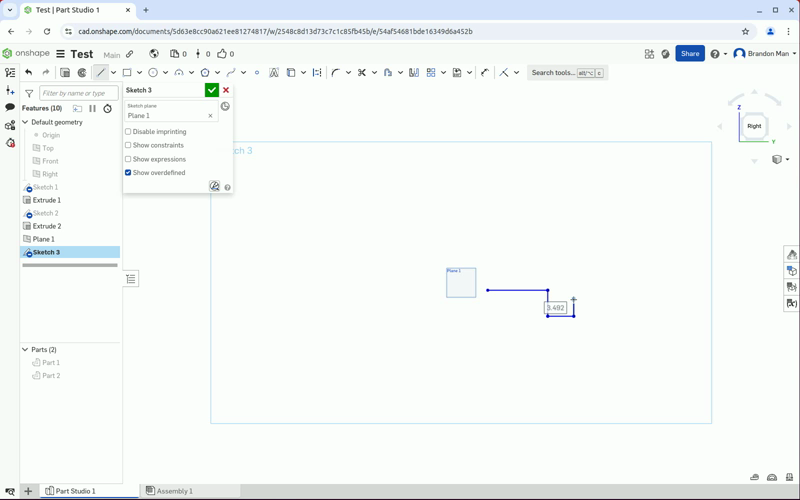
mouse_move(514, 255)
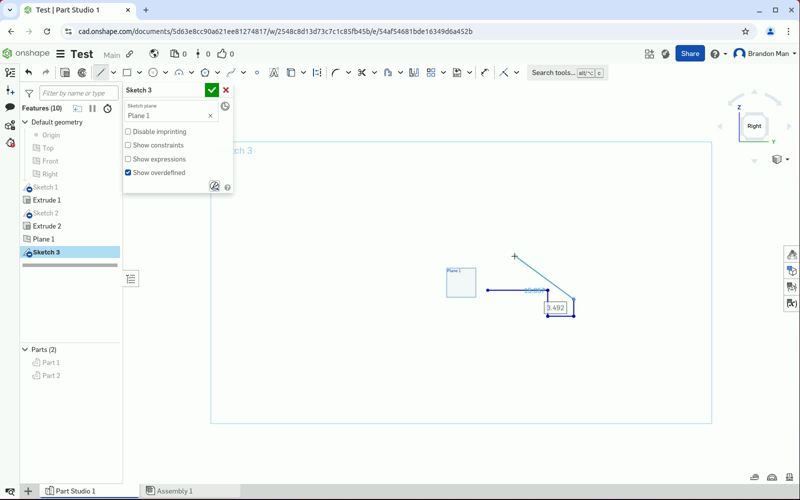
click(514, 255)
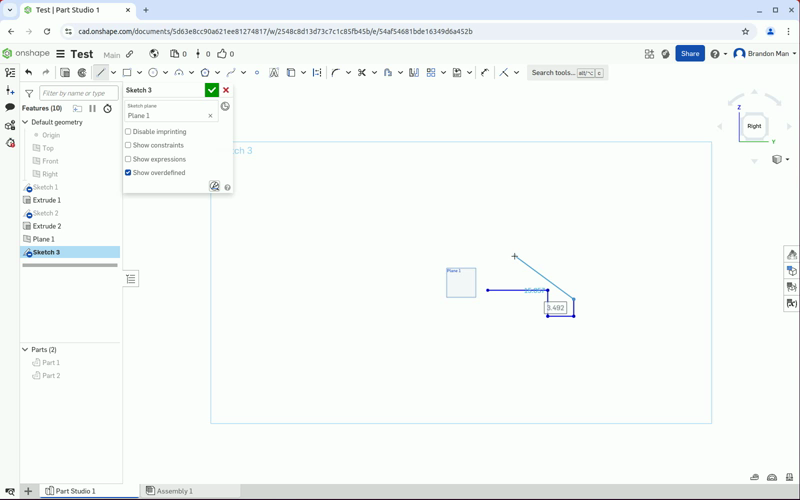
key_up(shift)
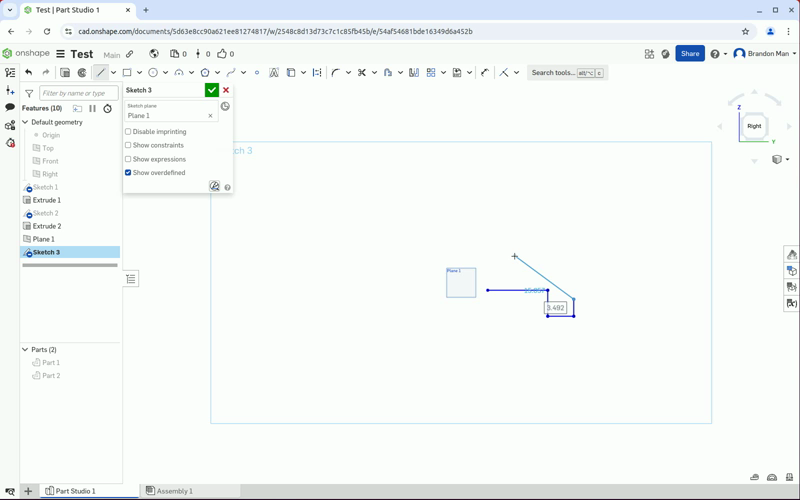
key_down(shift)
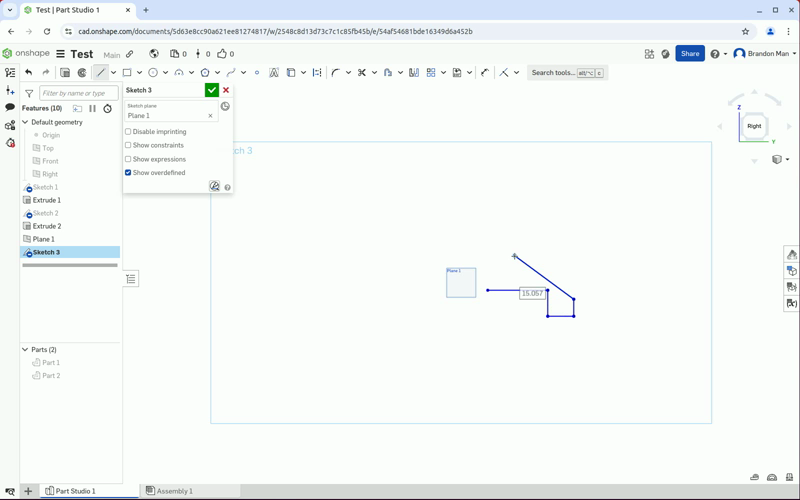
mouse_move(544, 255)
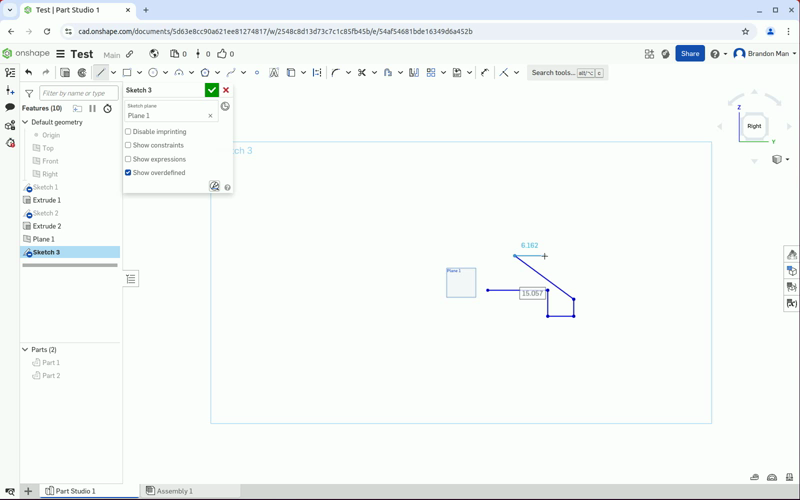
mouse_move(488, 255)
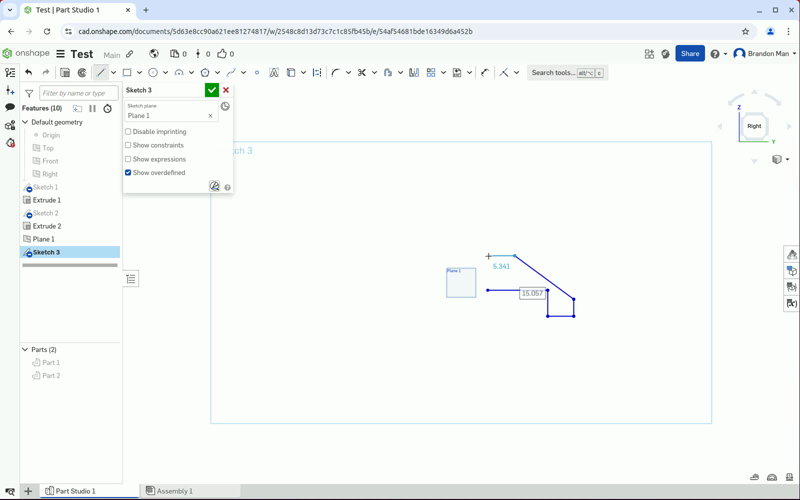
click(488, 255)
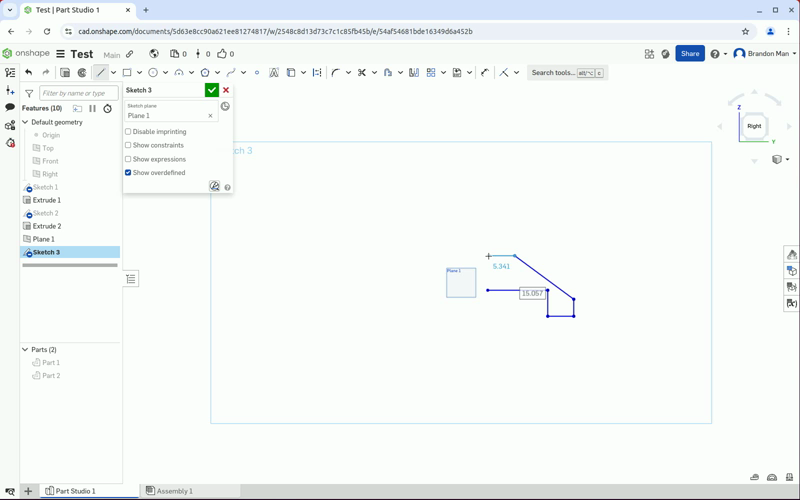
key_up(shift)
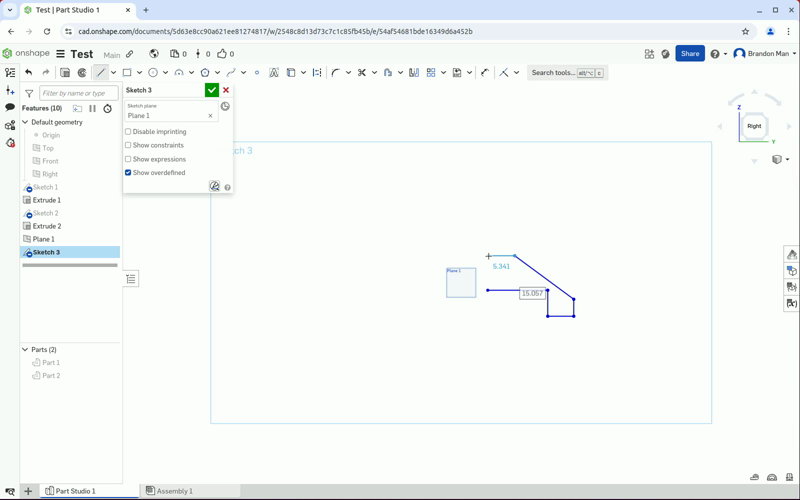
mouse_move(518, 255)
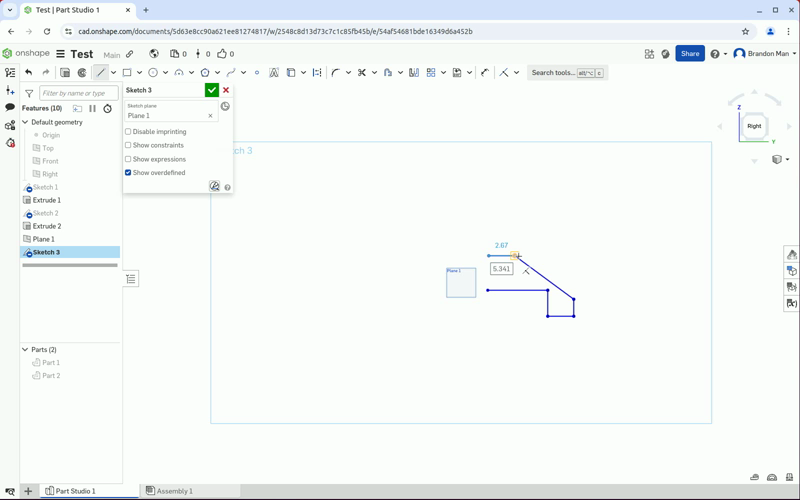
key_down(shift)
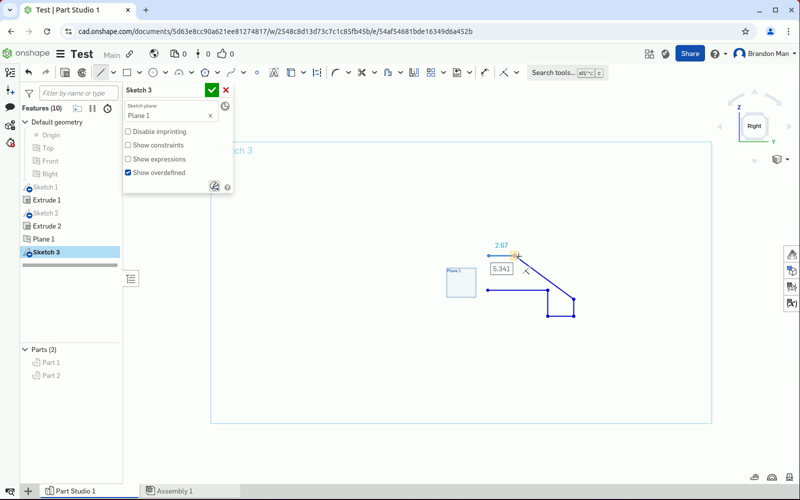
mouse_move(487, 290)
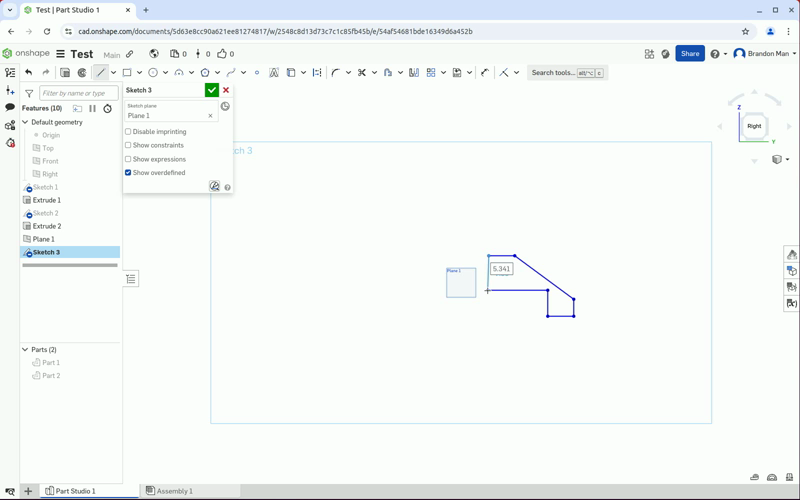
key_up(shift)
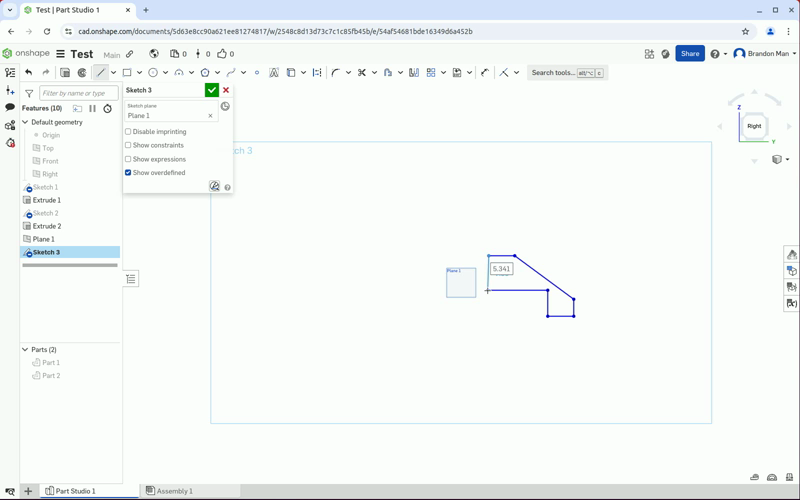
click(487, 290)
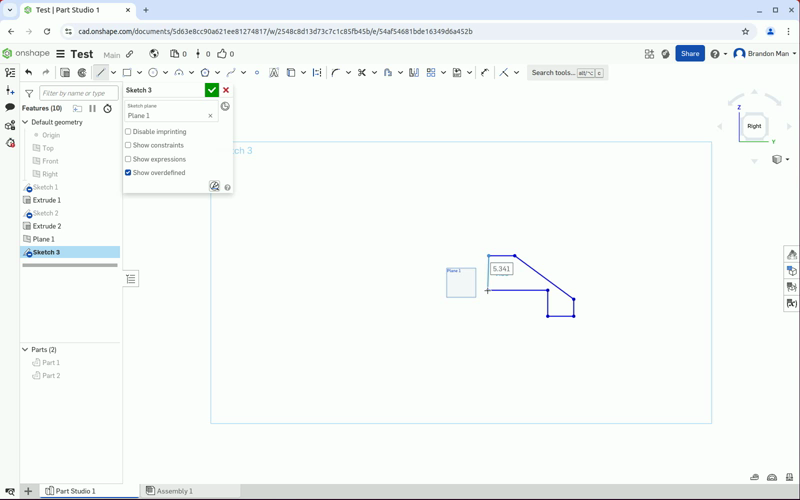
key(esc)
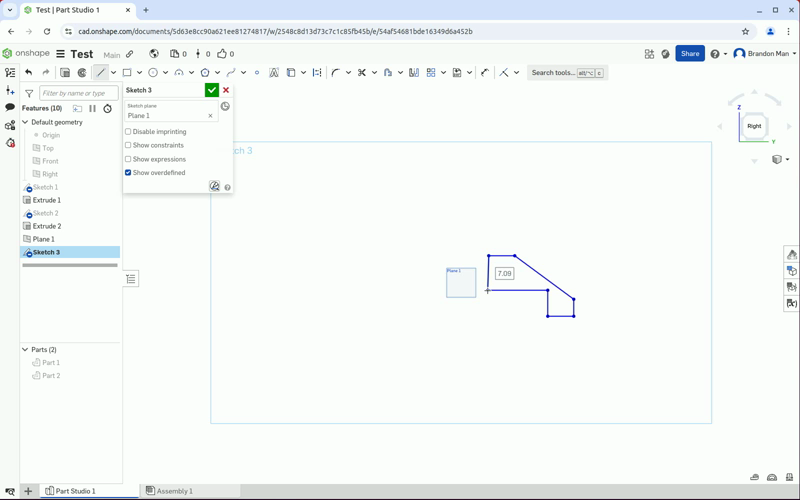
mouse_move(546, 281)
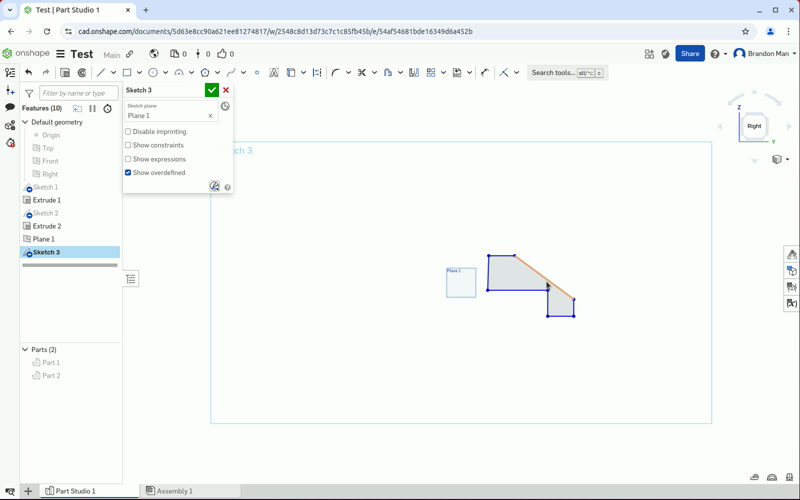
click(546, 281)
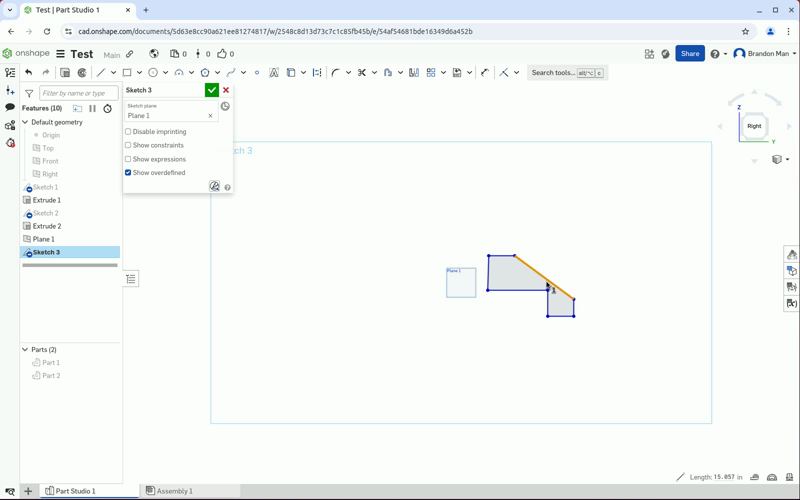
mouse_move(73, 352)
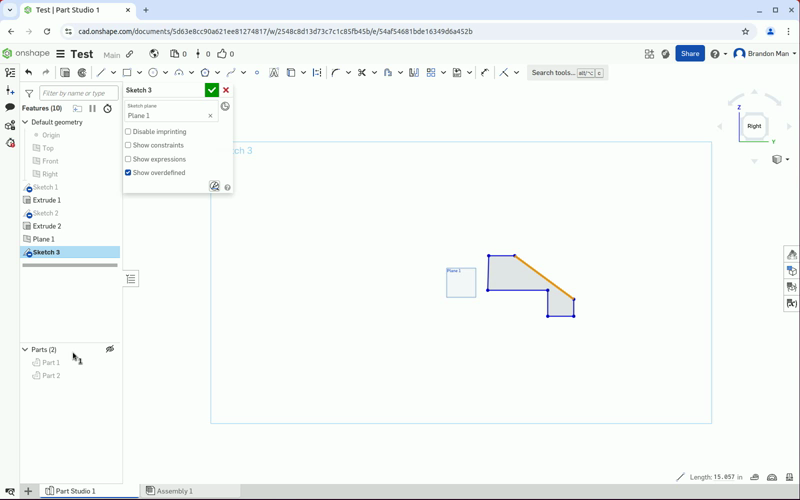
key(shift+y)
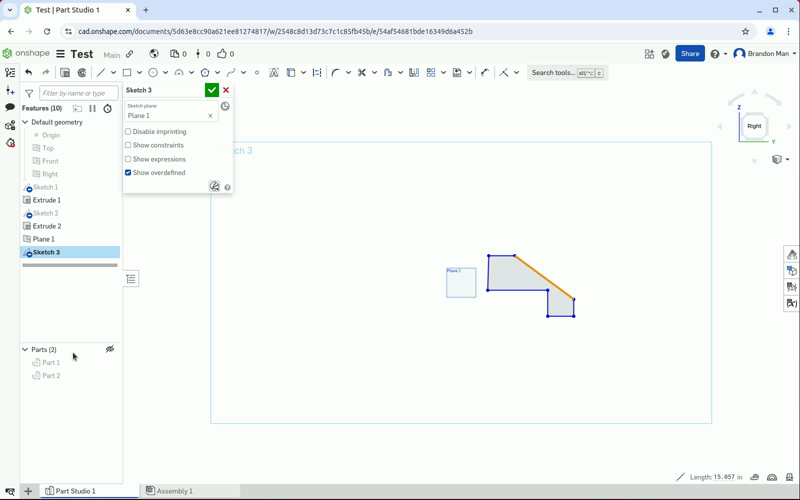
key(shift+e)
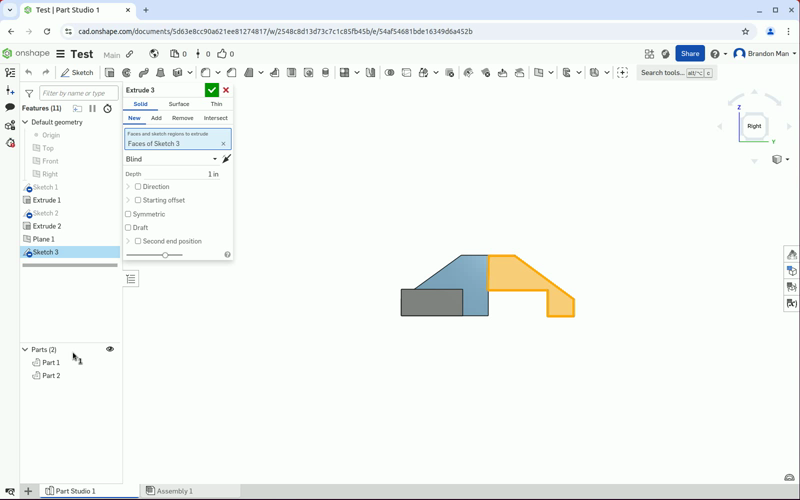
mouse_move(143, 106)
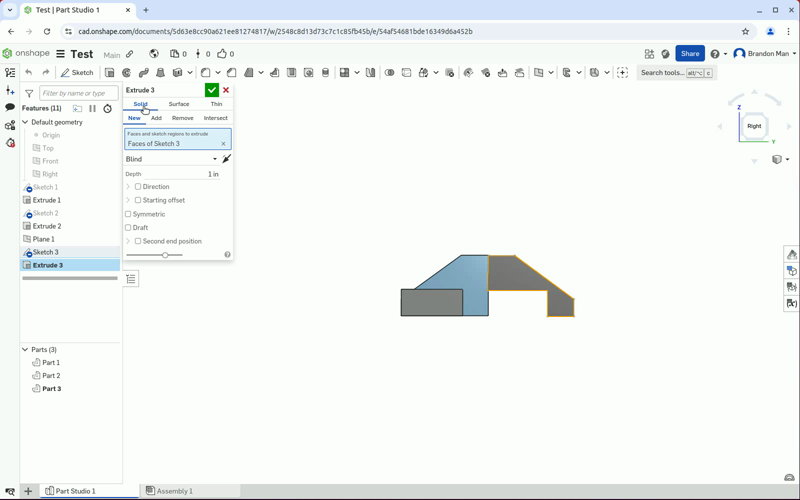
click(143, 106)
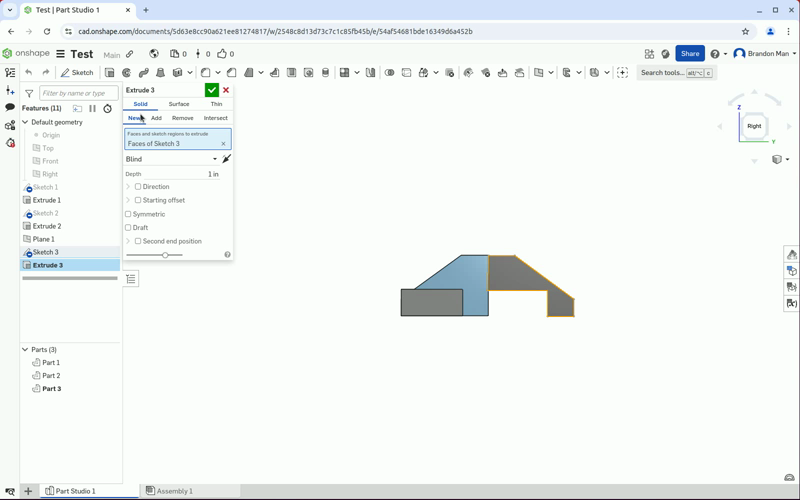
mouse_move(137, 120)
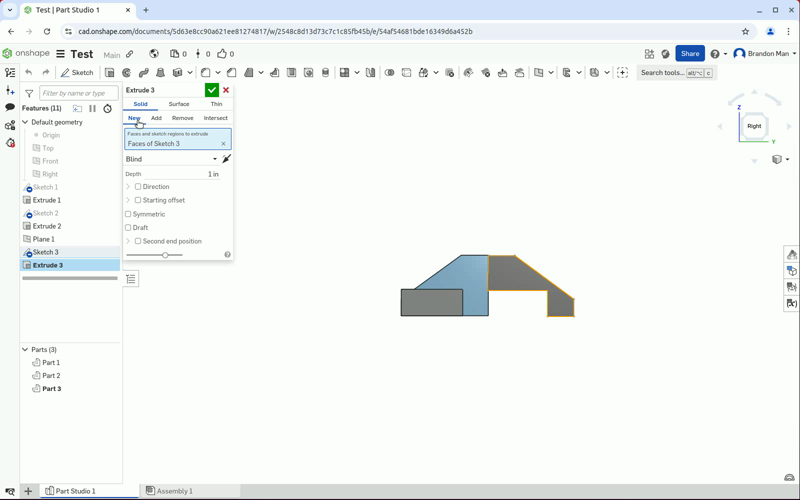
click(137, 120)
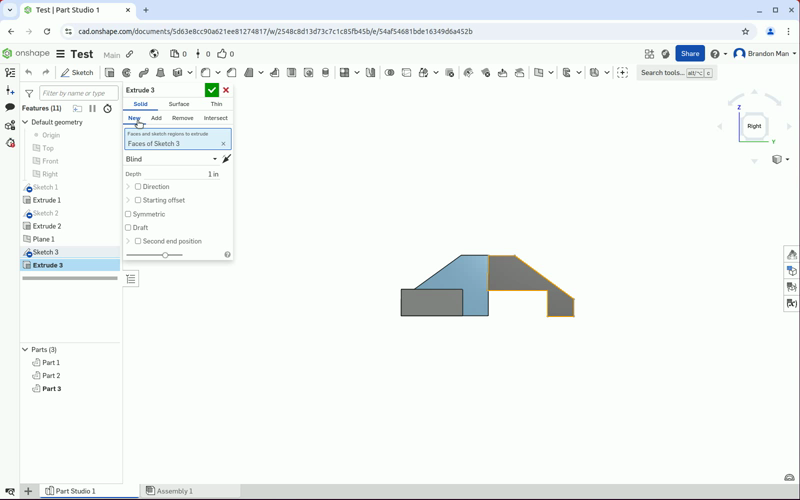
key(tab, 4)
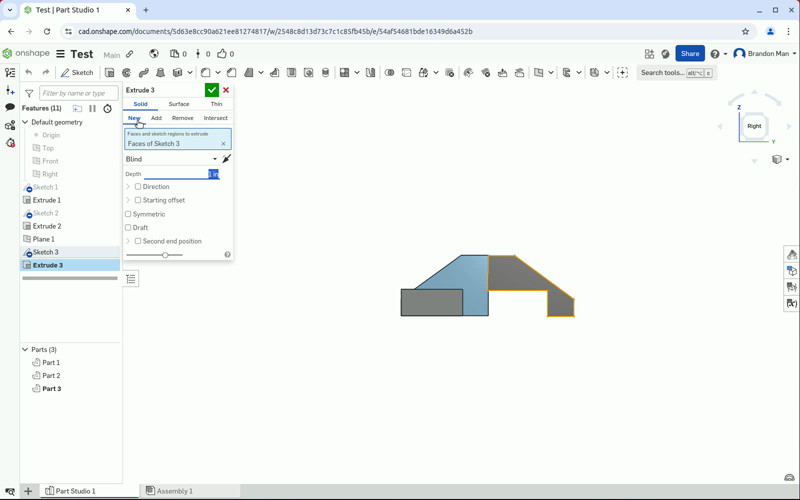
text(5.296)
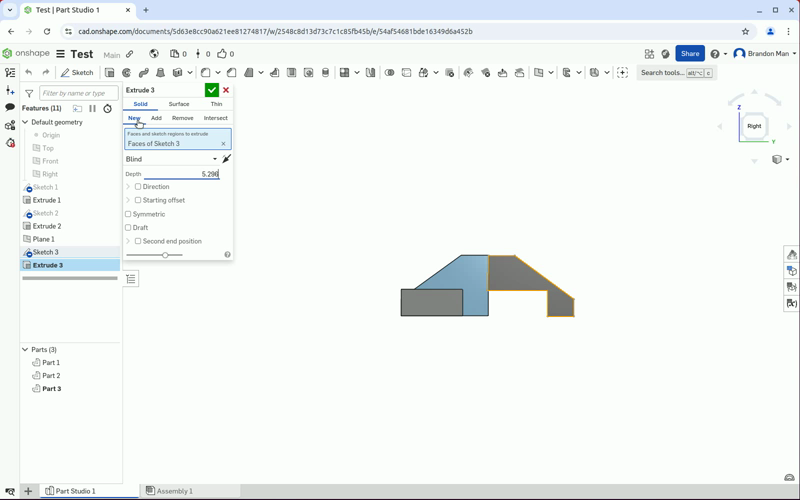
key(enter)
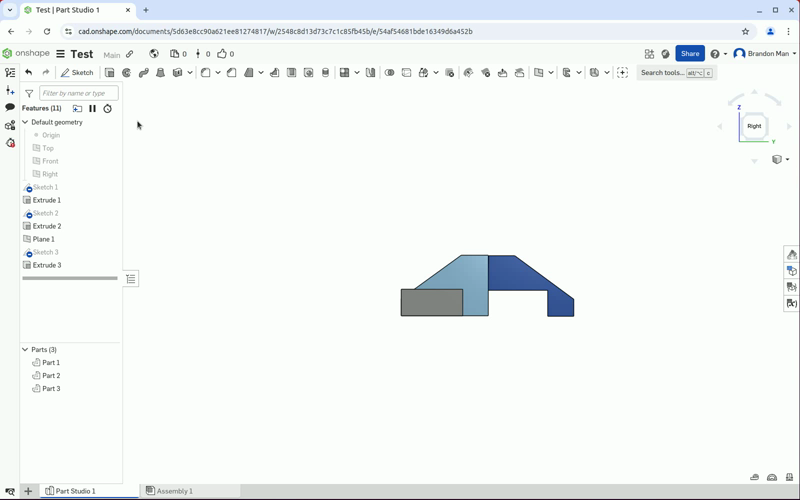
key(shift+h)
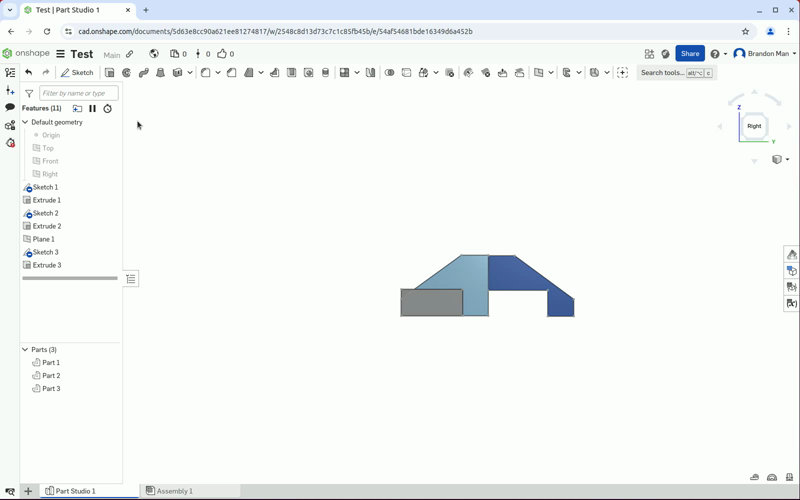
key(shift+h)
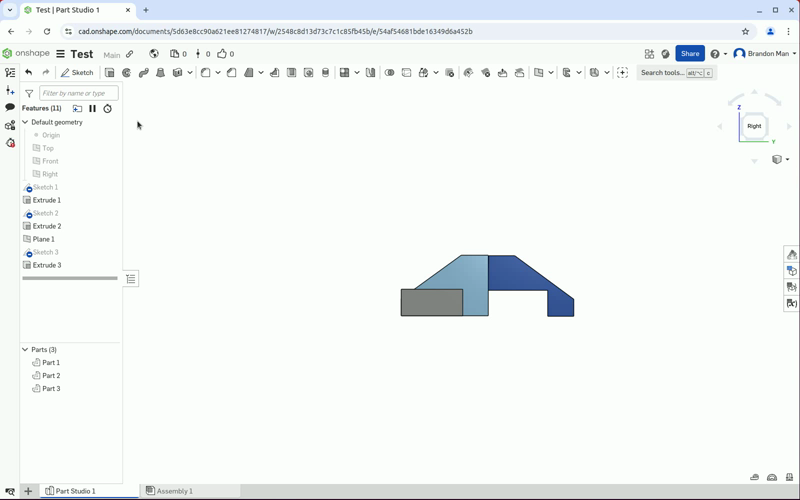
mouse_move(73, 189)
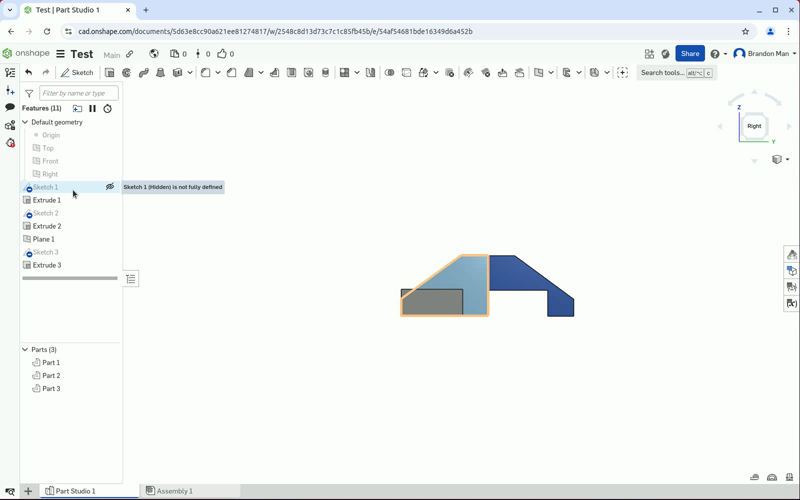
click(73, 189)
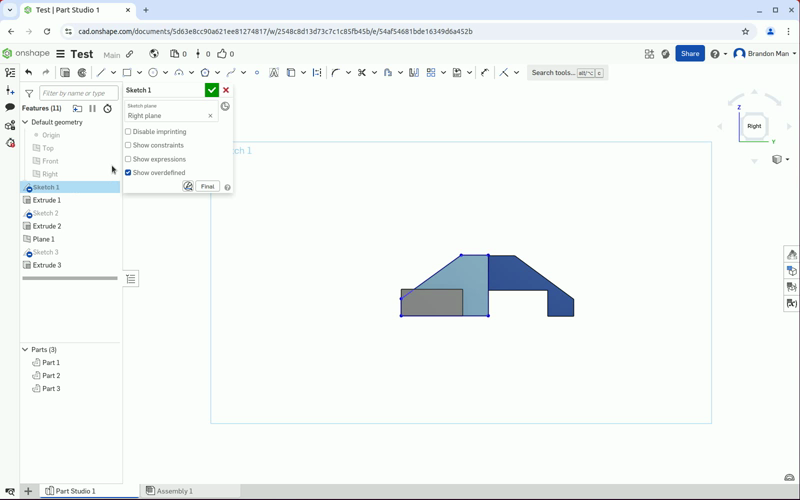
mouse_move(229, 92)
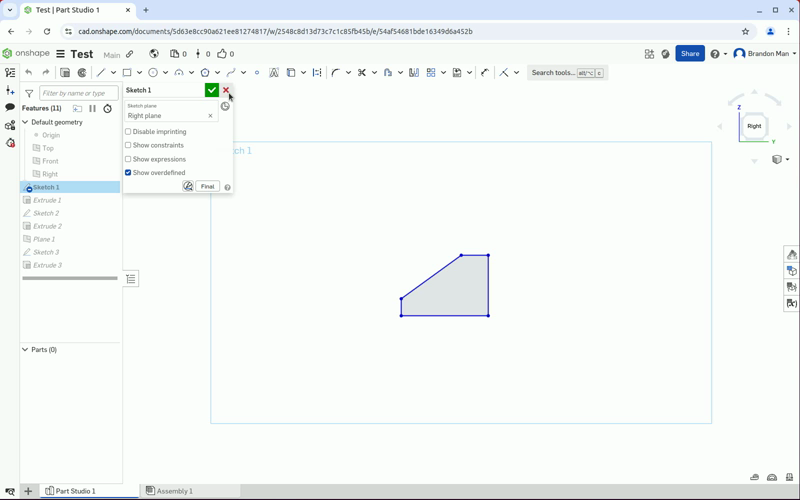
click(229, 92)
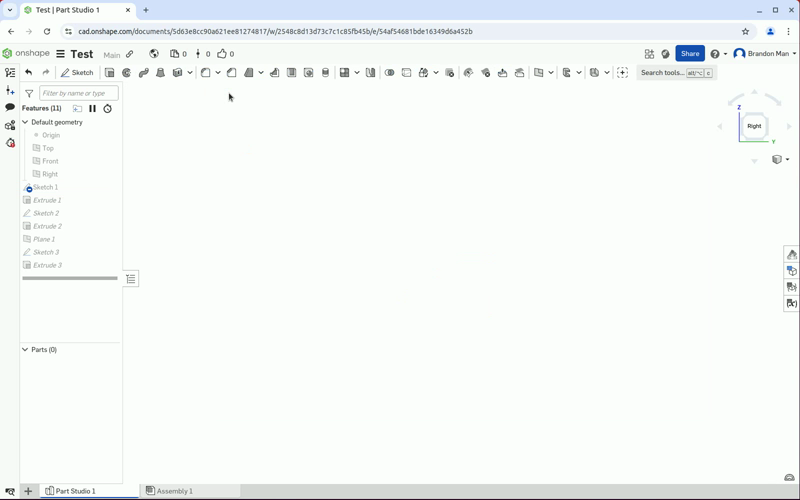
key(shift+s)
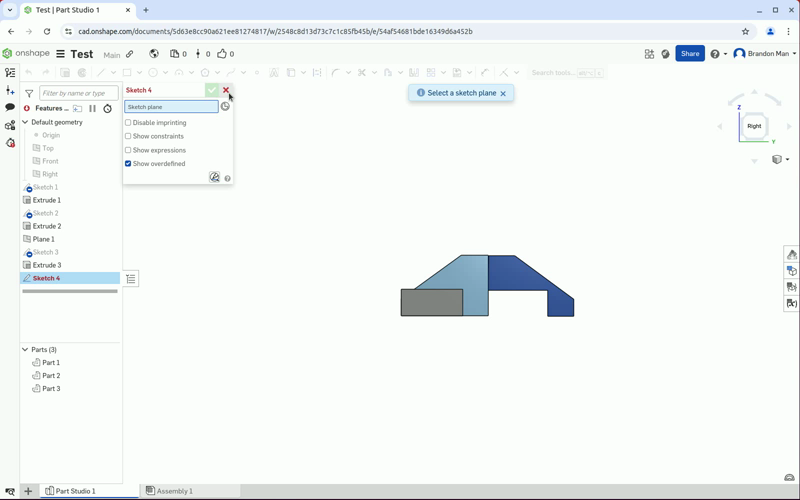
mouse_move(73, 241)
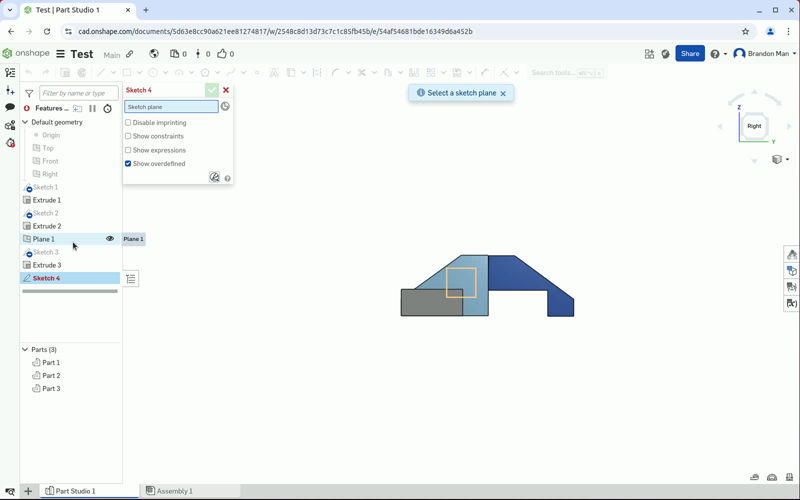
click(73, 241)
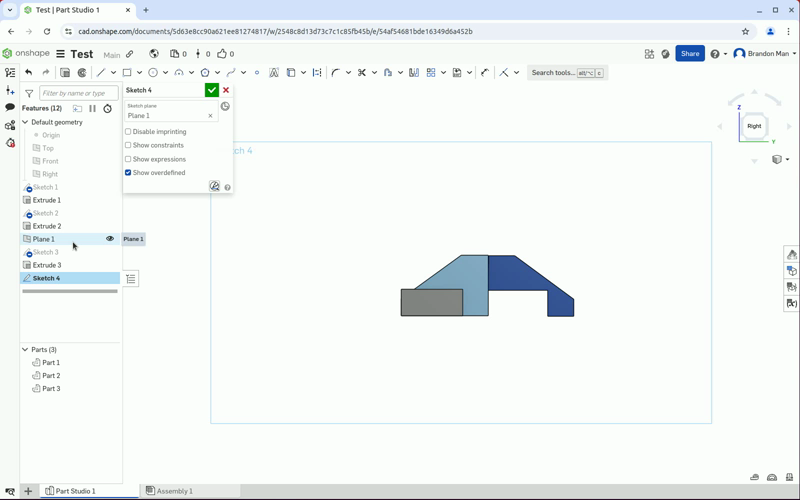
mouse_move(73, 352)
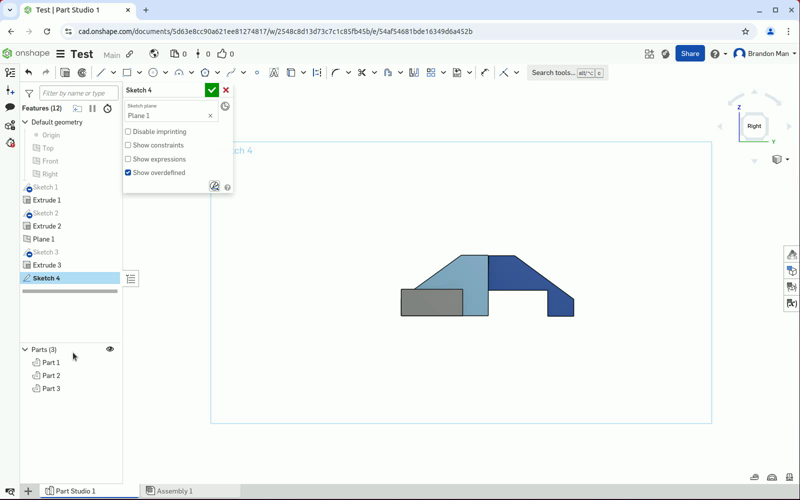
key(y)
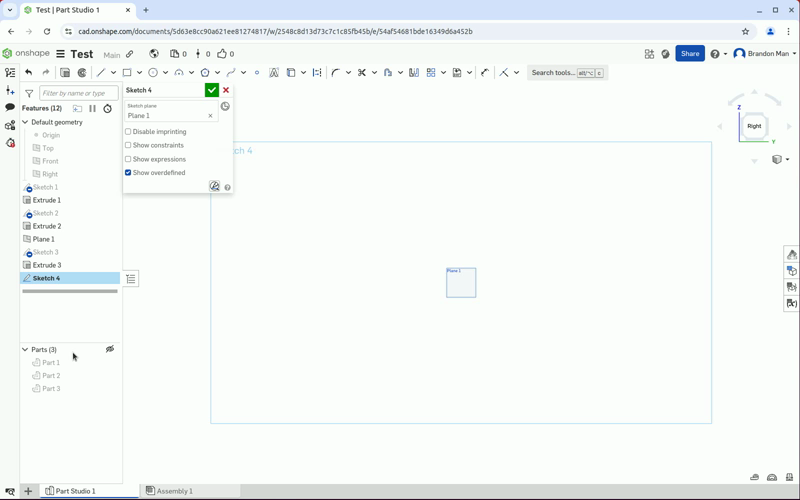
key(l)
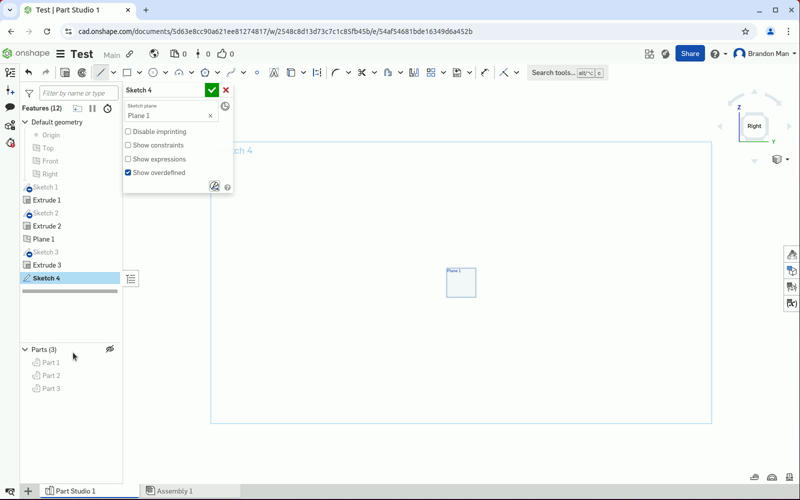
key_down(shift)
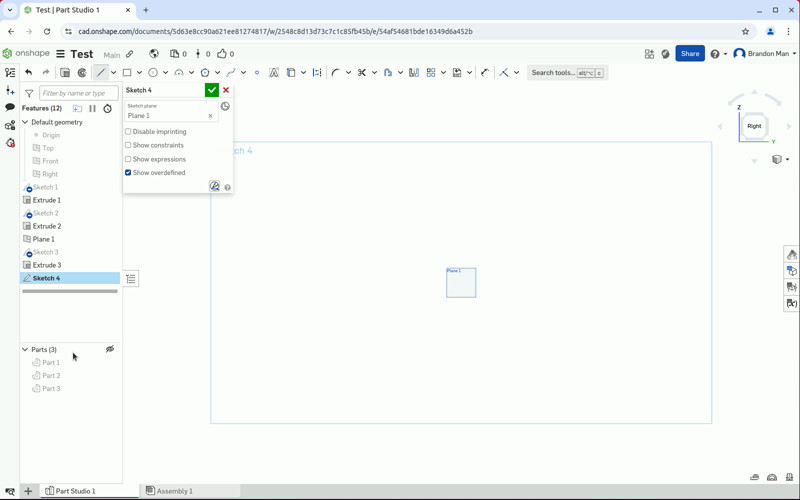
mouse_move(487, 315)
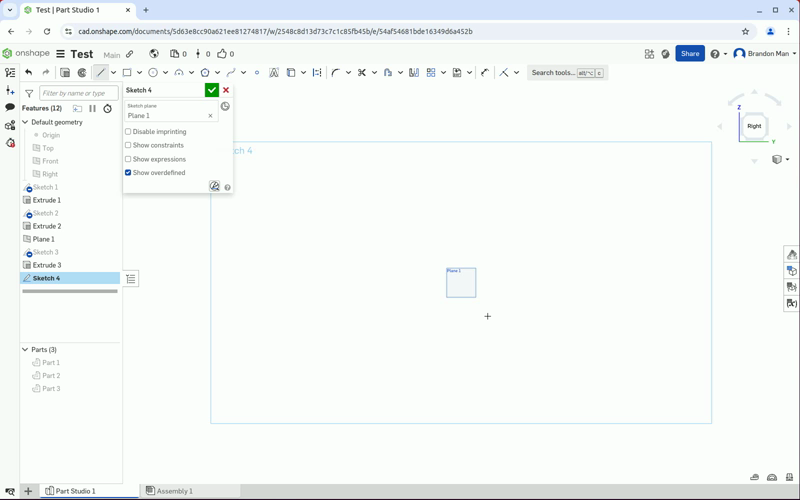
click(487, 315)
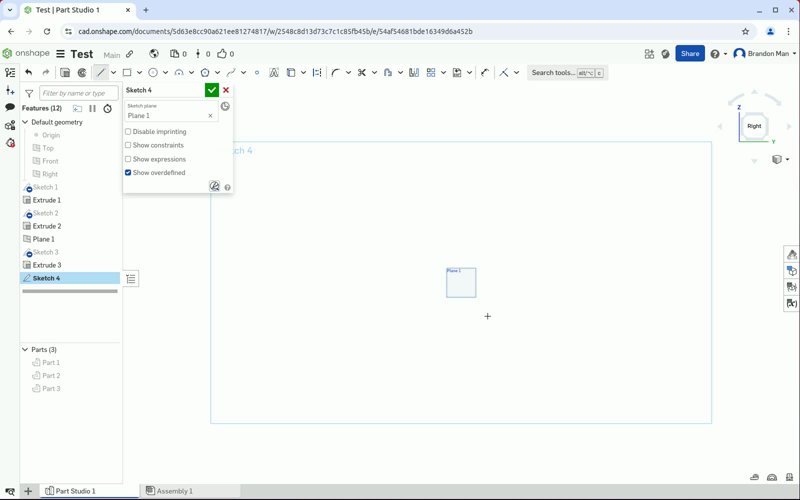
key_up(shift)
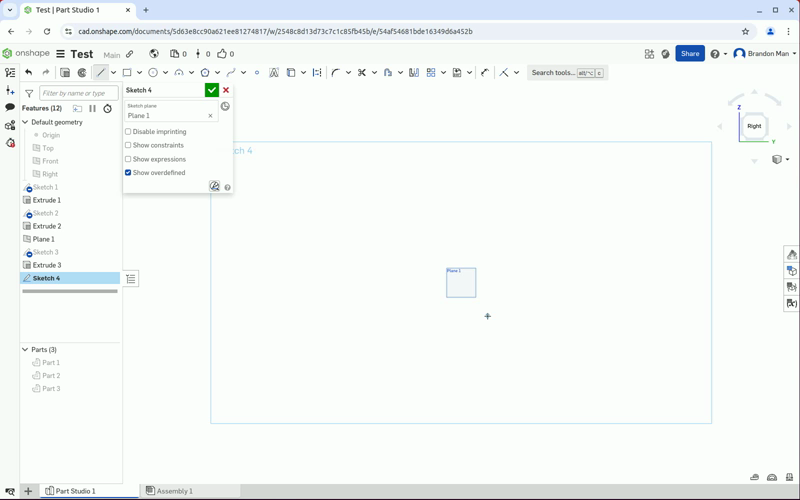
key_down(shift)
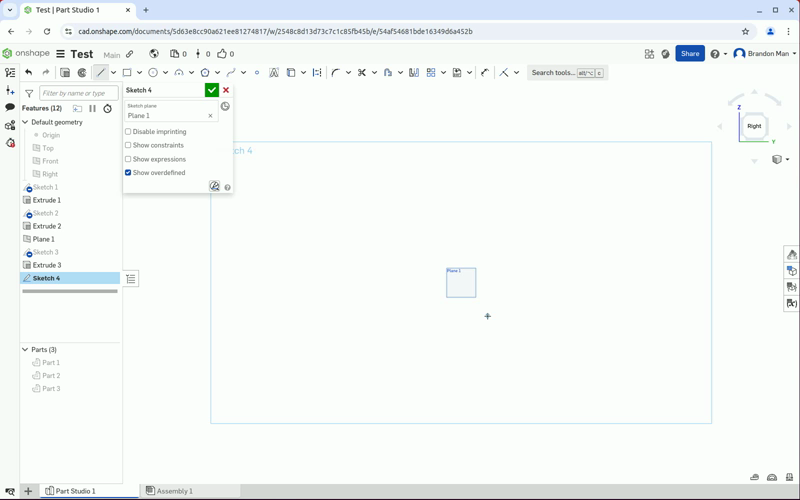
mouse_move(549, 315)
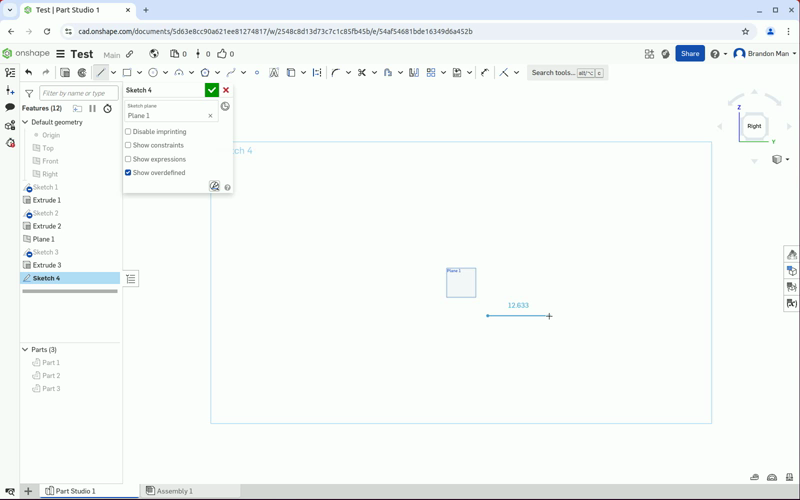
click(549, 315)
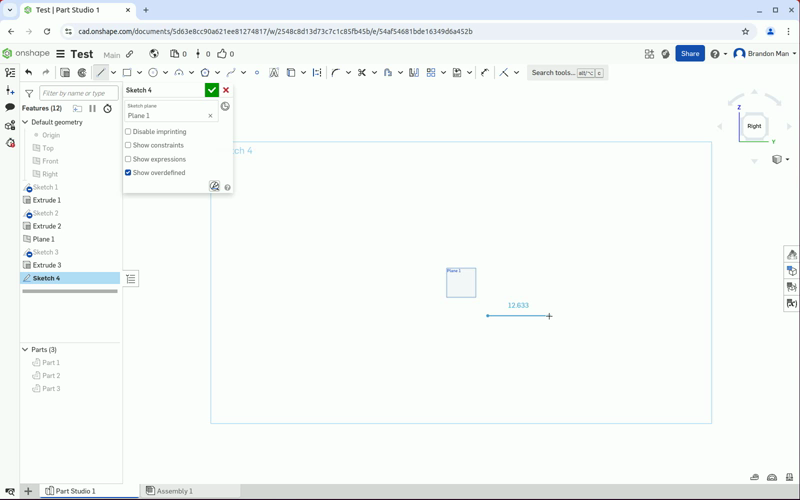
key_up(shift)
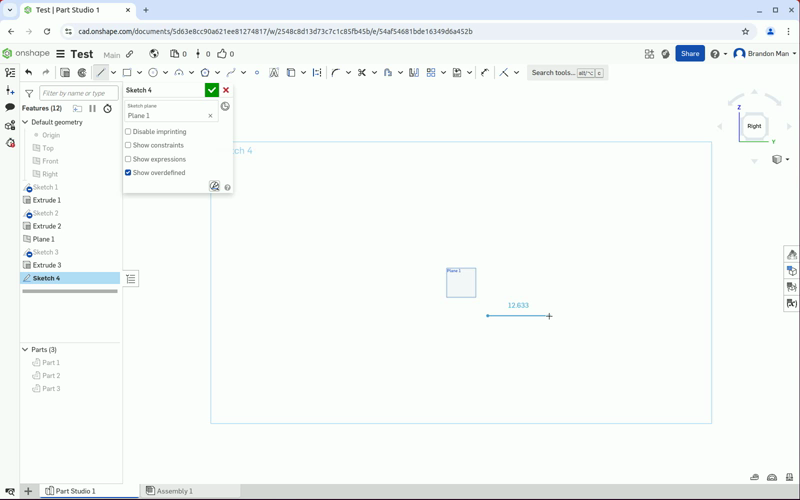
key_down(shift)
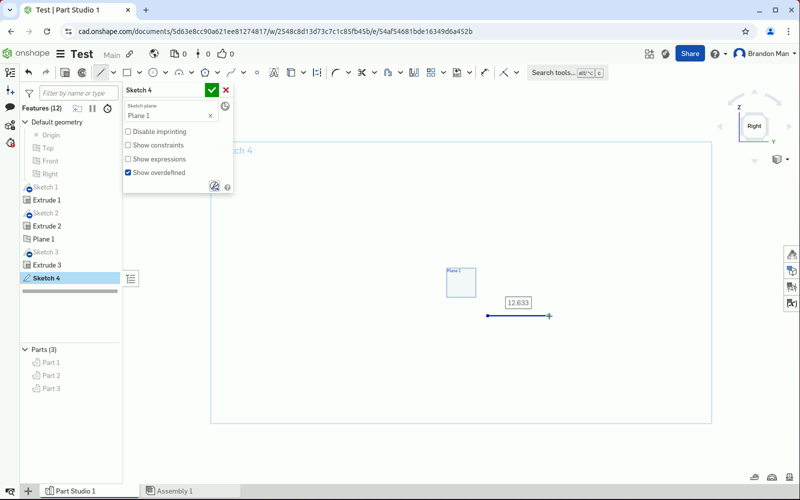
mouse_move(579, 315)
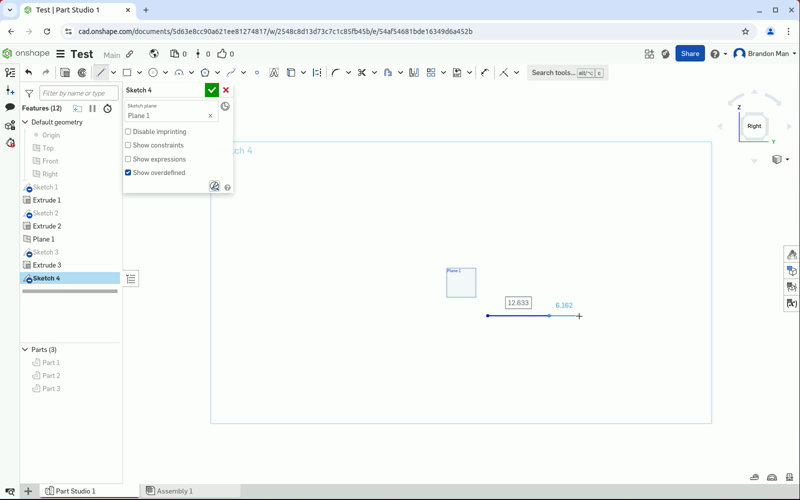
mouse_move(549, 289)
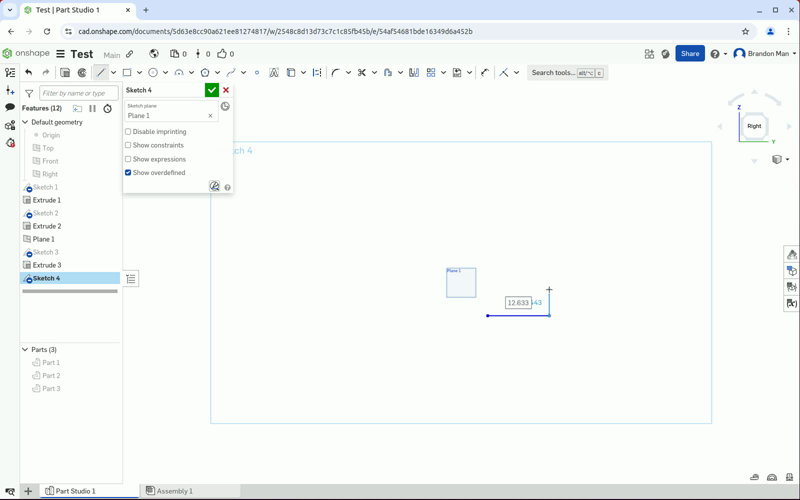
click(549, 289)
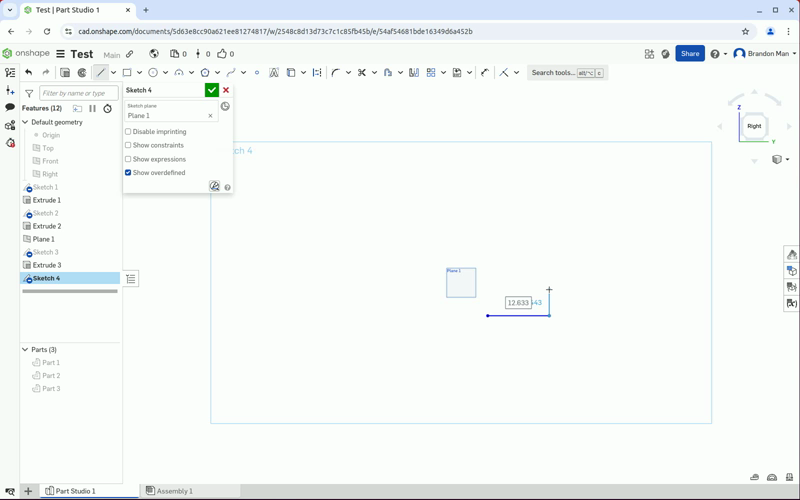
key_up(shift)
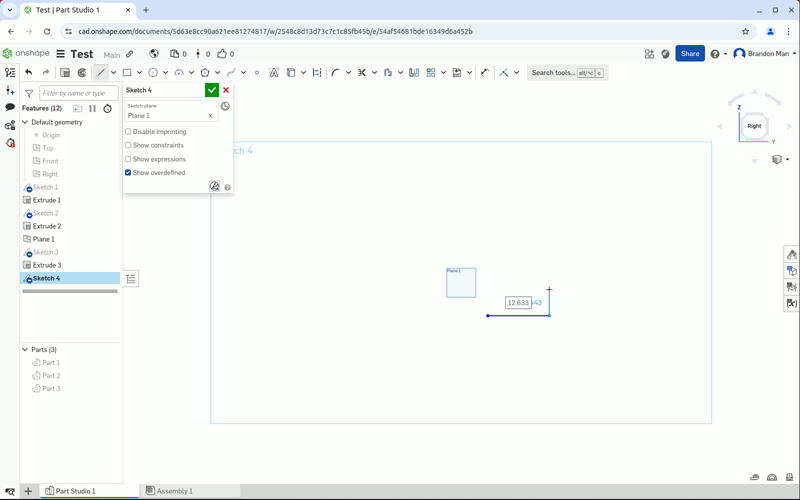
key_down(shift)
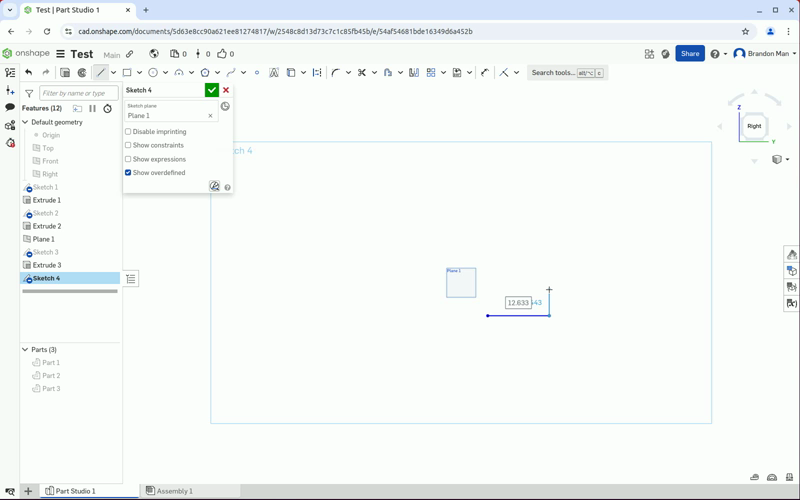
mouse_move(488, 289)
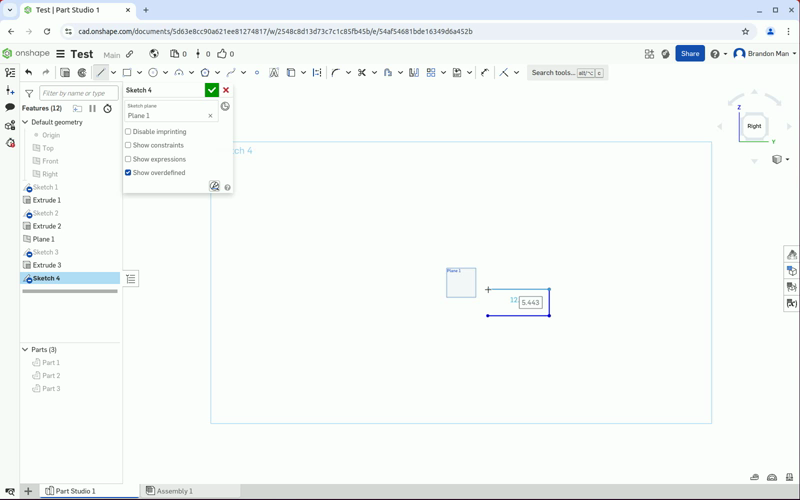
click(488, 289)
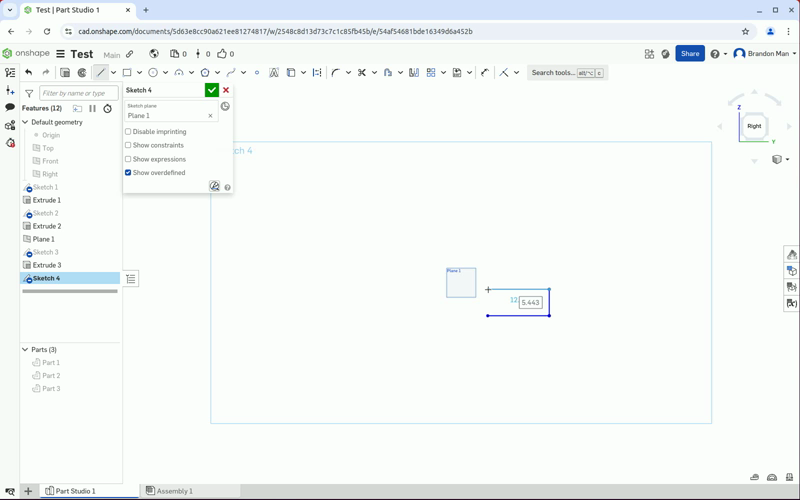
key_up(shift)
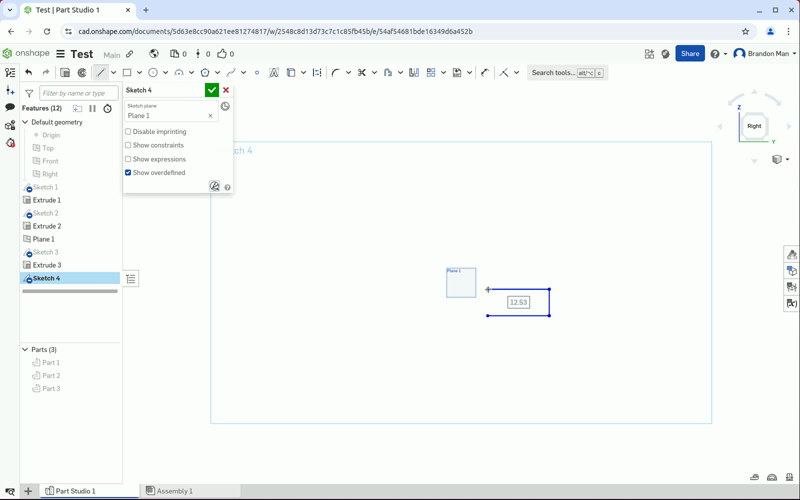
mouse_move(518, 289)
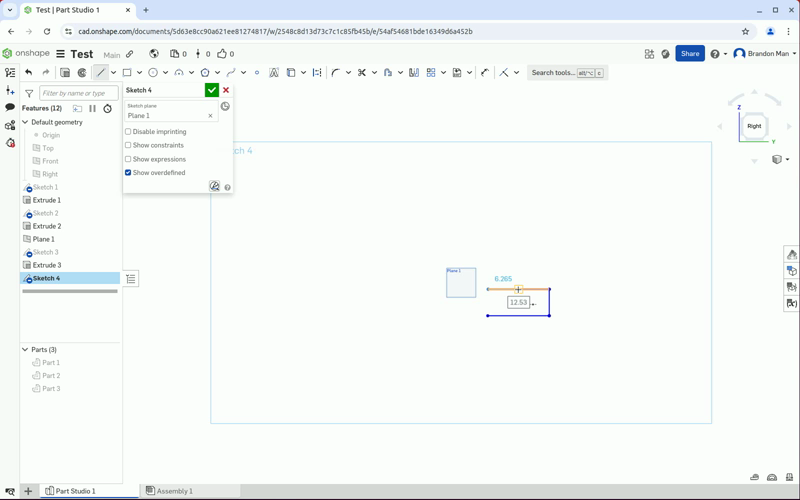
key_down(shift)
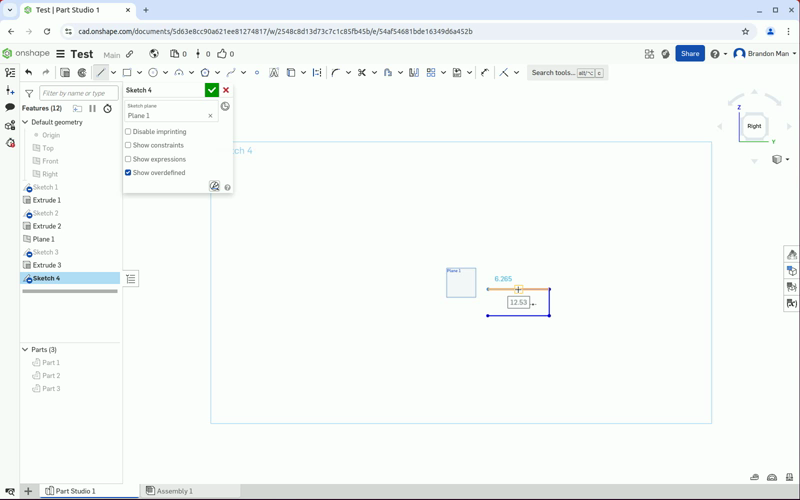
mouse_move(487, 315)
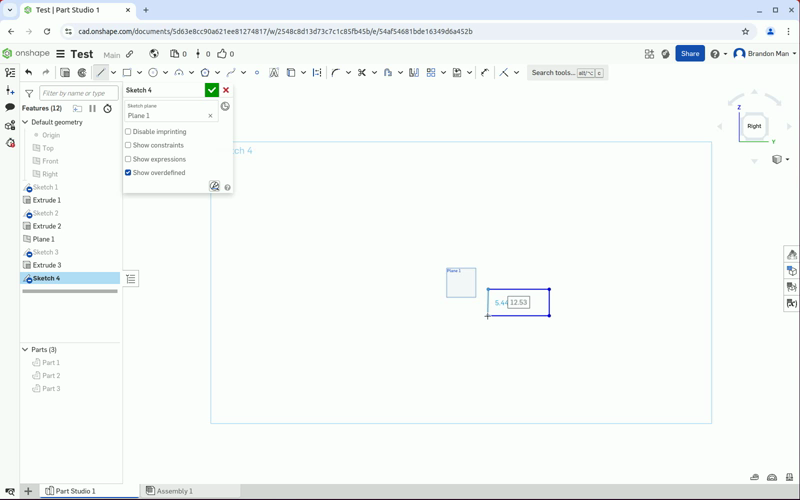
key_up(shift)
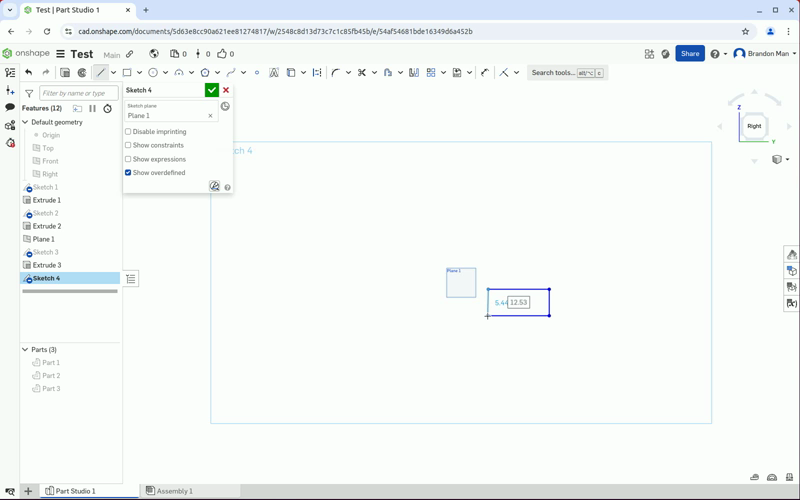
click(487, 315)
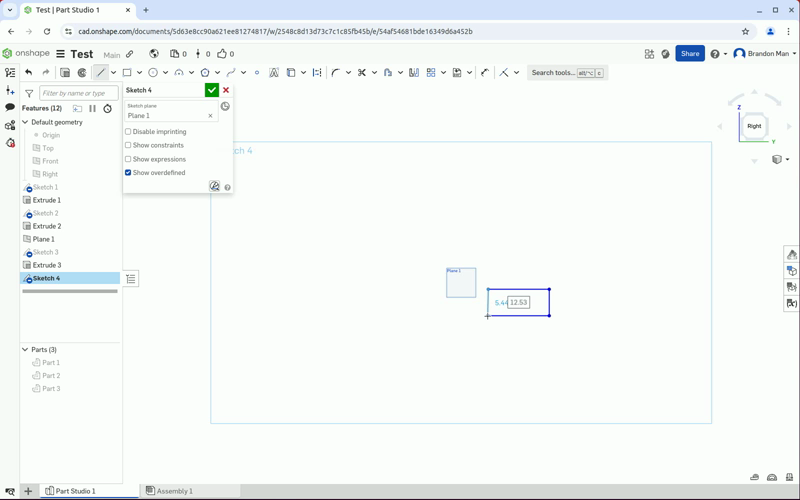
key(esc)
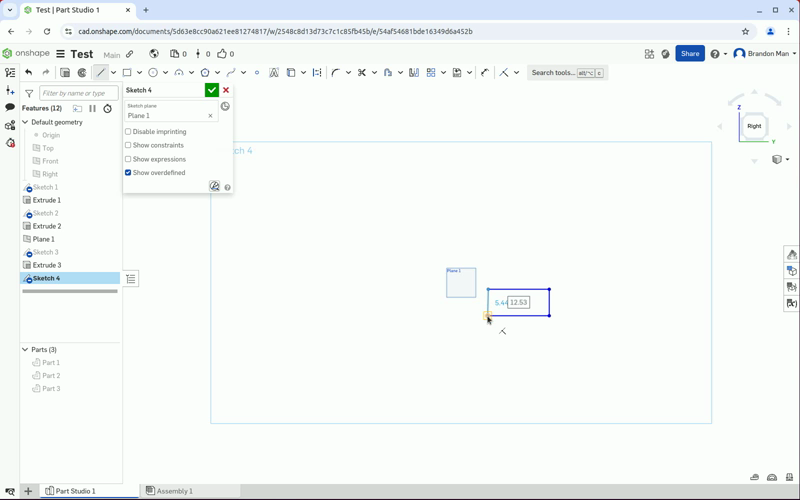
mouse_move(541, 294)
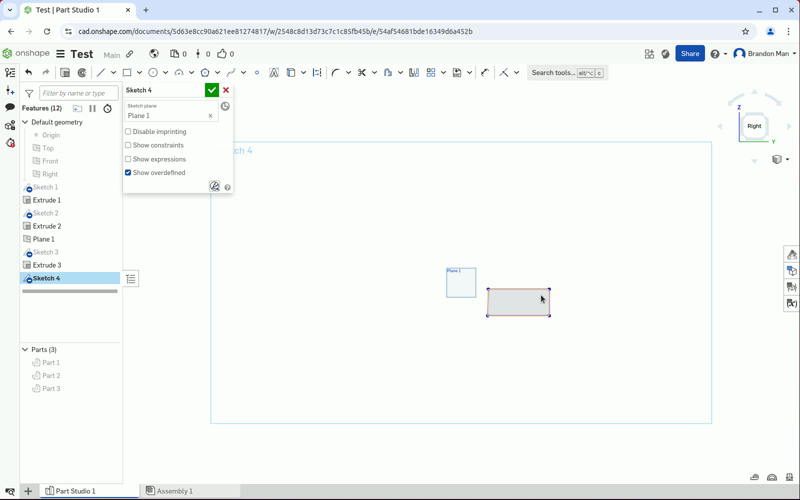
scroll(6)
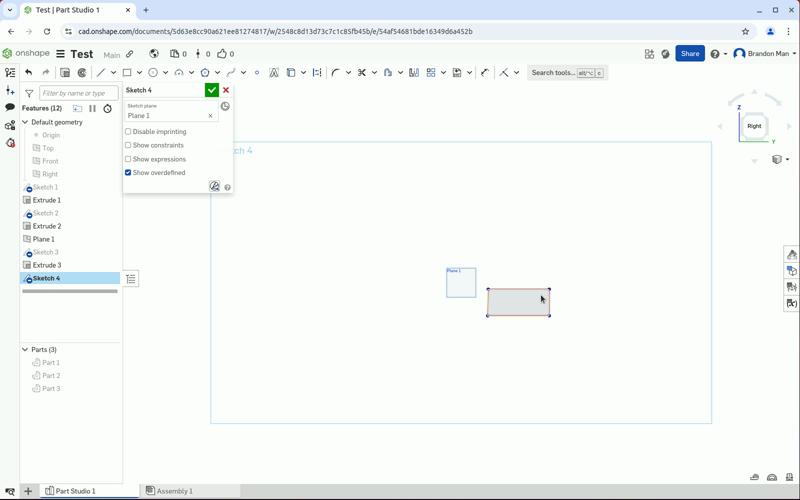
scroll(6)
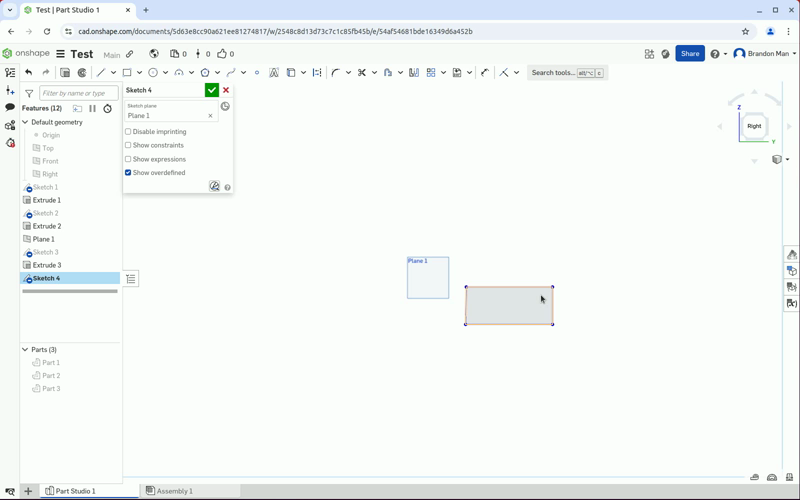
scroll(6)
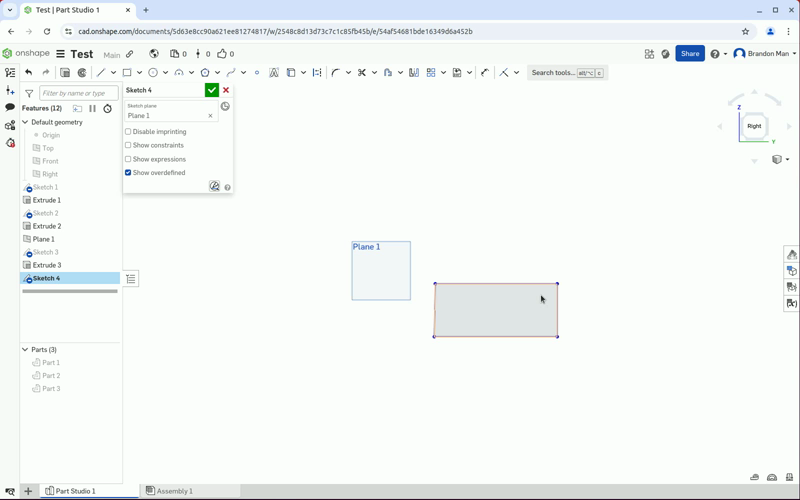
scroll(6)
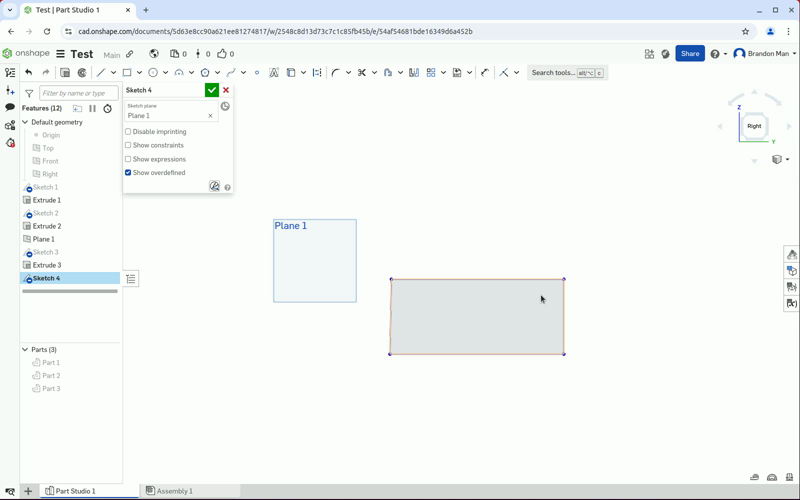
scroll(6)
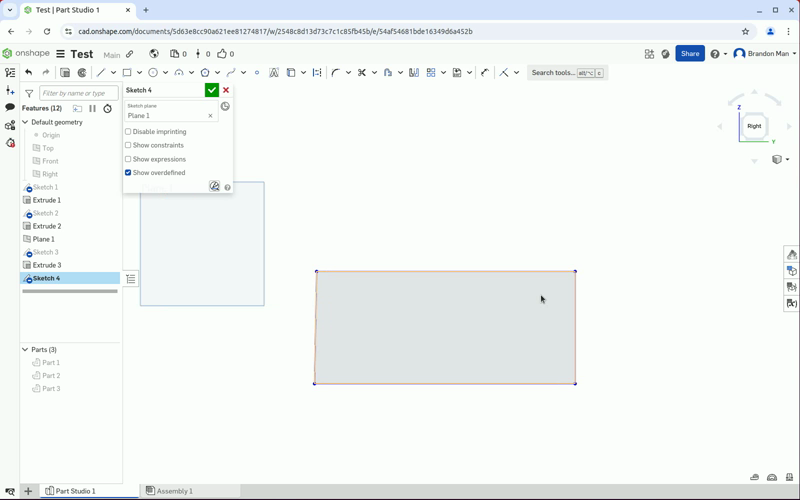
scroll(6)
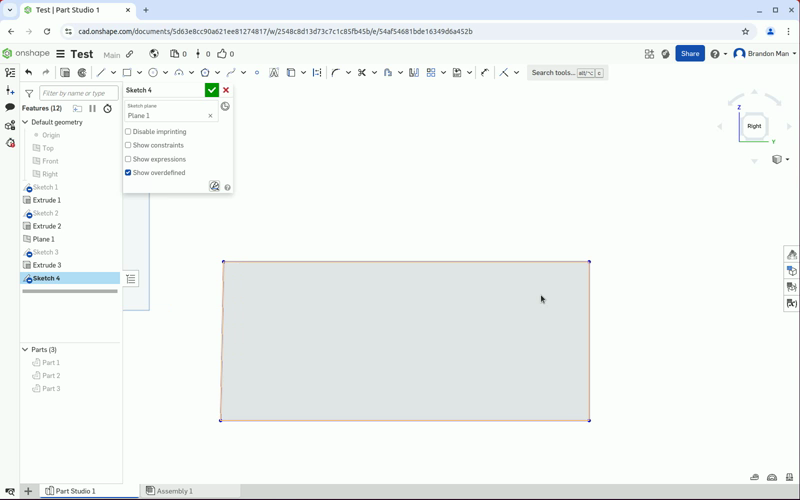
scroll(6)
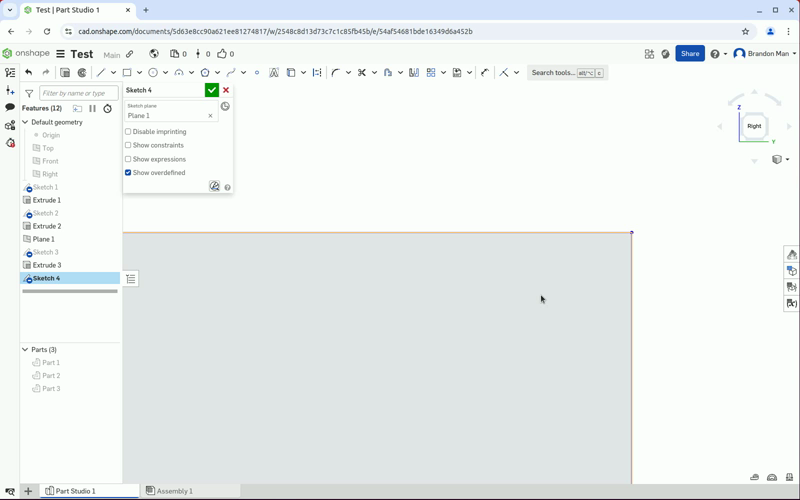
click(541, 294)
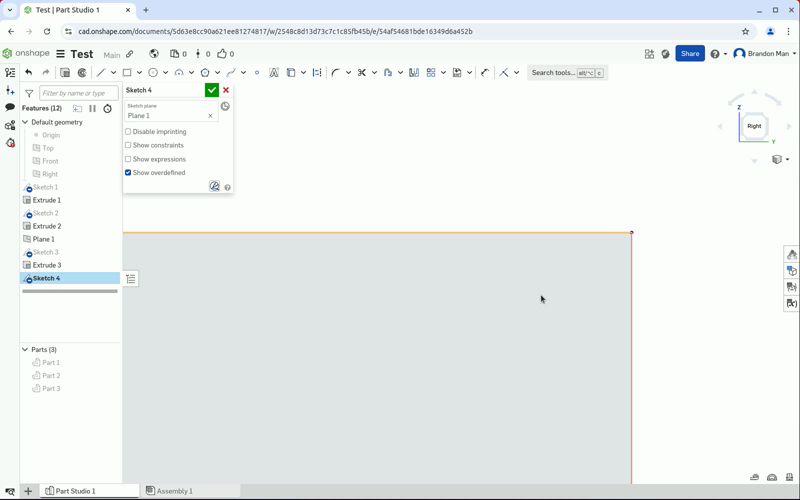
scroll(-6)
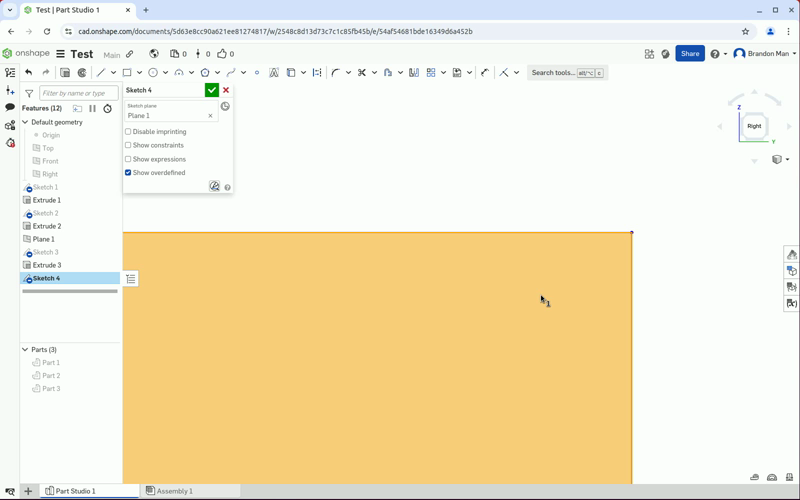
scroll(-6)
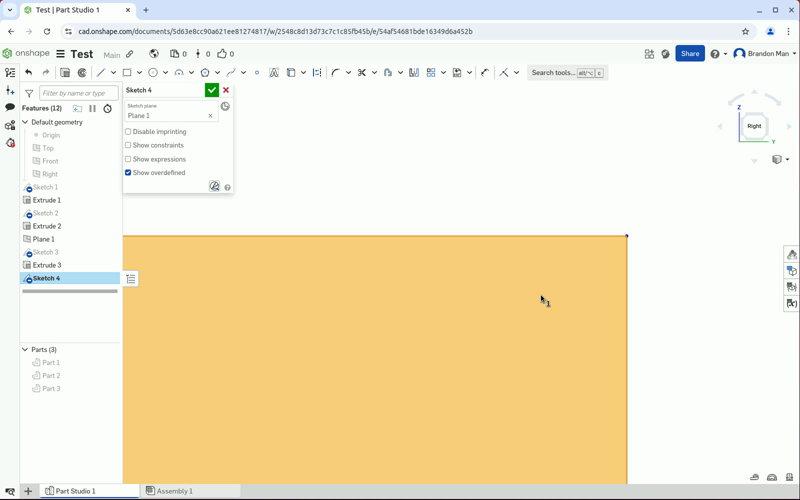
scroll(-6)
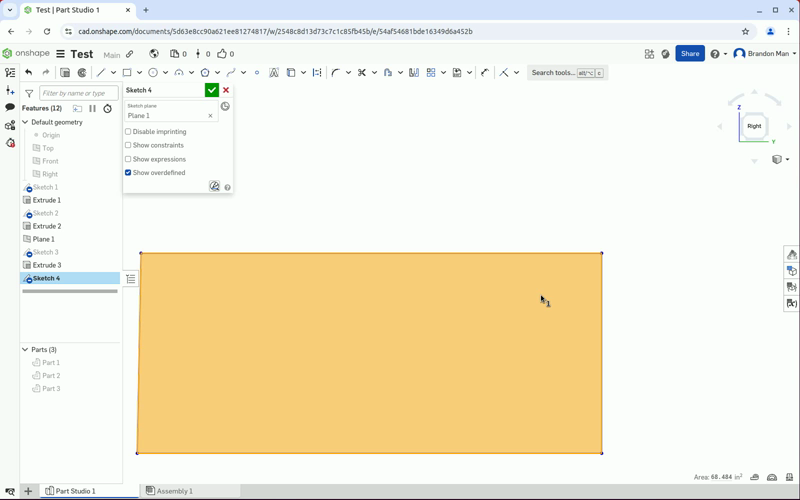
scroll(-6)
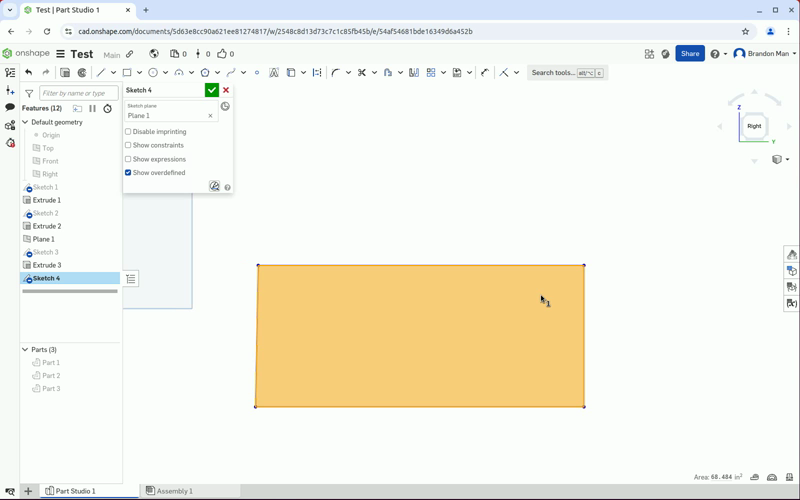
scroll(-6)
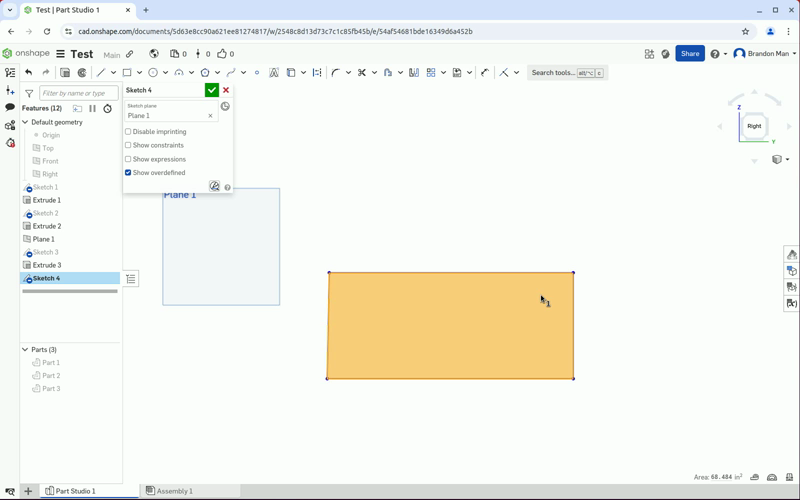
scroll(-6)
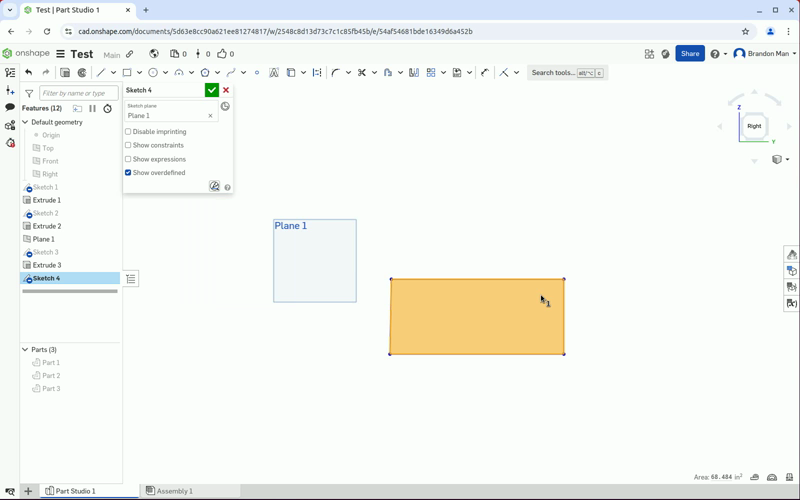
scroll(-6)
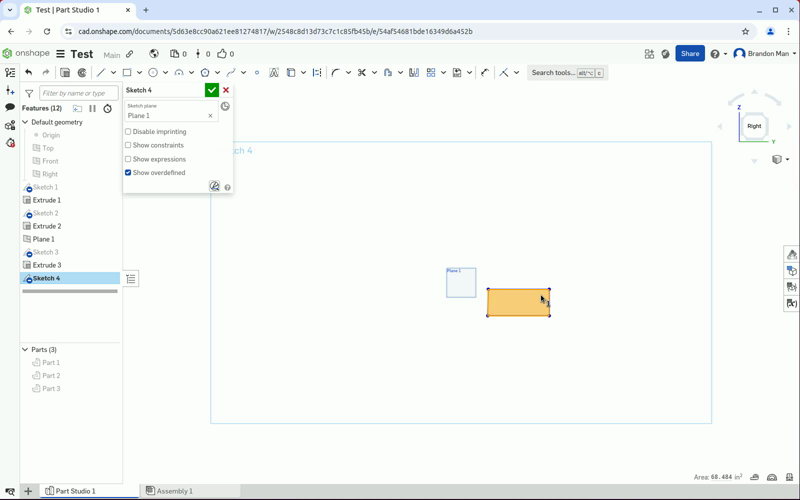
mouse_move(73, 352)
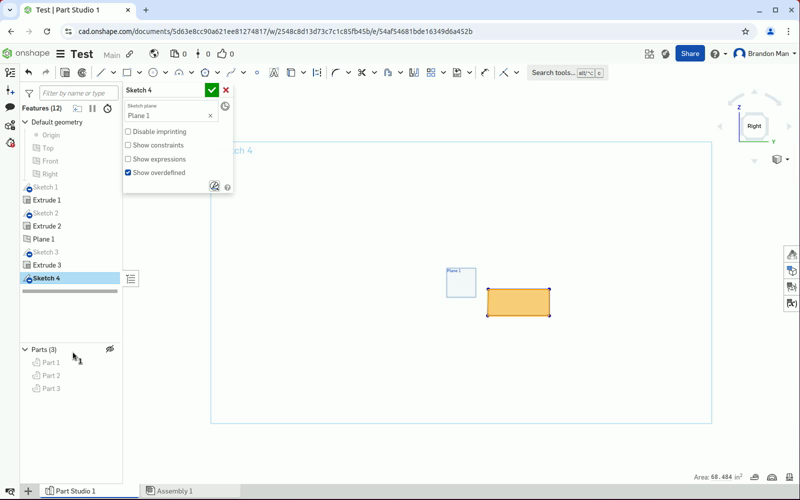
key(shift+y)
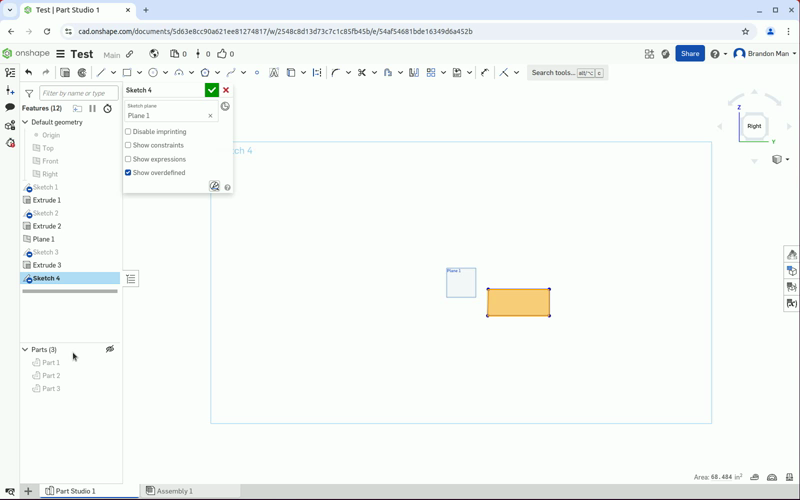
key(shift+e)
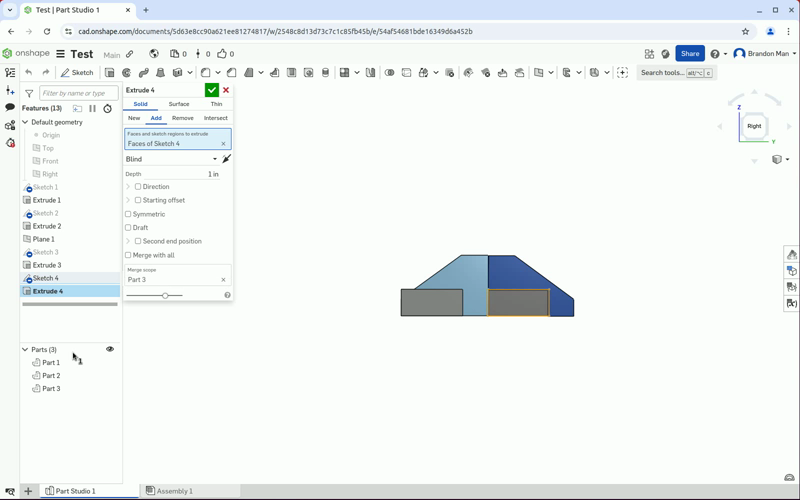
mouse_move(143, 106)
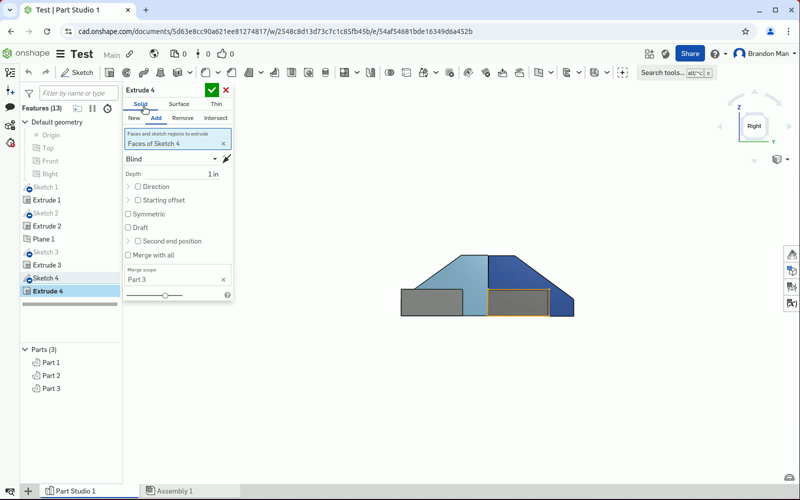
click(143, 106)
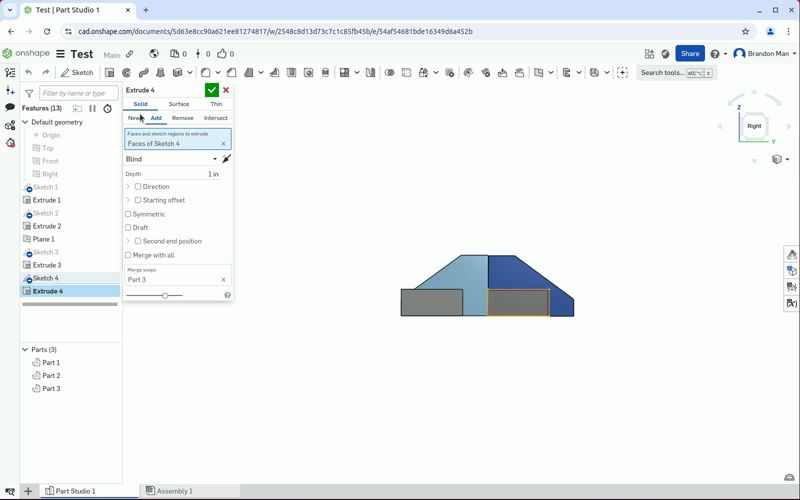
mouse_move(137, 120)
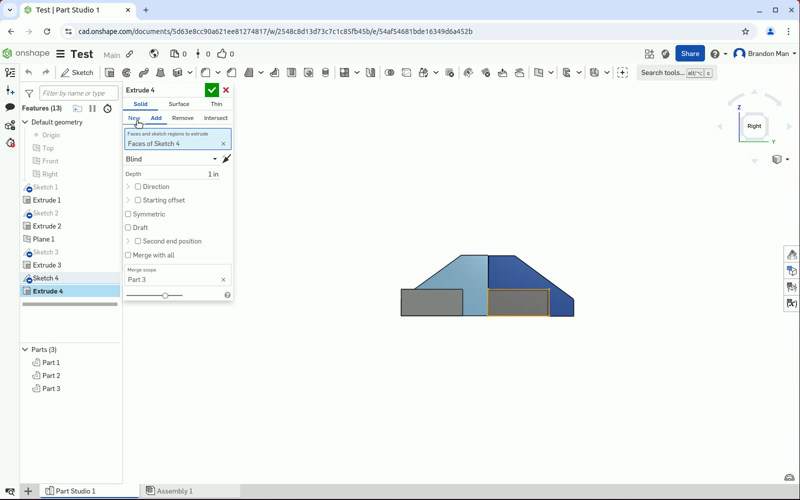
click(137, 120)
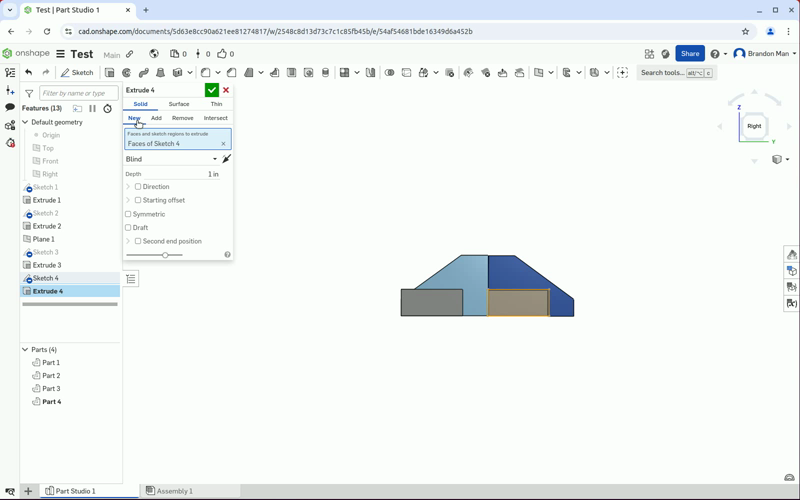
key(tab, 4)
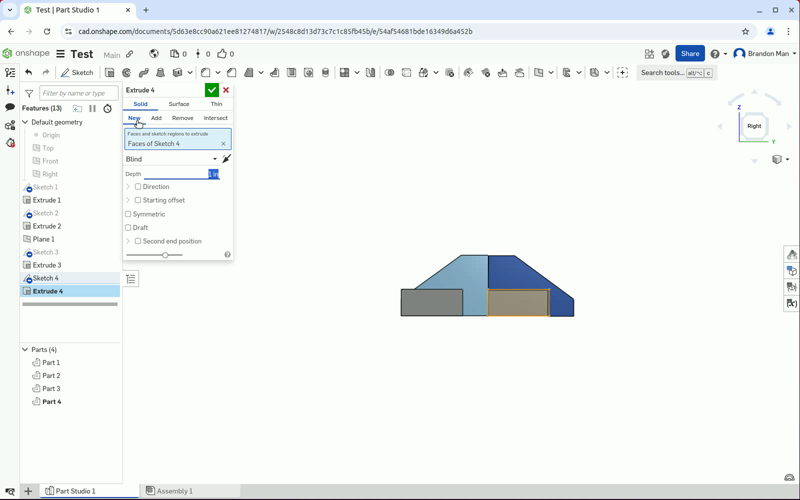
text(5.296)
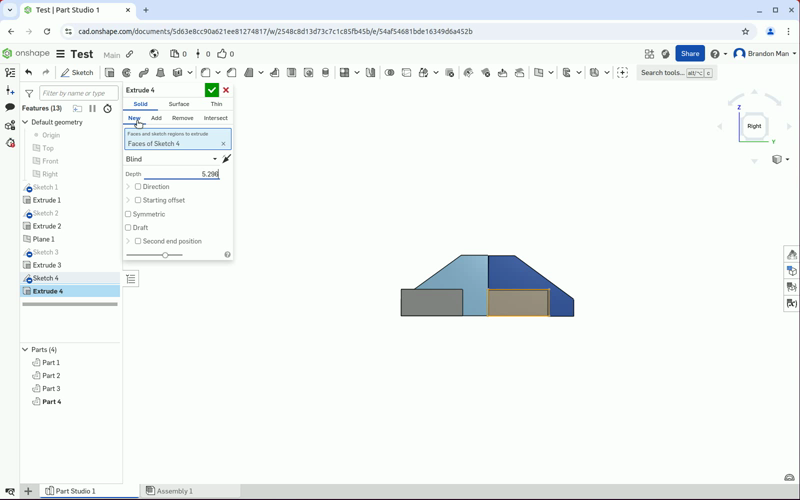
key(enter)
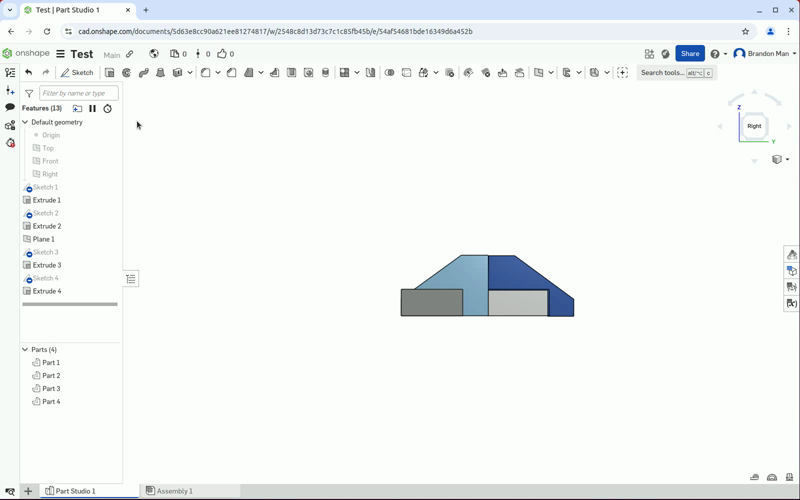
key(shift+h)
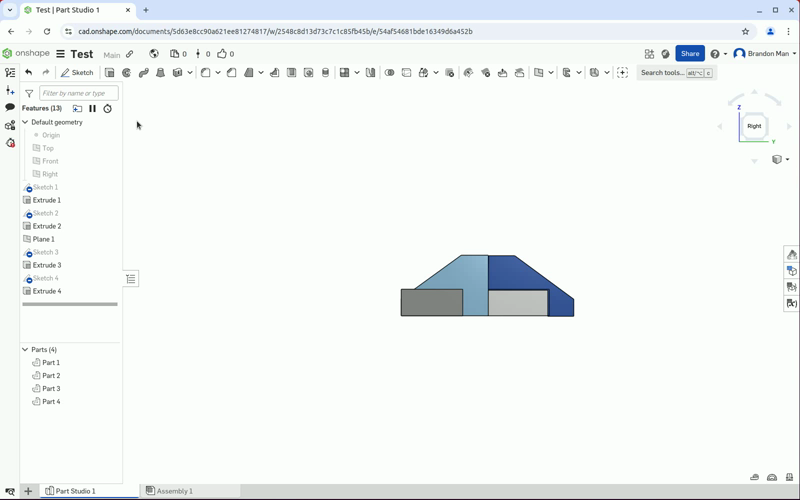
key(shift+h)
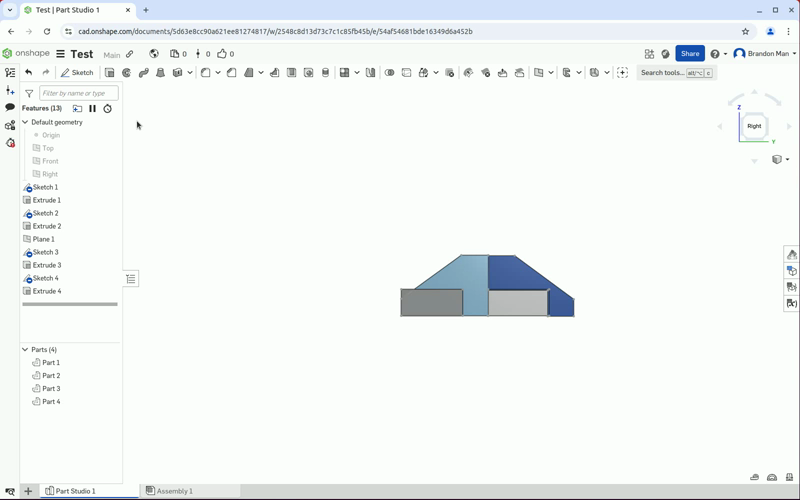
key(shift+7)
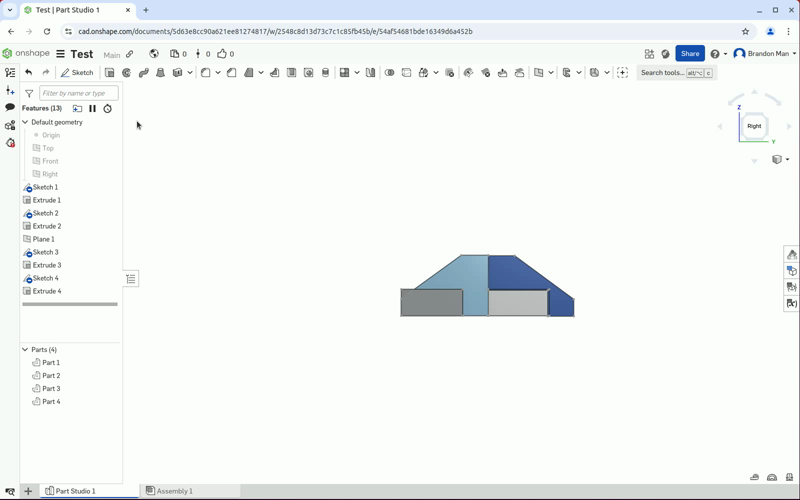
key(right, 2)
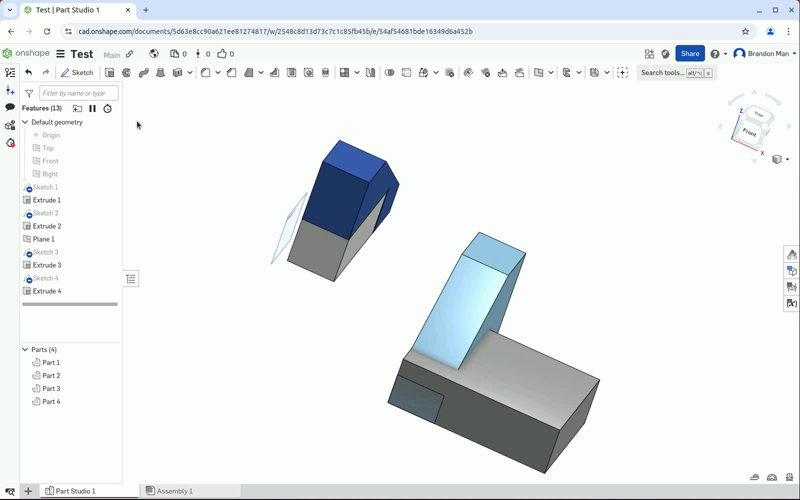
key(down, 2)
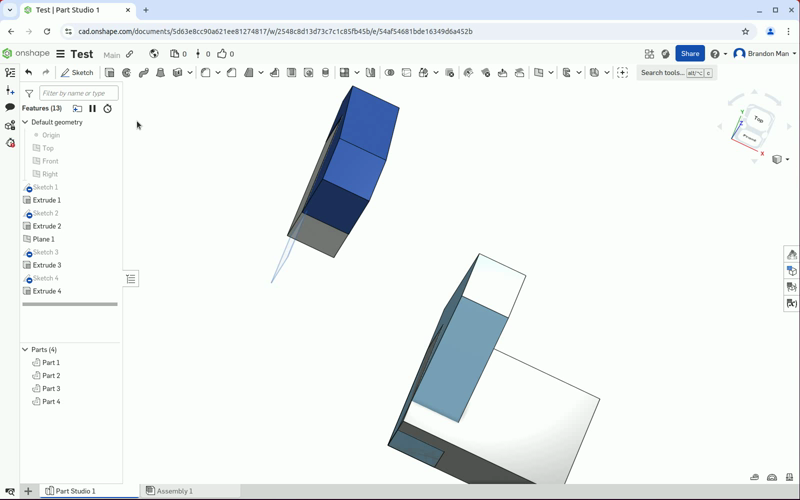
key(up, 2)
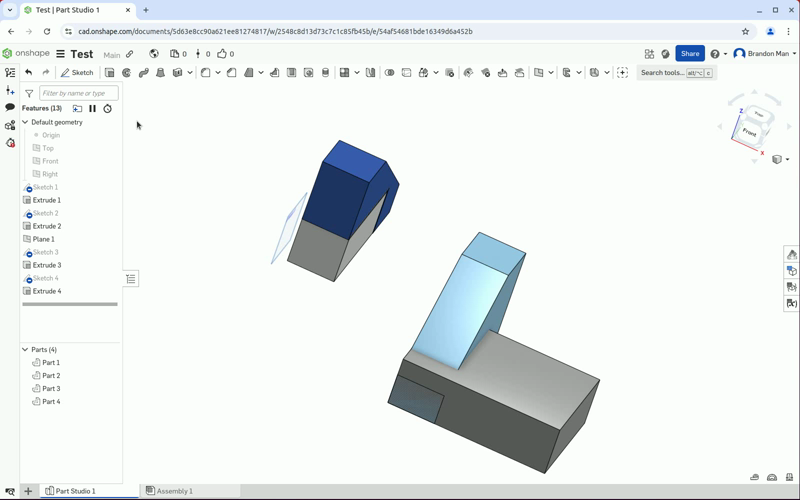
key(left, 2)
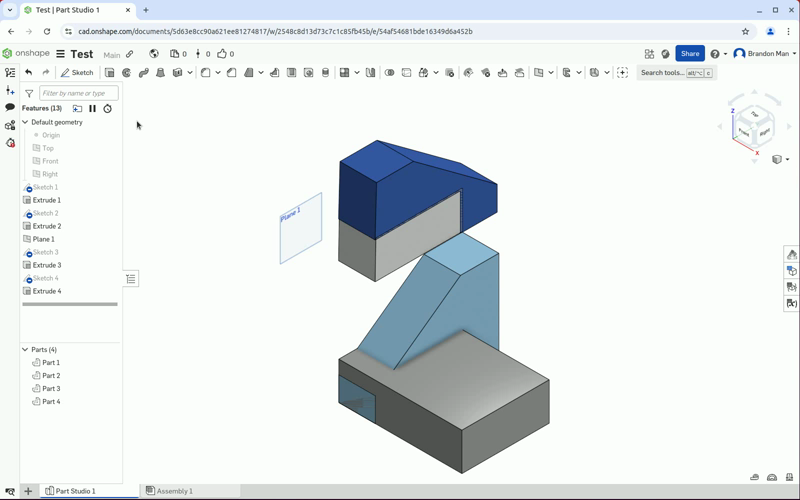
mouse_move(73, 189)
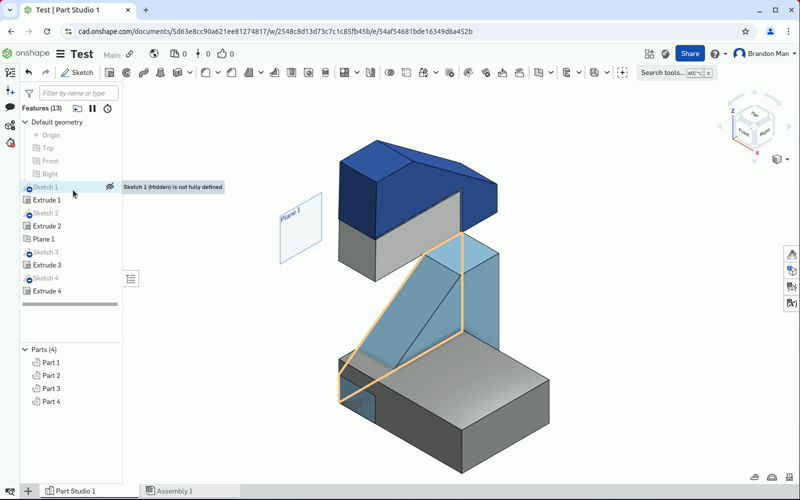
click(73, 189)